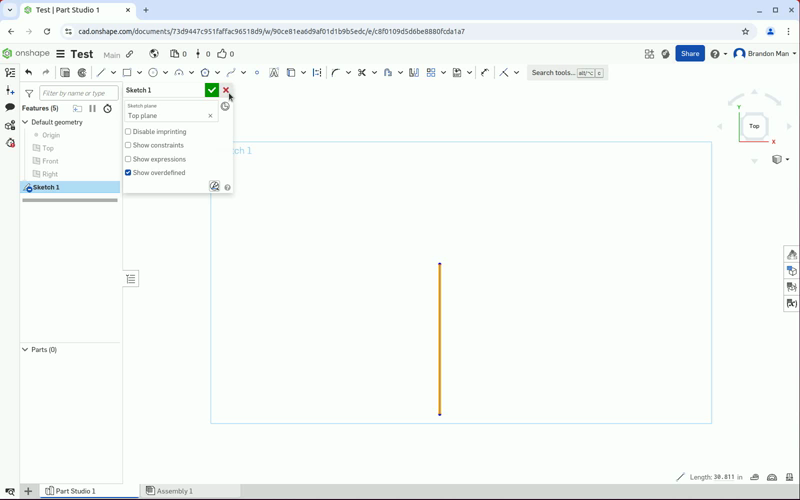
key(shift+h)
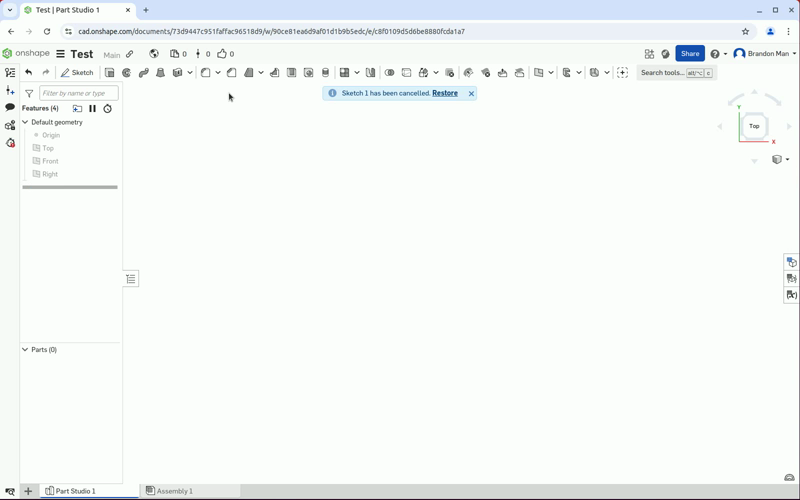
mouse_move(73, 352)
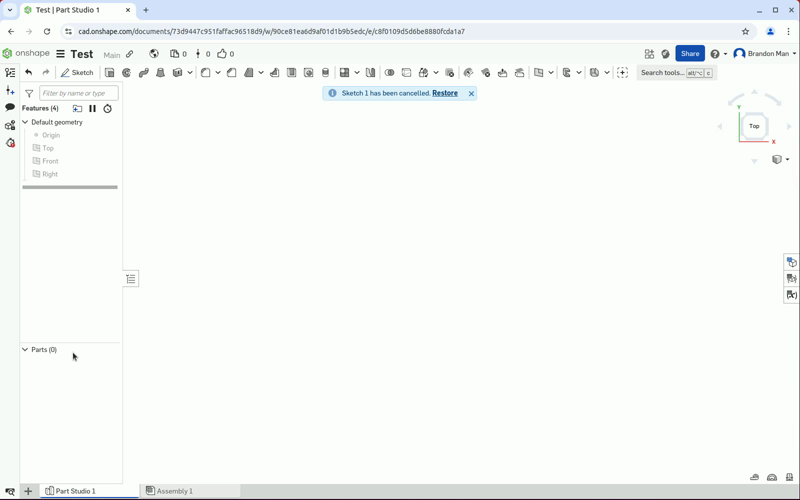
key(y)
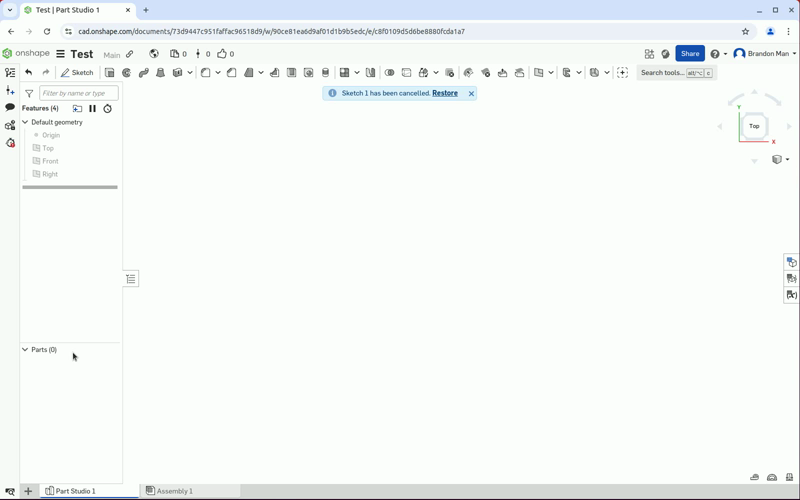
key(shift+p)
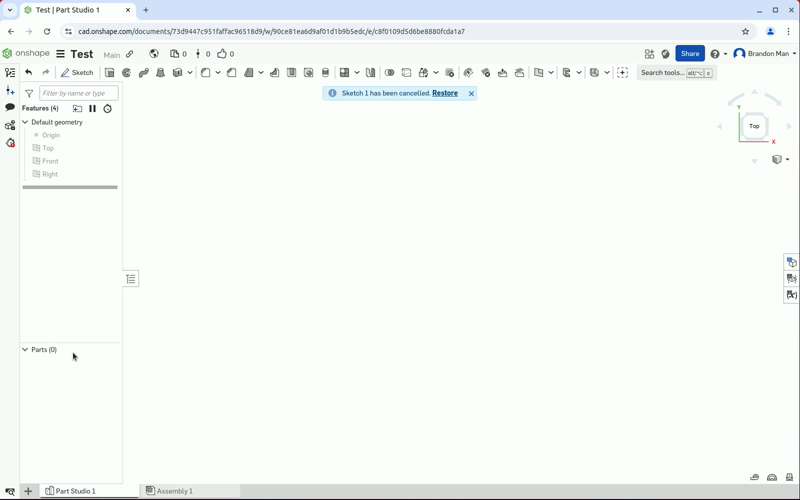
key(space)
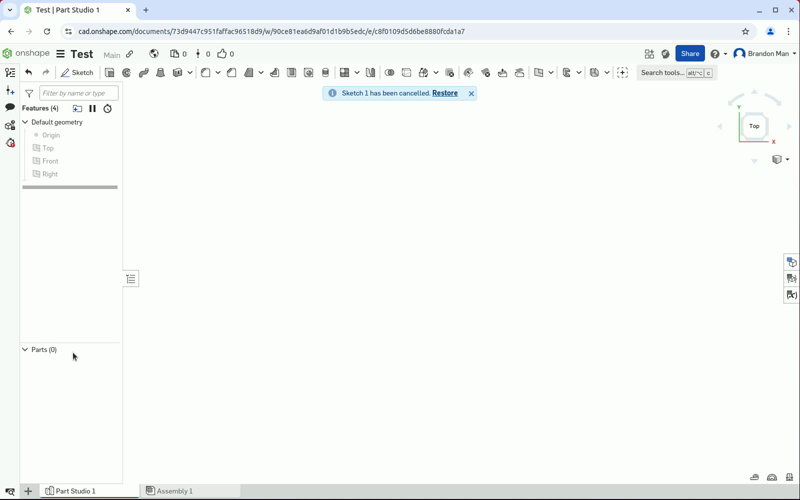
key_down(shift)
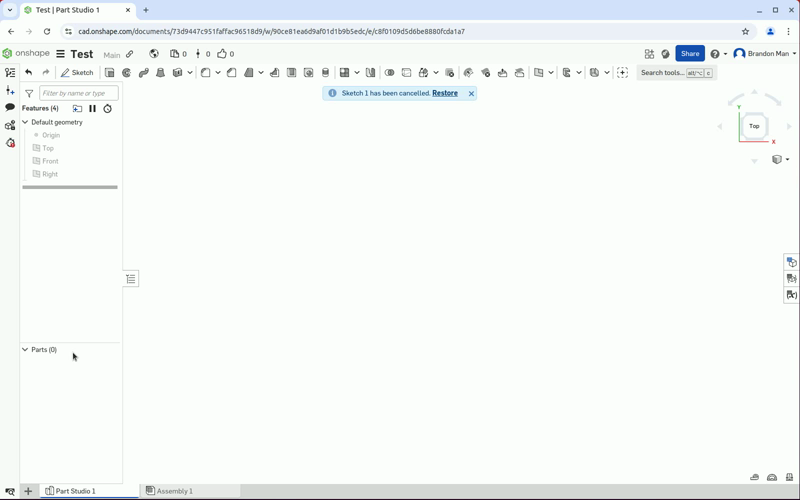
key(up)
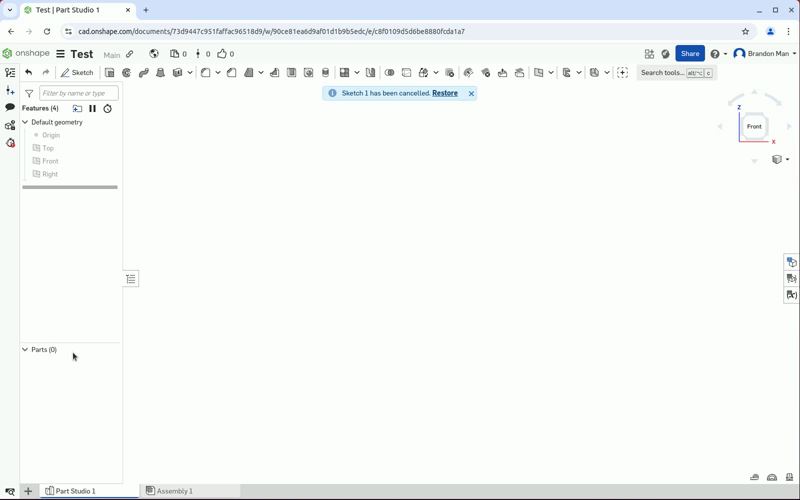
key_up(shift)
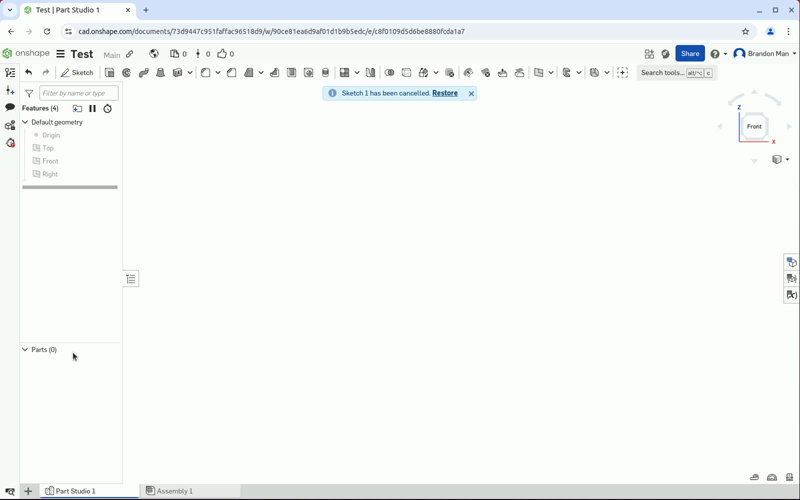
mouse_move(73, 352)
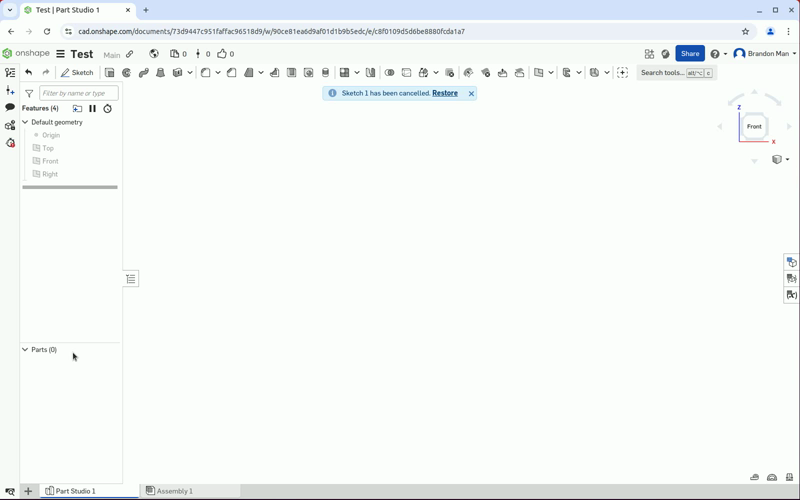
key(shift+y)
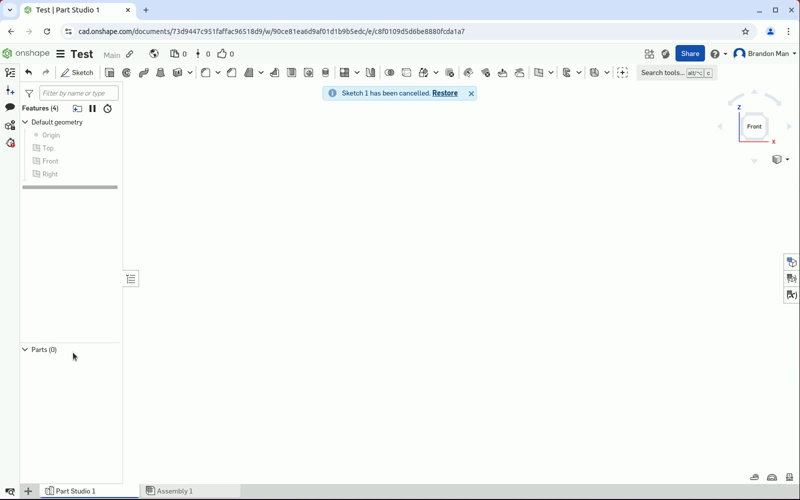
key(shift+s)
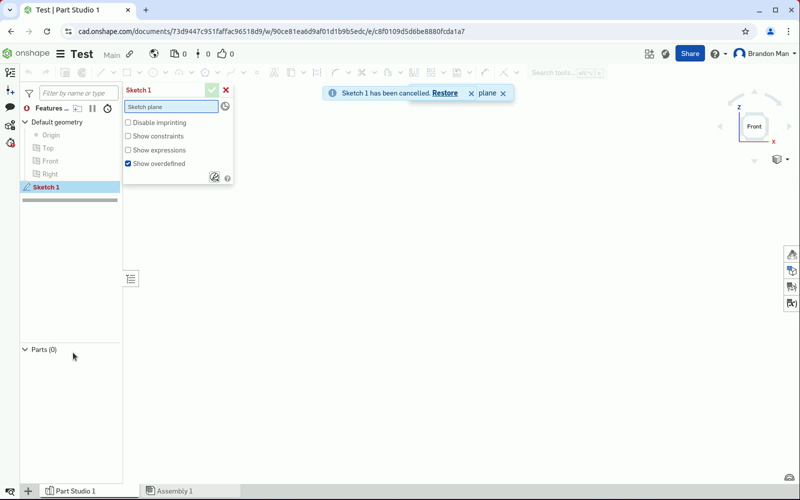
mouse_move(73, 163)
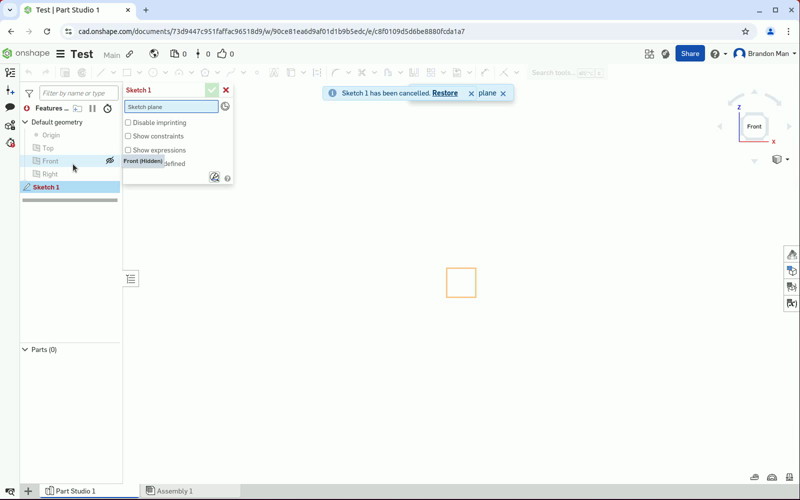
click(73, 163)
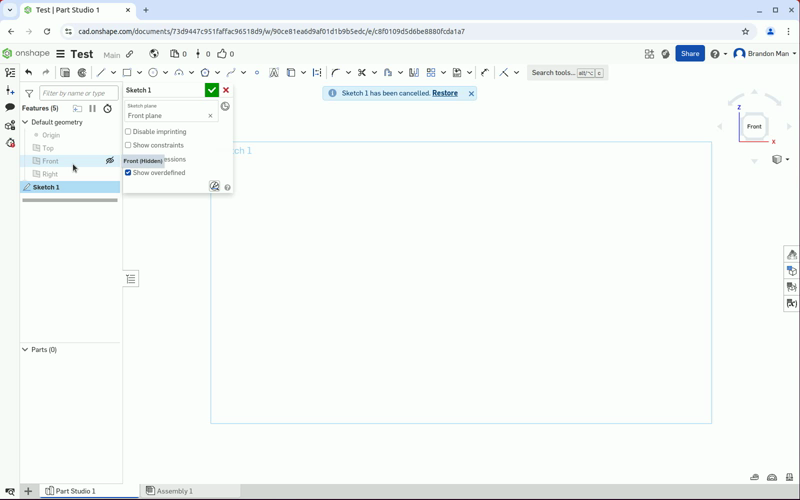
mouse_move(73, 352)
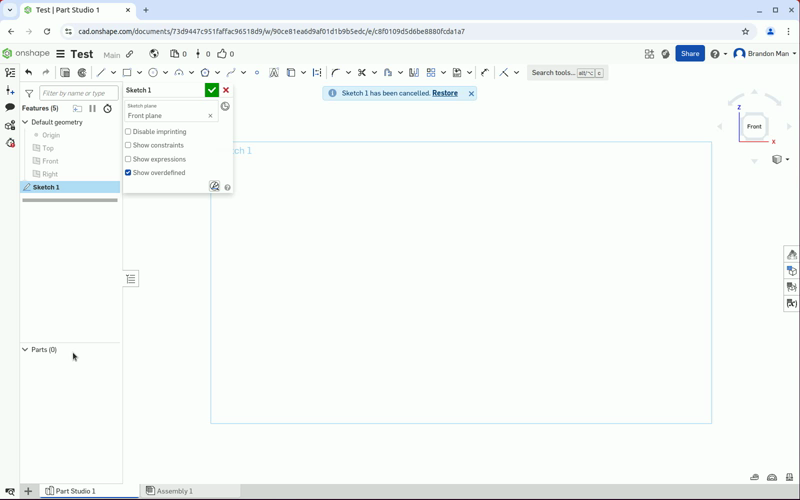
key(y)
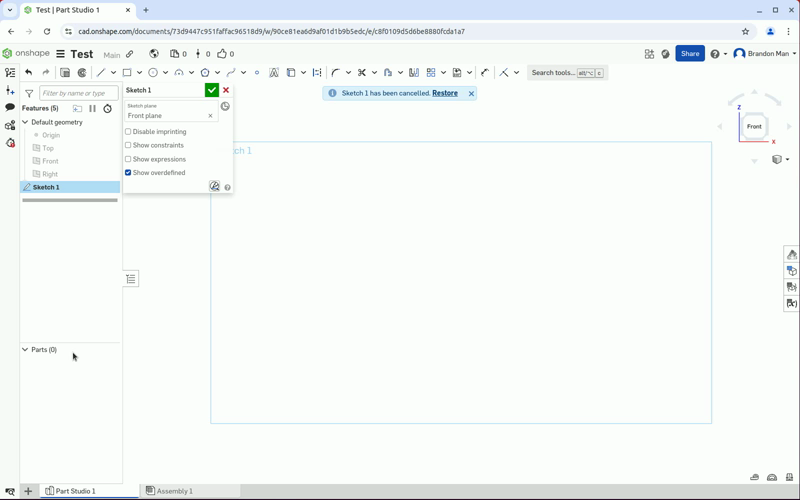
key(c)
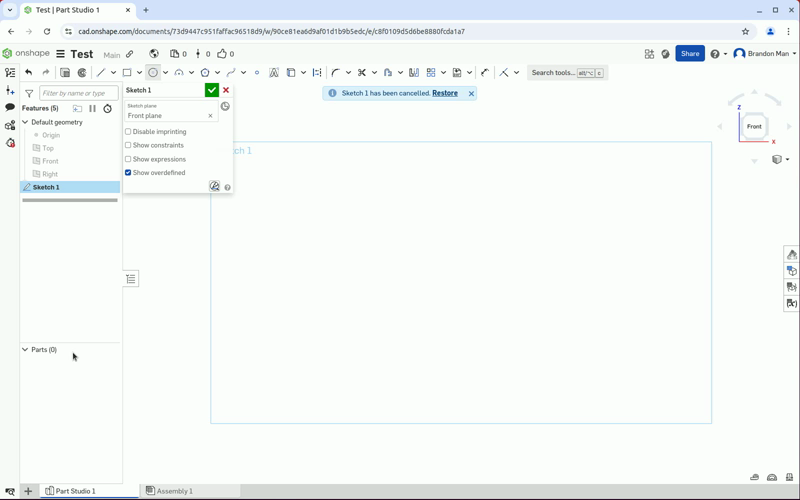
key_down(shift)
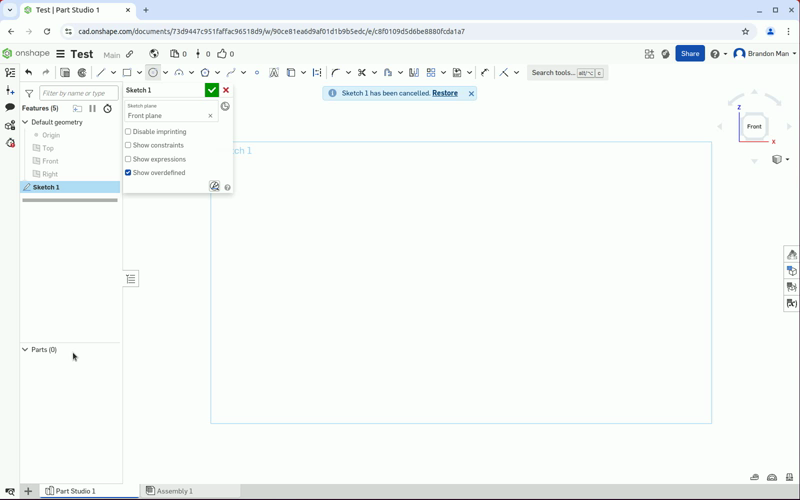
mouse_move(461, 282)
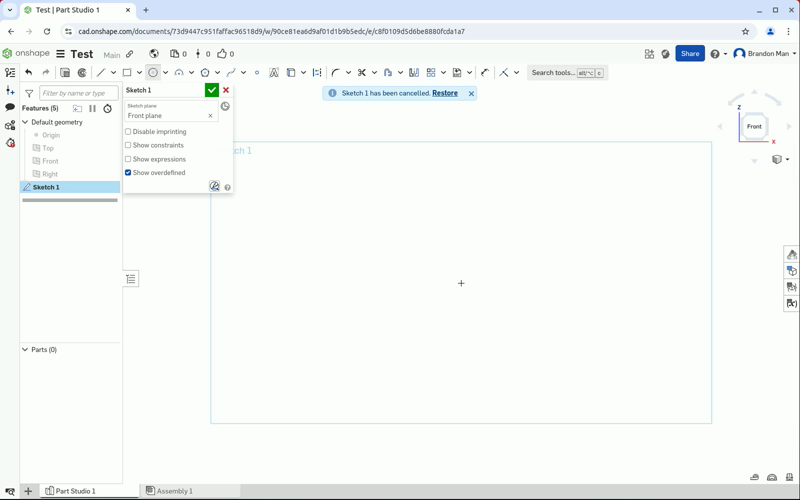
click(461, 282)
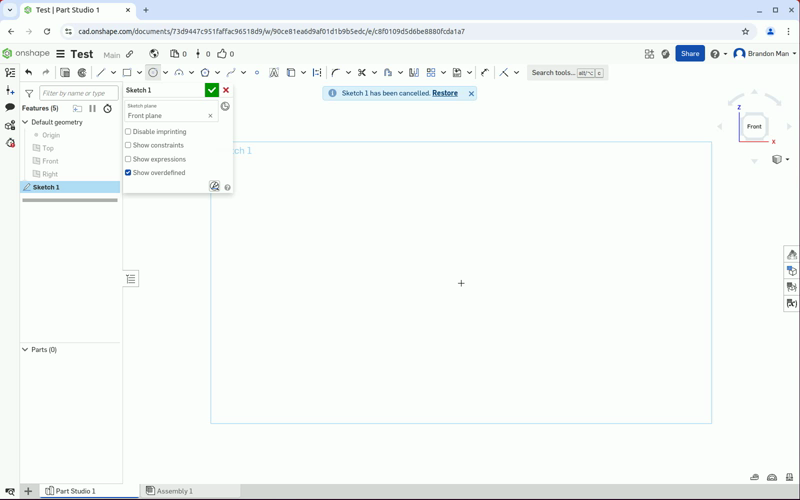
key_up(shift)
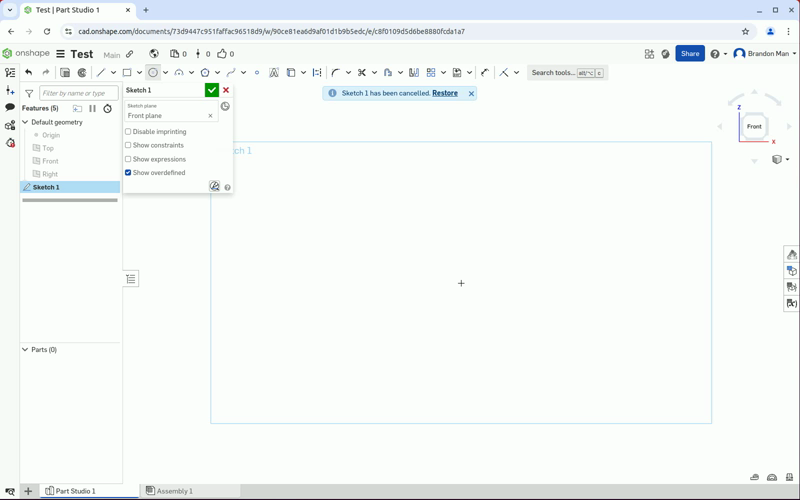
mouse_move(487, 282)
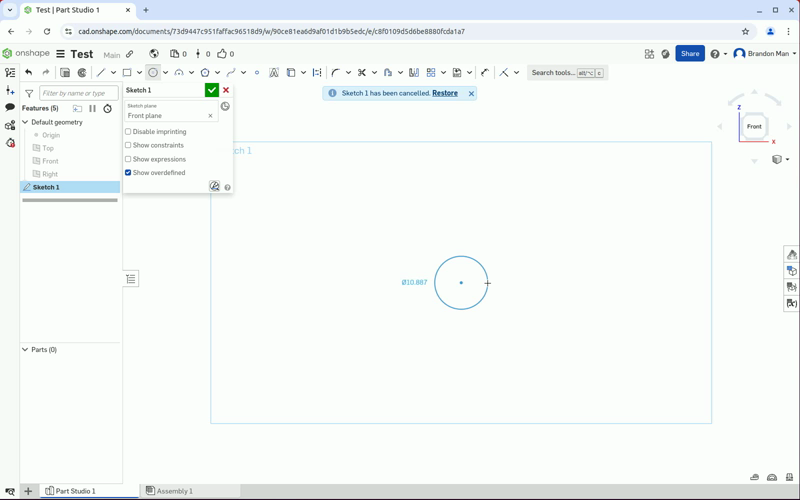
click(487, 282)
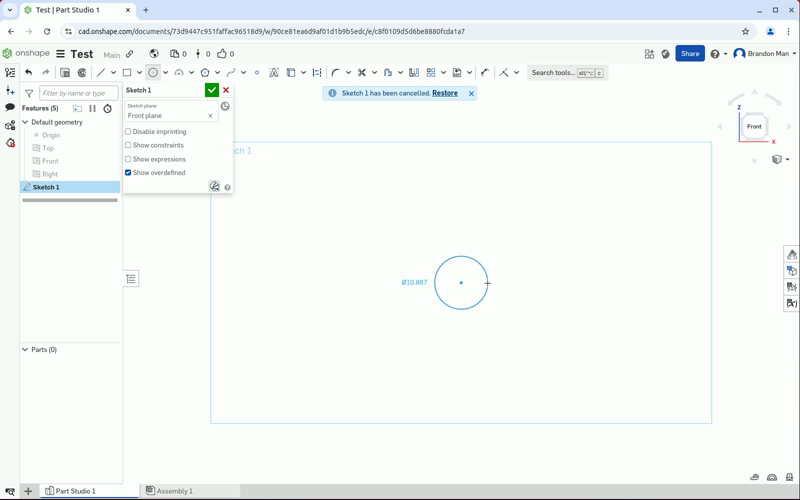
key(esc)
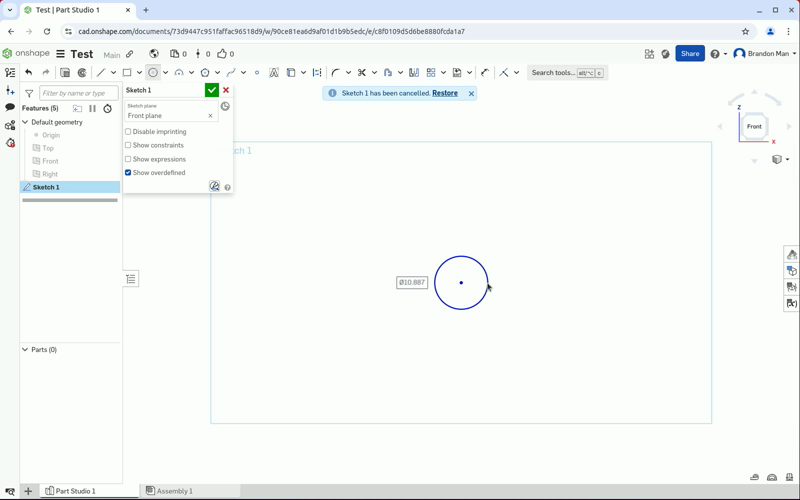
key(c)
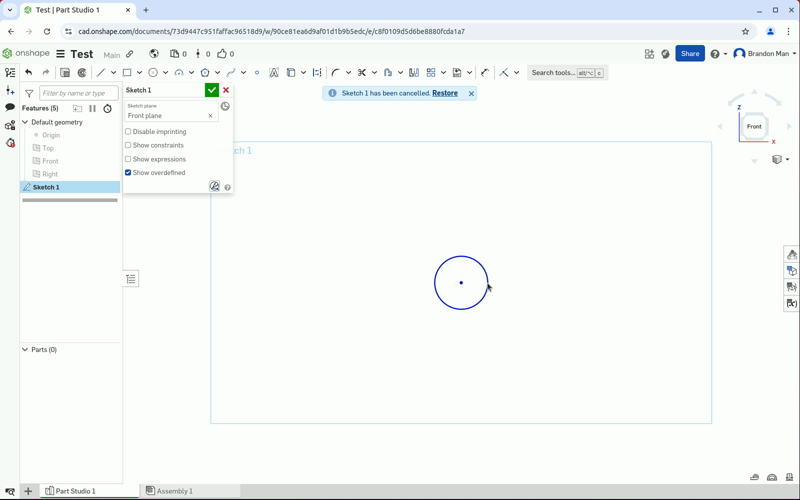
key_down(shift)
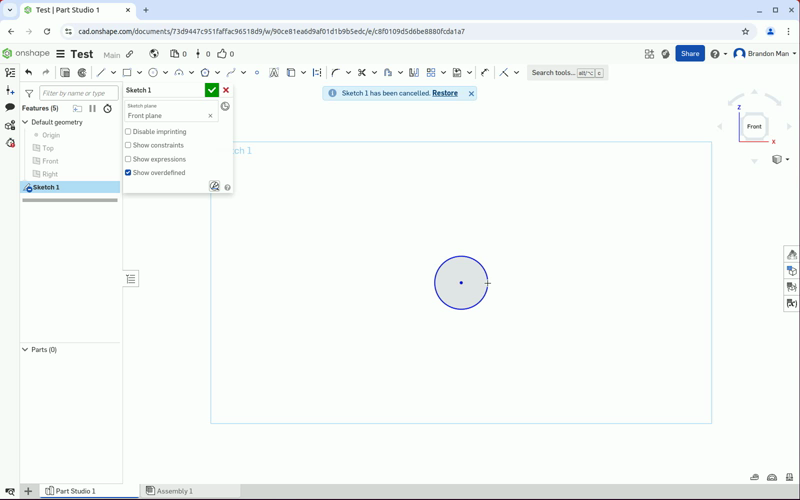
mouse_move(461, 282)
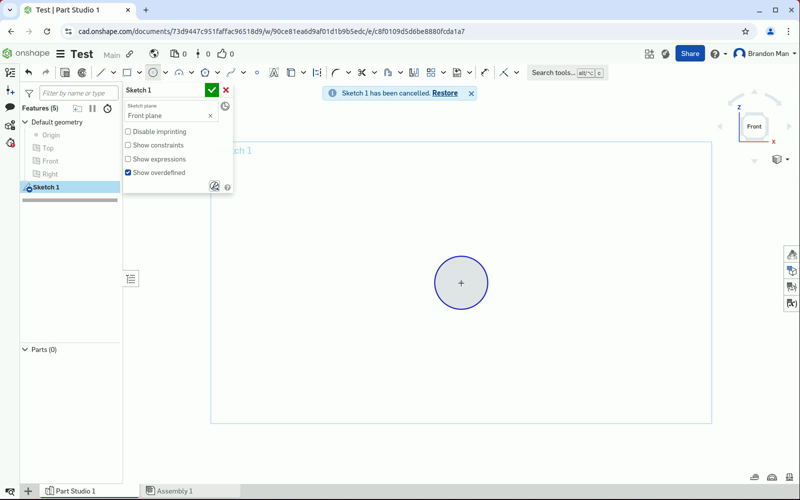
click(461, 282)
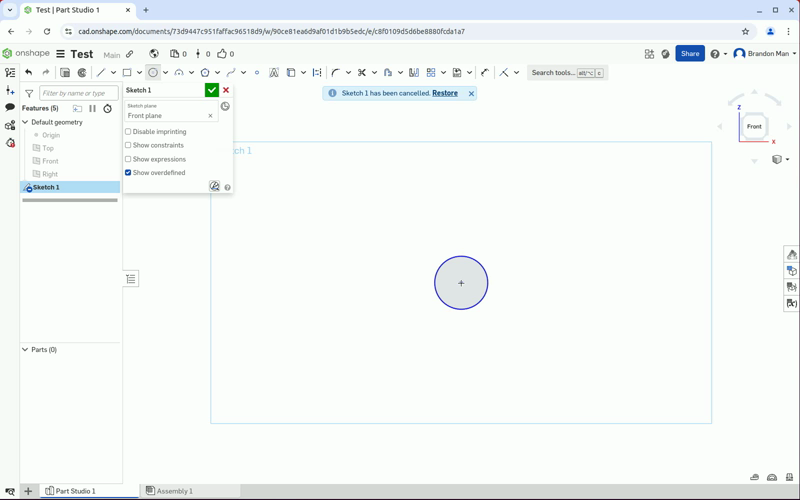
key_up(shift)
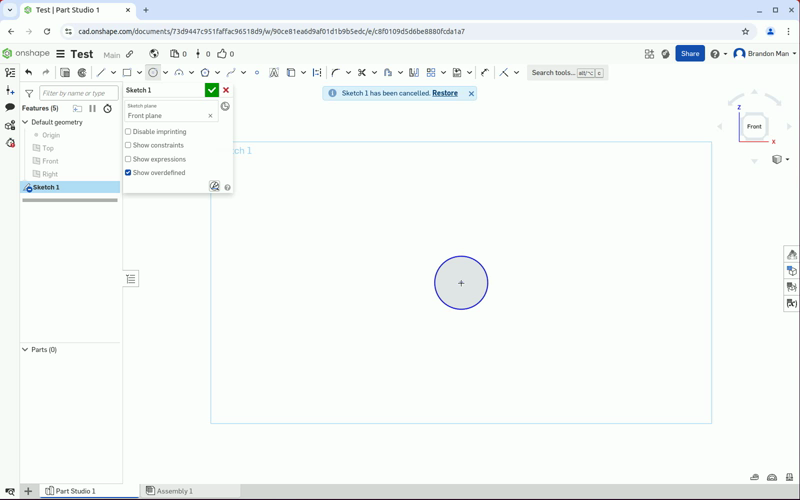
mouse_move(475, 282)
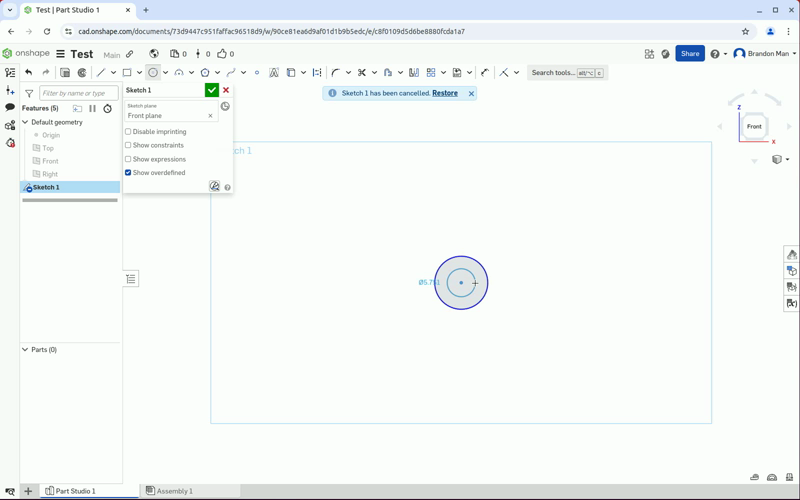
click(475, 282)
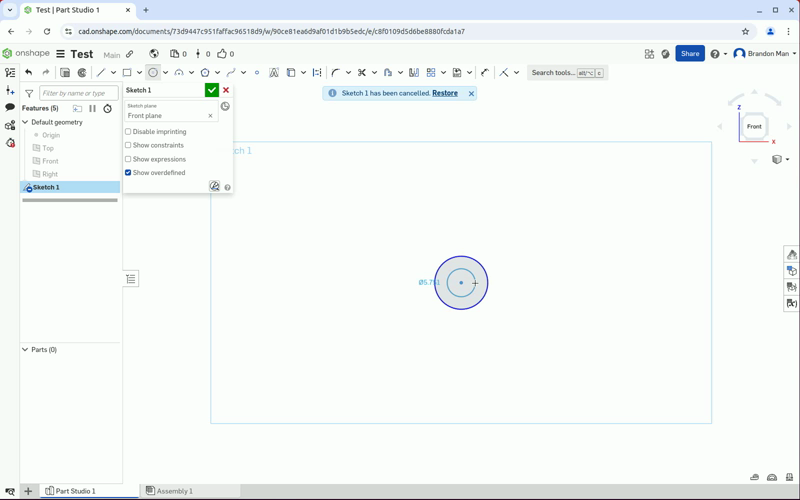
key(esc)
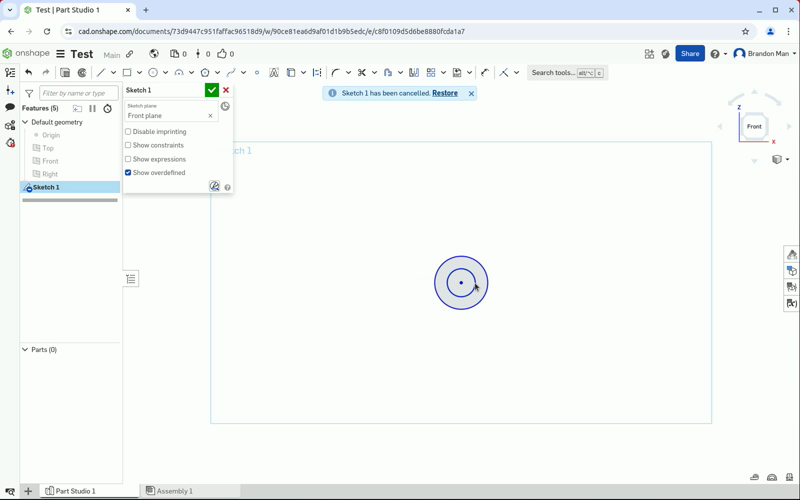
mouse_move(437, 273)
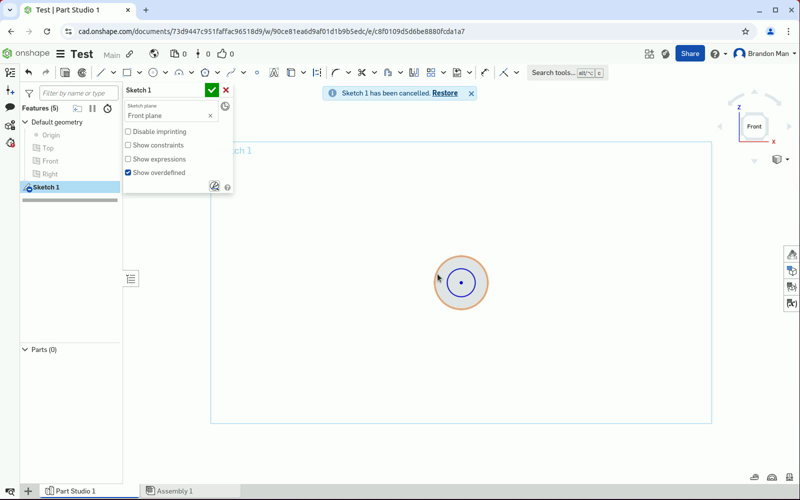
scroll(6)
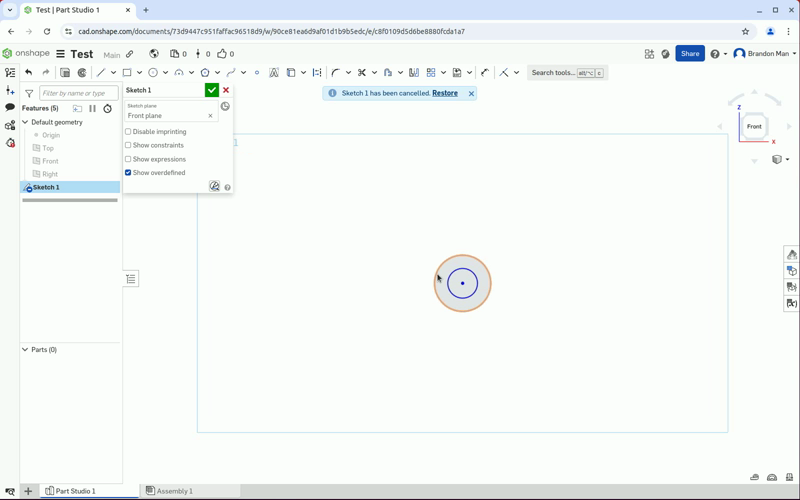
scroll(6)
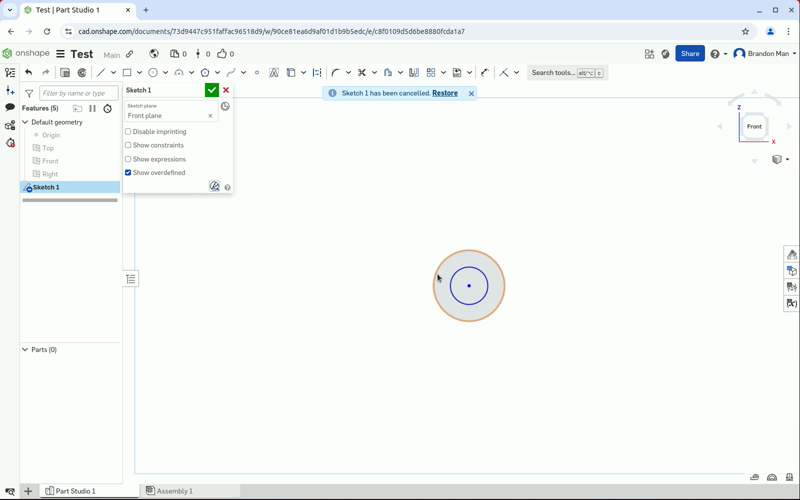
scroll(6)
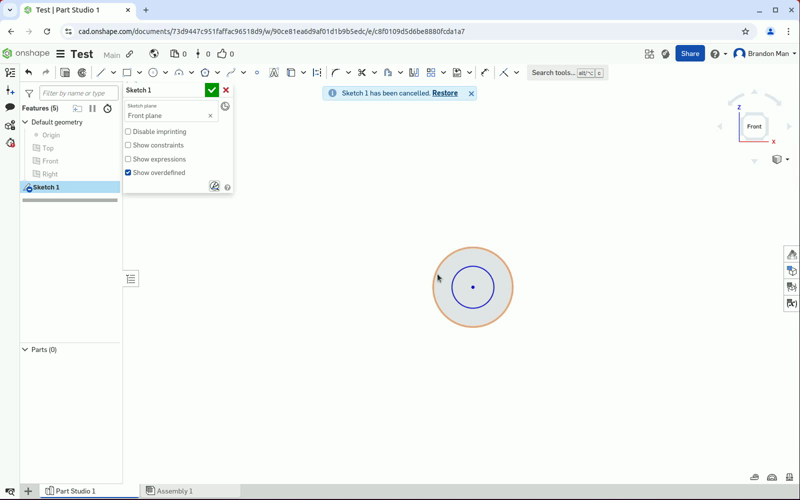
scroll(6)
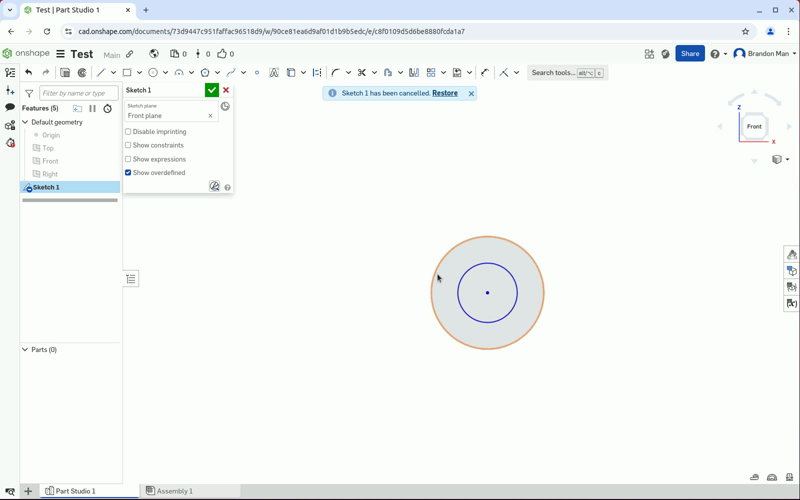
scroll(6)
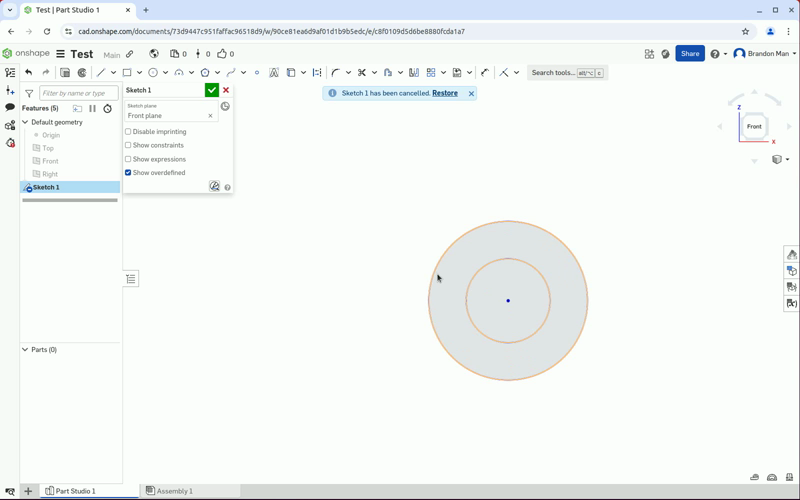
scroll(6)
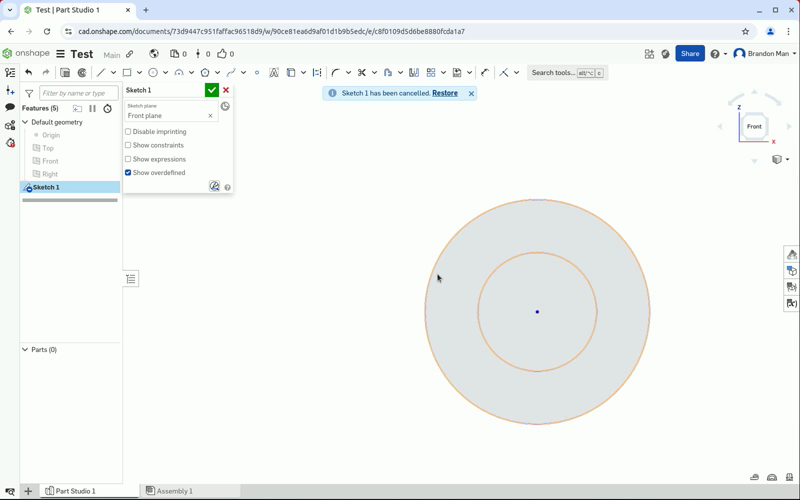
scroll(6)
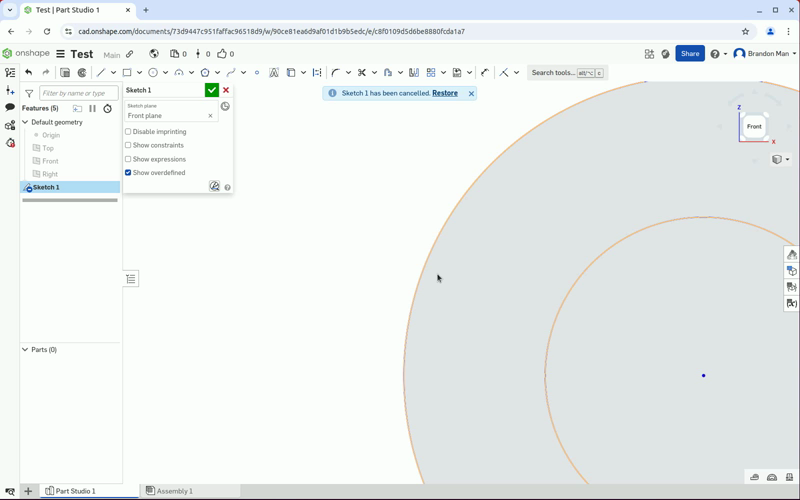
click(437, 273)
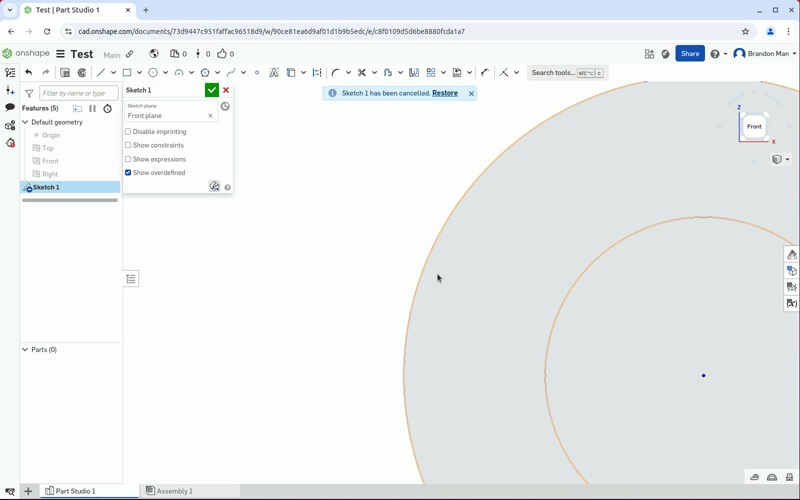
scroll(-6)
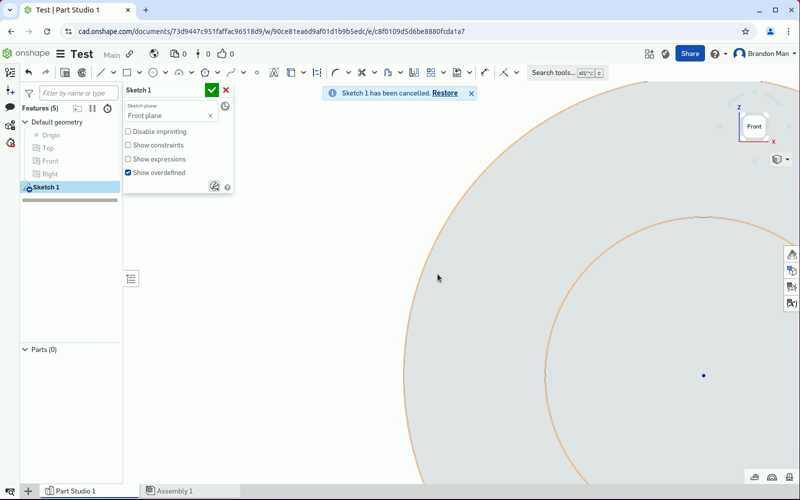
scroll(-6)
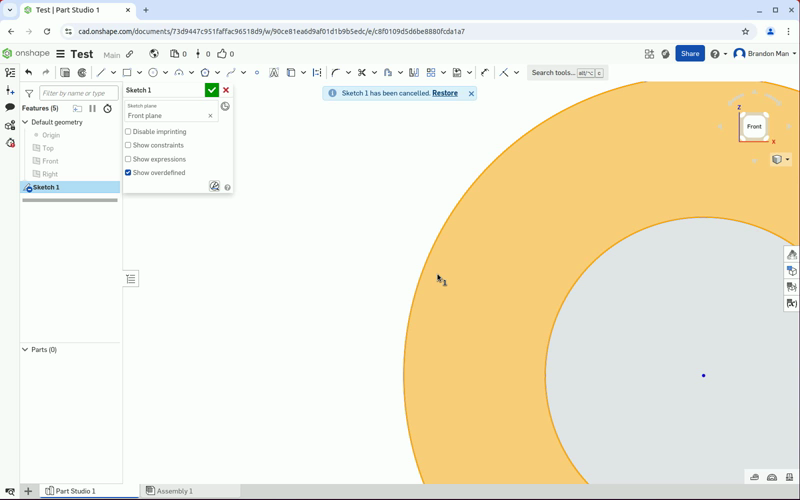
scroll(-6)
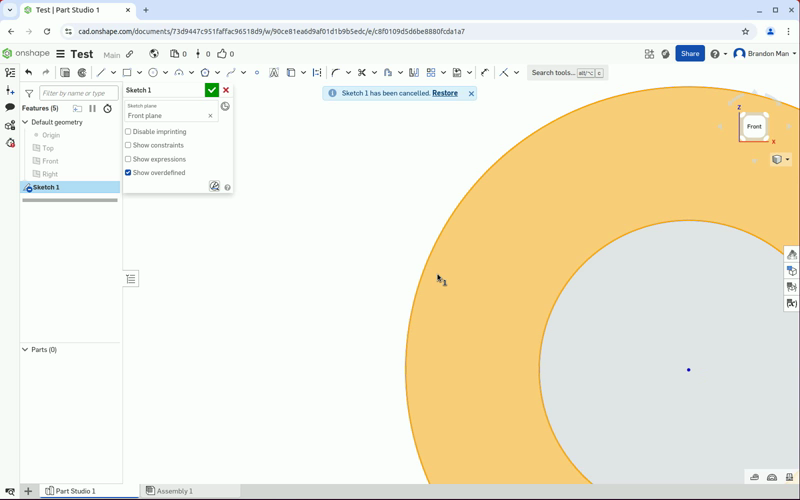
scroll(-6)
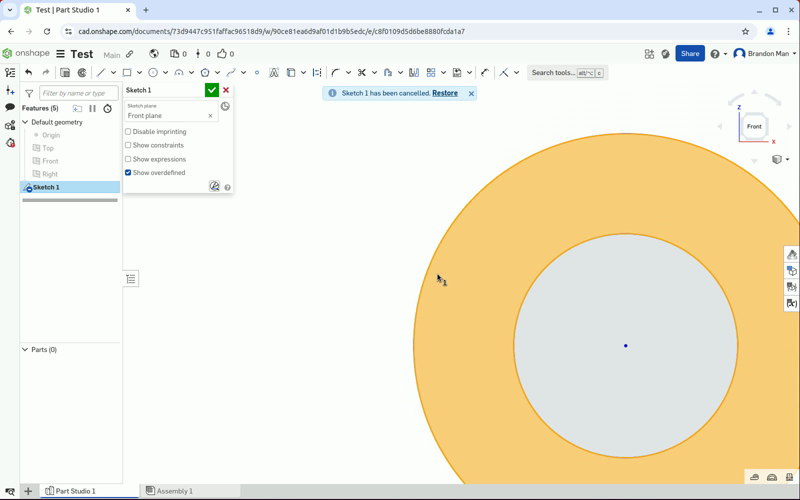
scroll(-6)
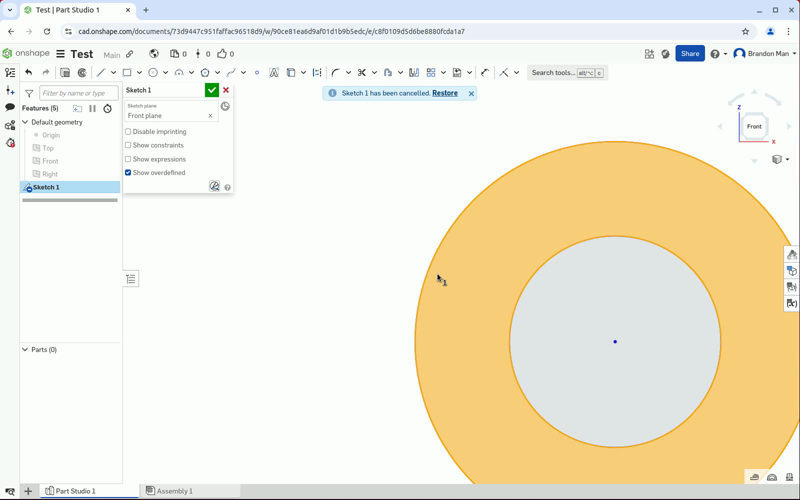
scroll(-6)
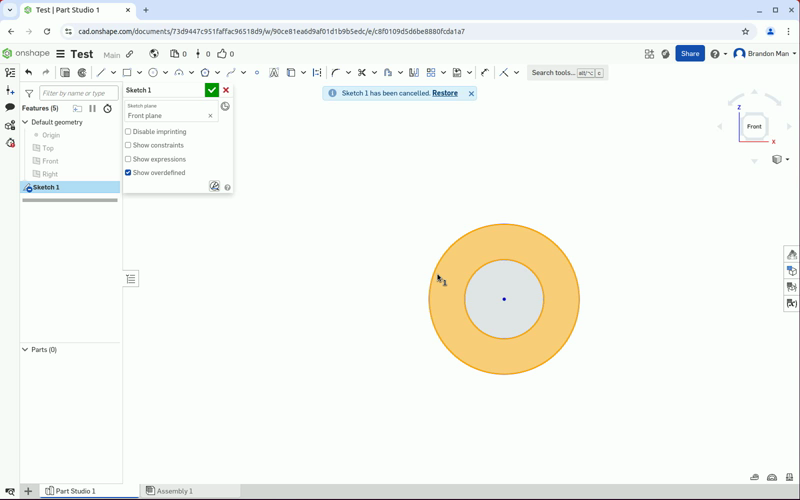
scroll(-6)
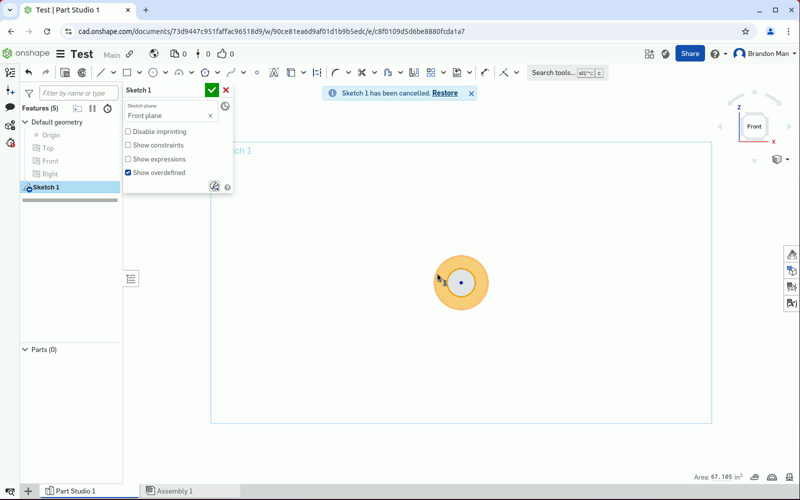
mouse_move(73, 352)
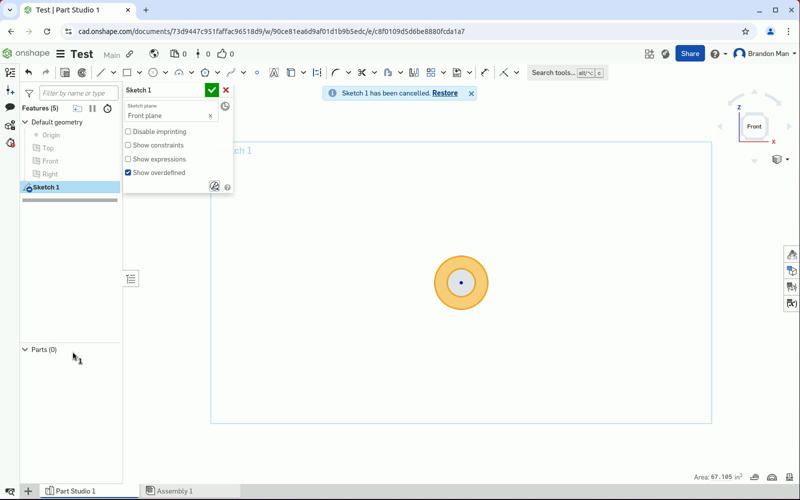
key(shift+y)
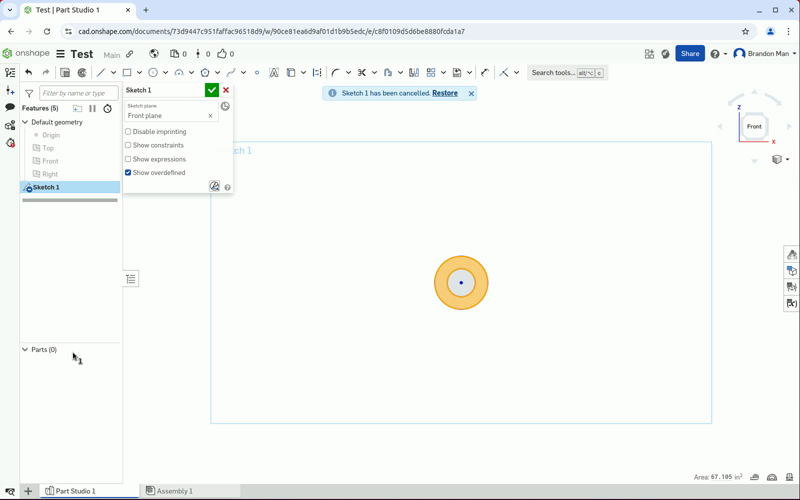
key(shift+e)
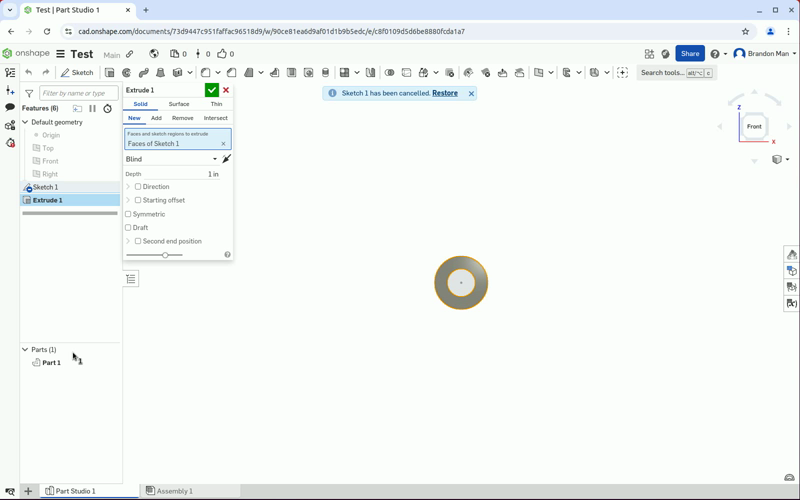
mouse_move(143, 106)
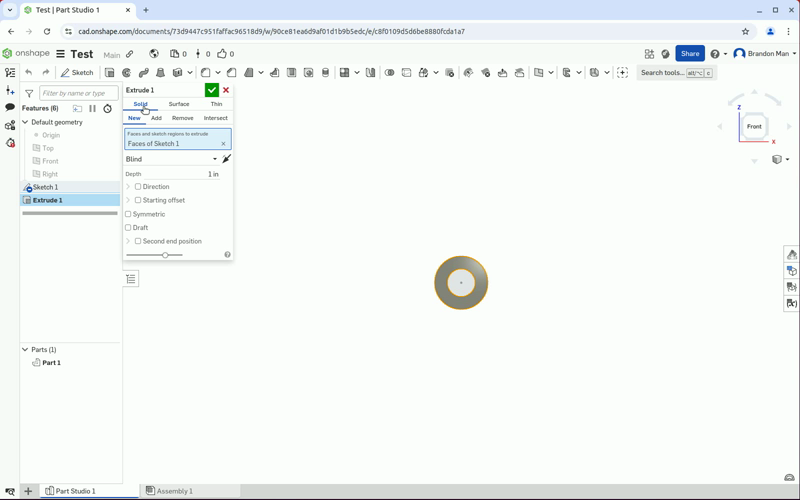
click(143, 106)
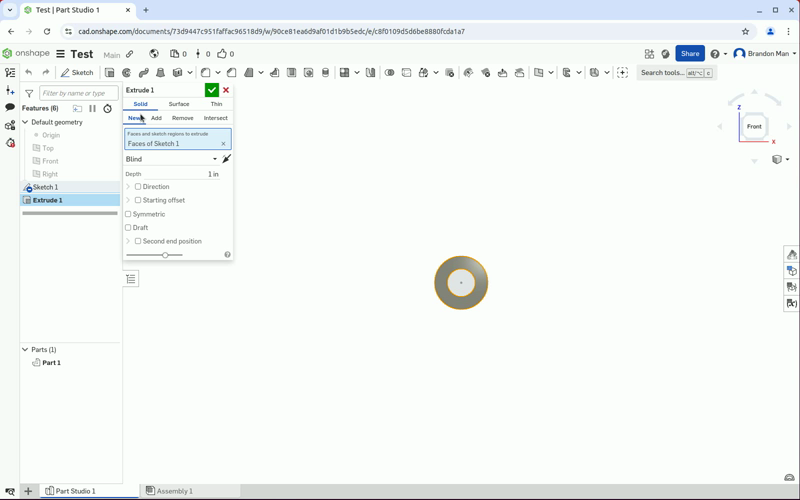
mouse_move(137, 120)
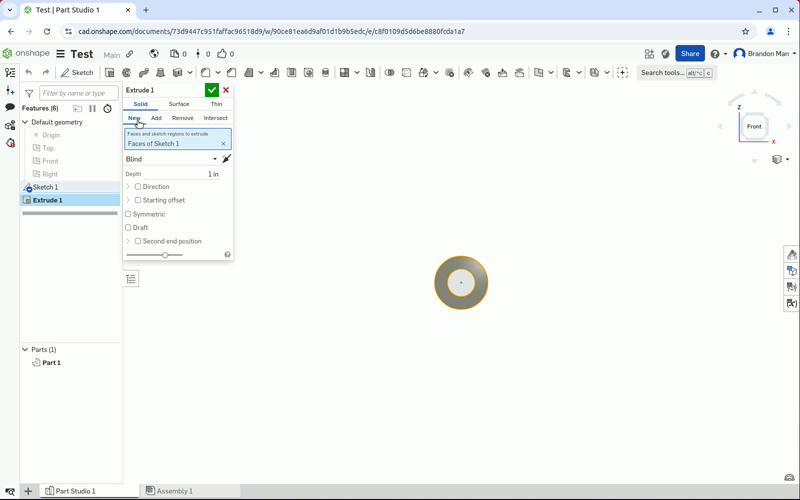
click(137, 120)
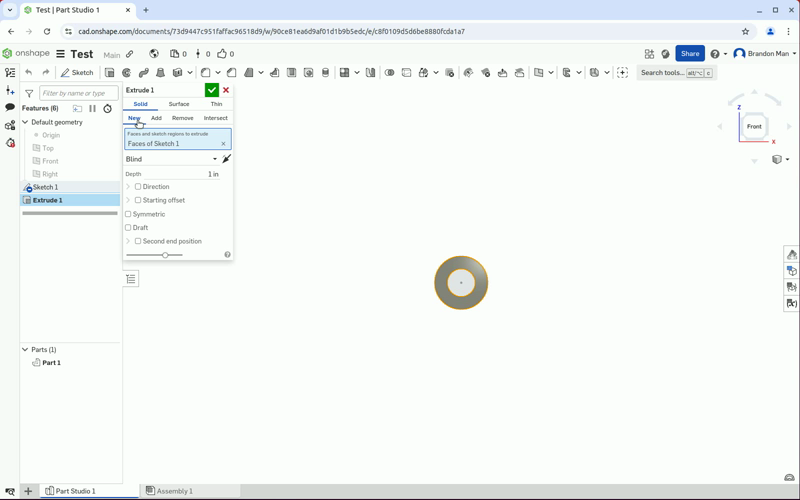
key(tab, 4)
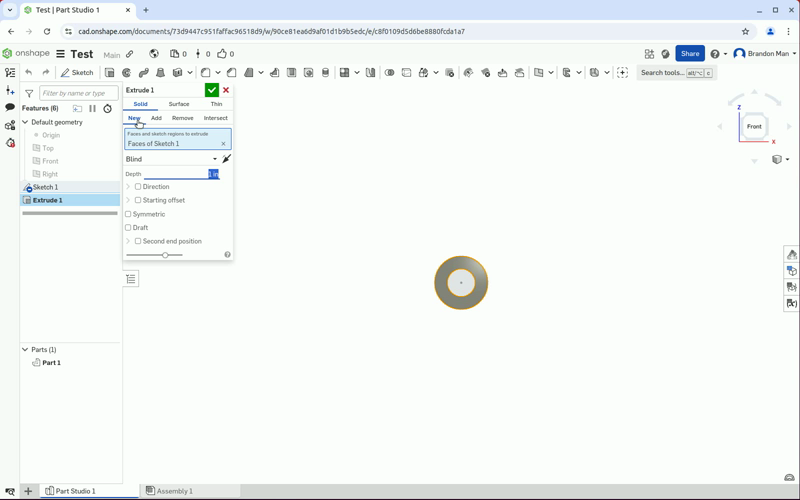
text(8.184)
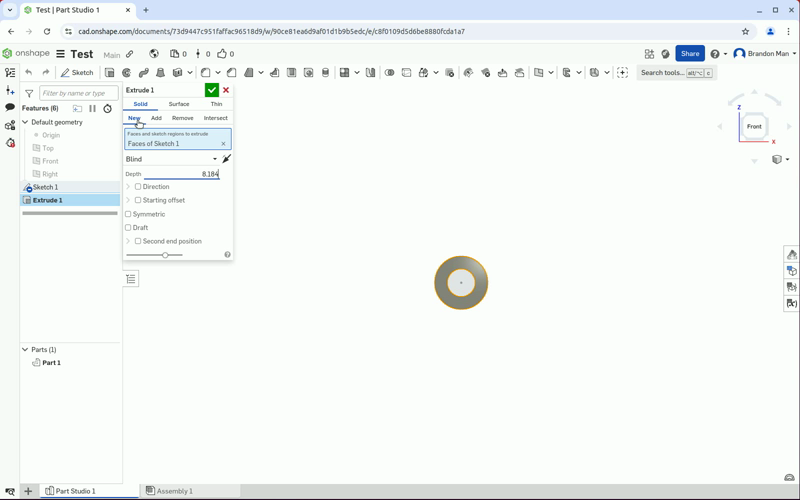
key(tab, 3)
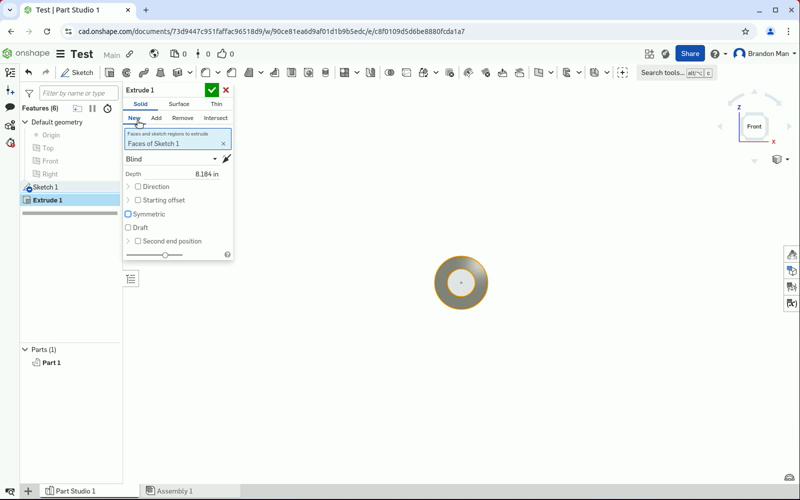
key(space)
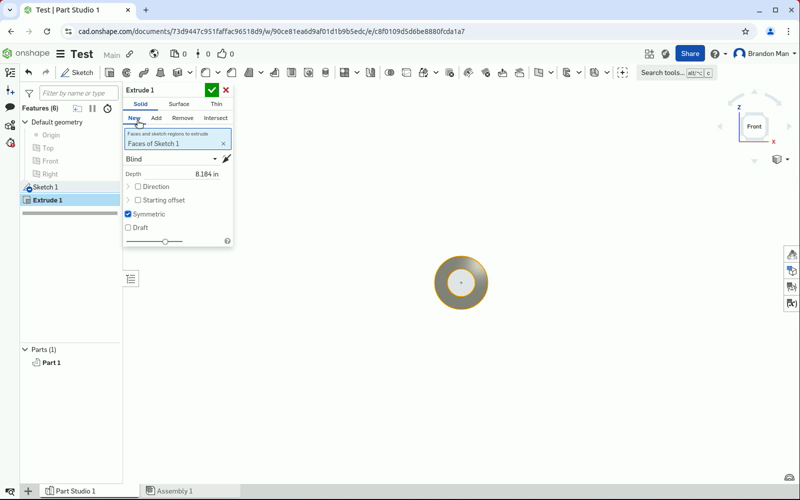
key(enter)
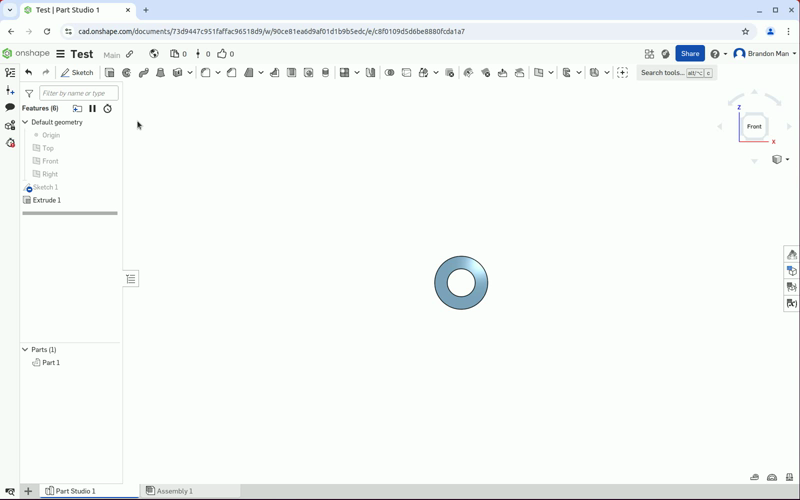
key(shift+h)
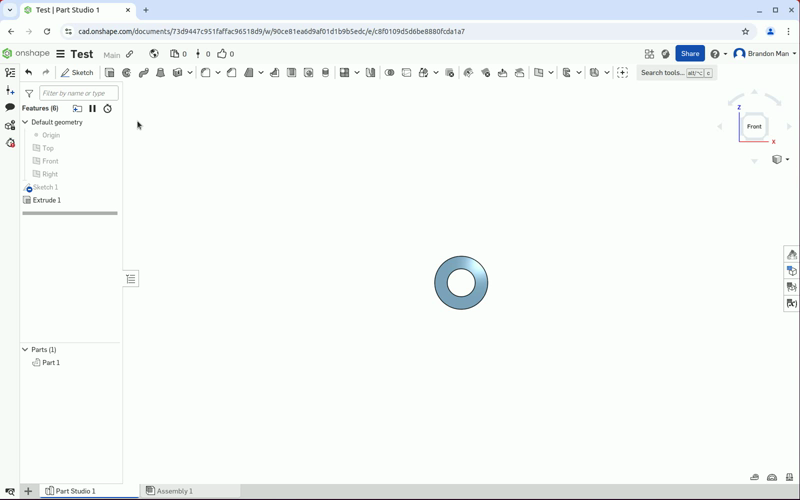
key(shift+h)
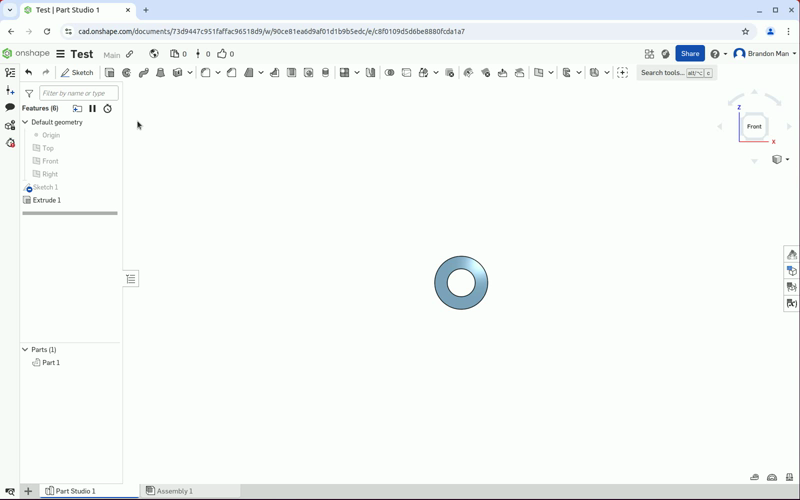
mouse_move(73, 189)
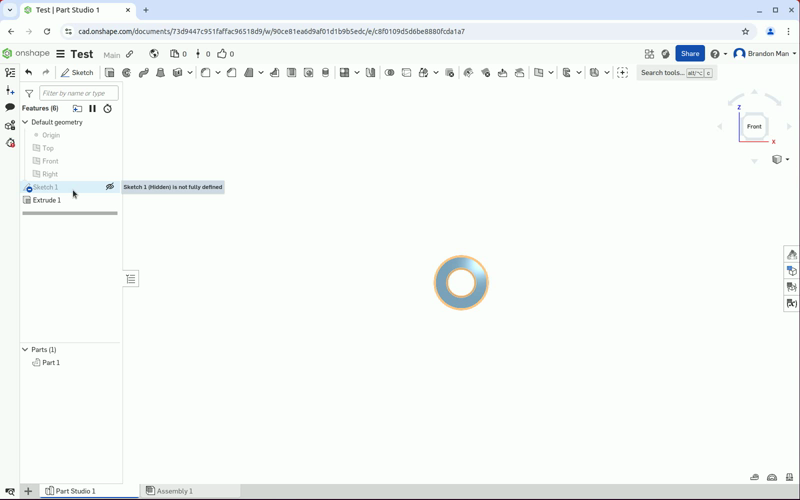
click(73, 189)
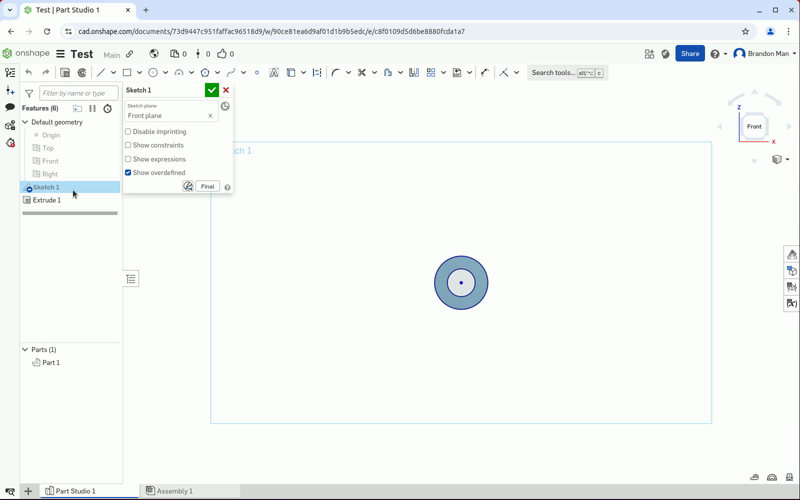
mouse_move(229, 92)
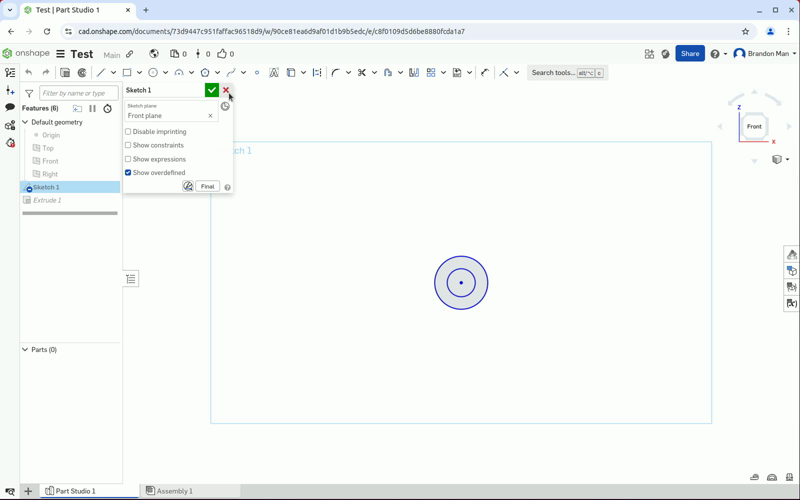
click(229, 92)
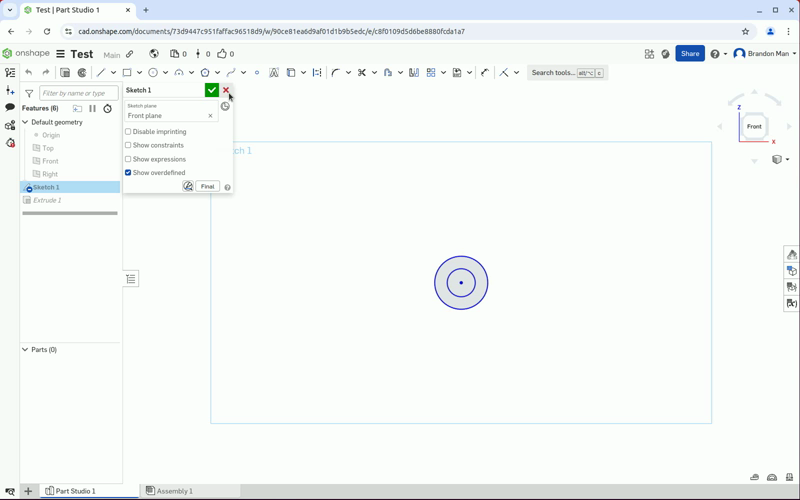
key(shift+s)
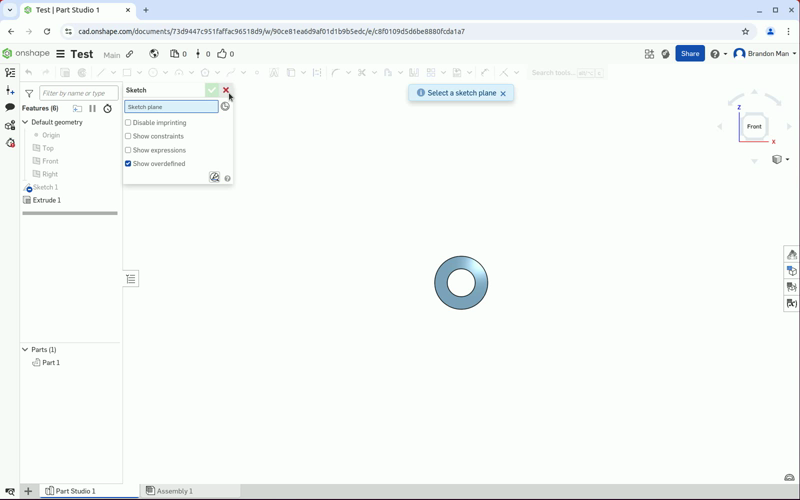
mouse_move(73, 163)
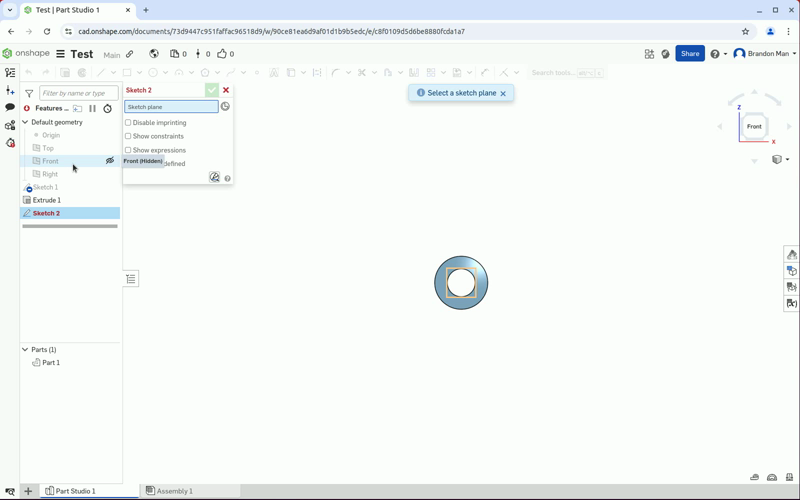
click(73, 163)
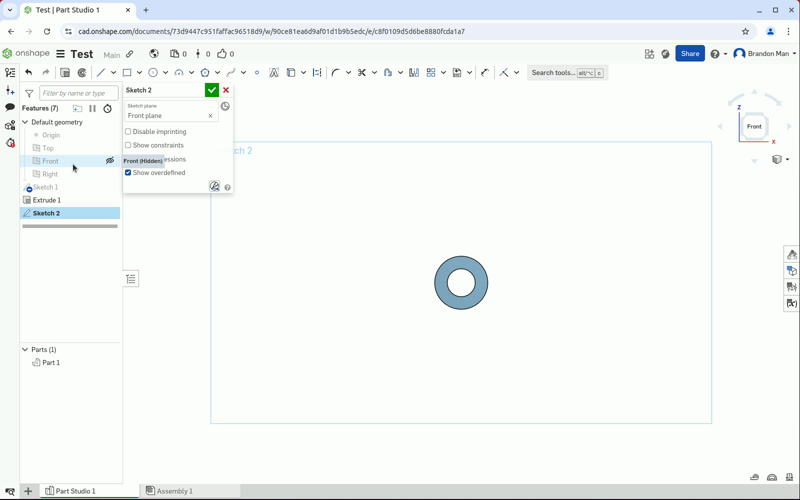
mouse_move(73, 352)
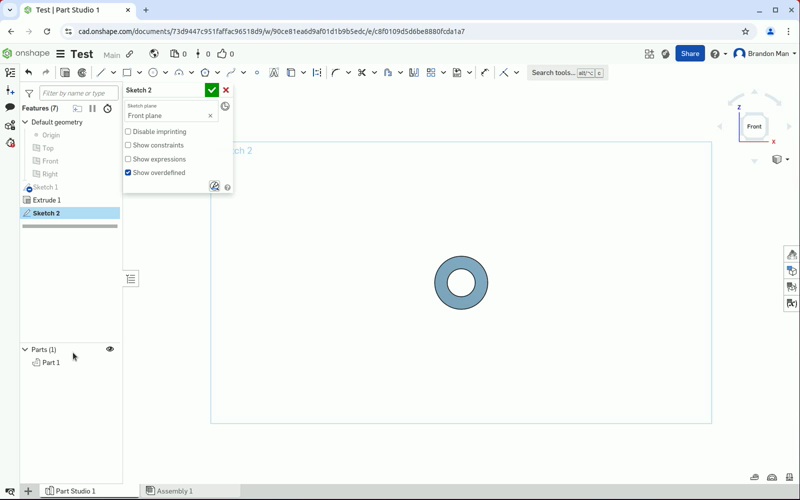
key(y)
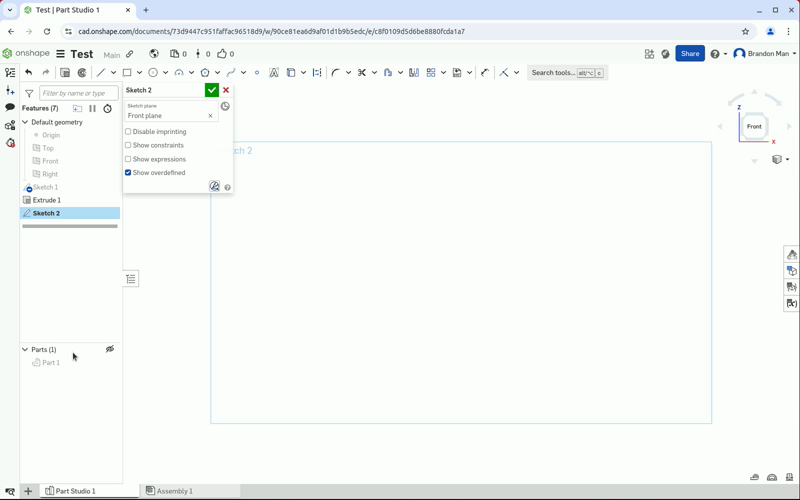
key(a)
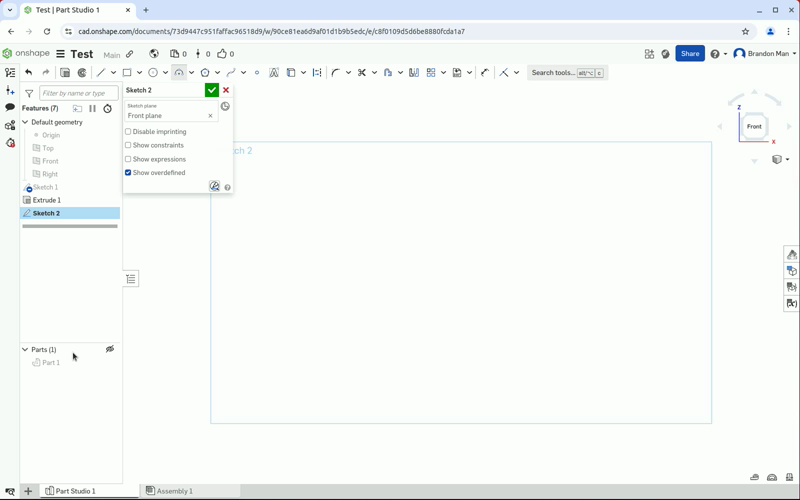
key_down(shift)
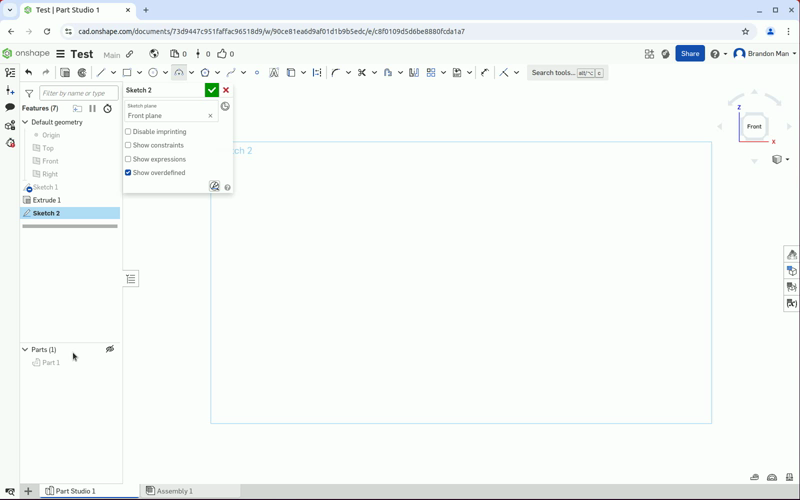
mouse_move(348, 354)
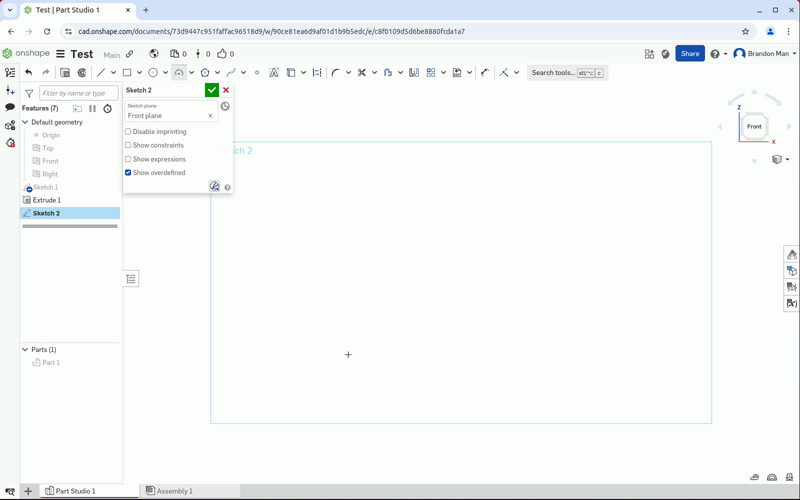
click(348, 354)
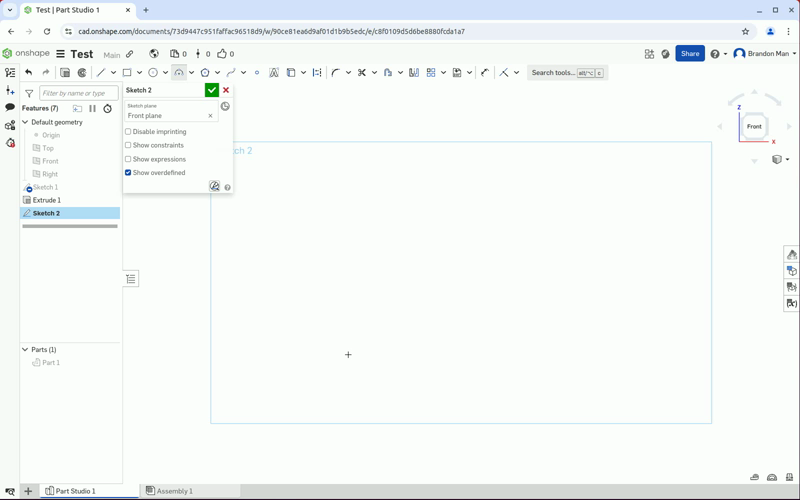
key_up(shift)
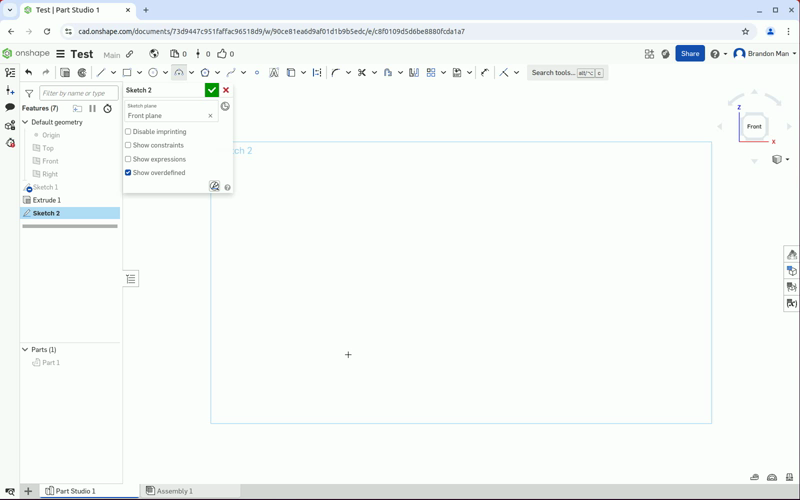
key_down(shift)
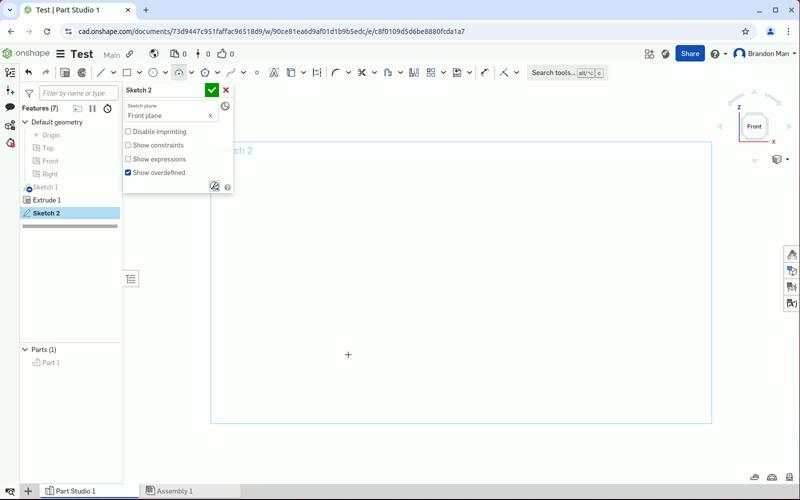
mouse_move(368, 364)
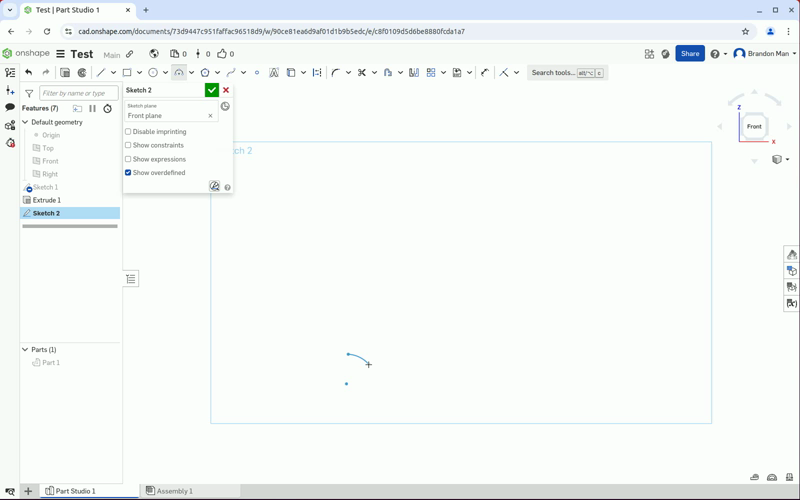
click(368, 364)
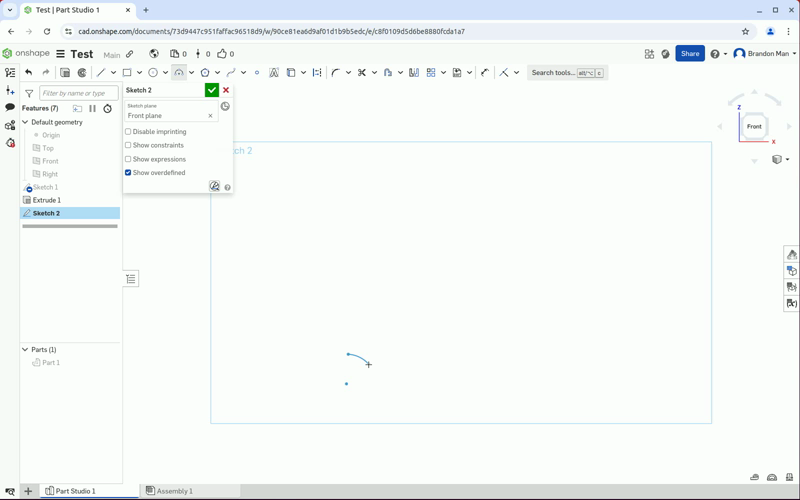
mouse_move(365, 343)
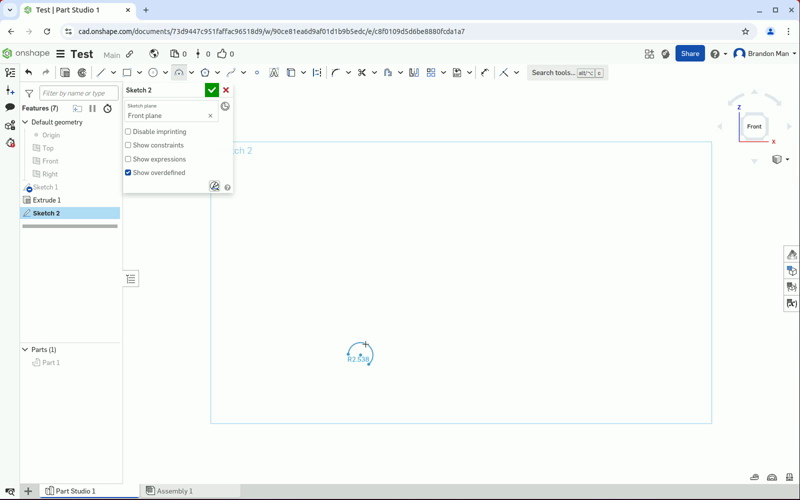
click(365, 343)
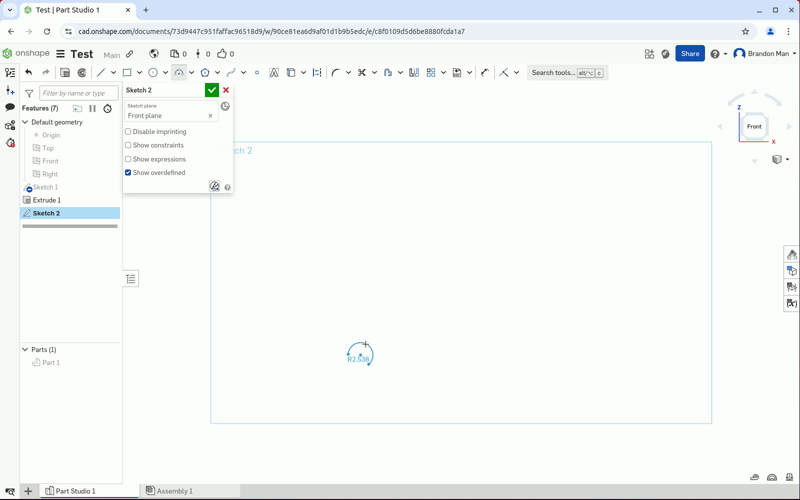
key_up(shift)
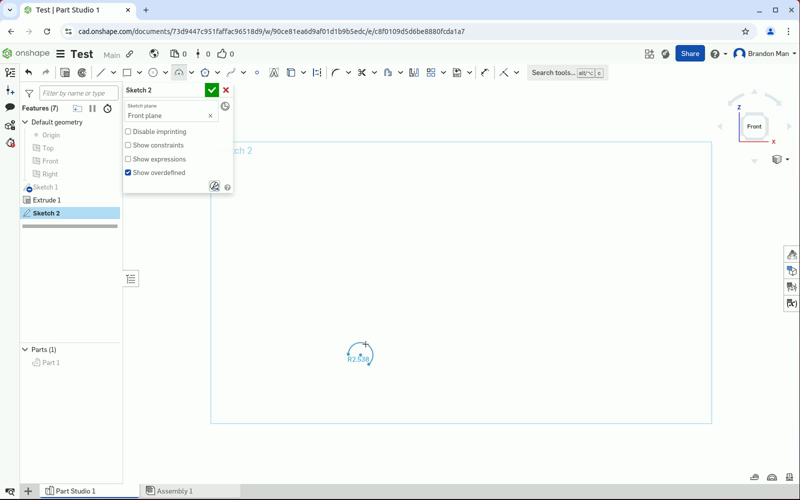
key(esc)
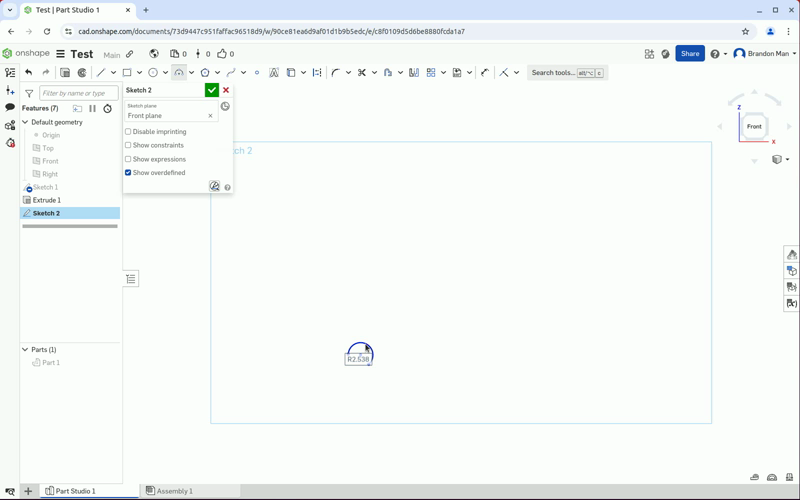
key(l)
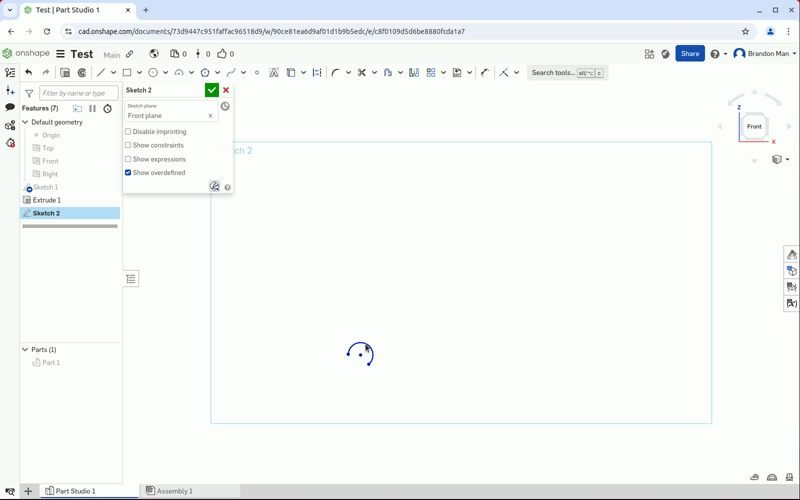
mouse_move(368, 364)
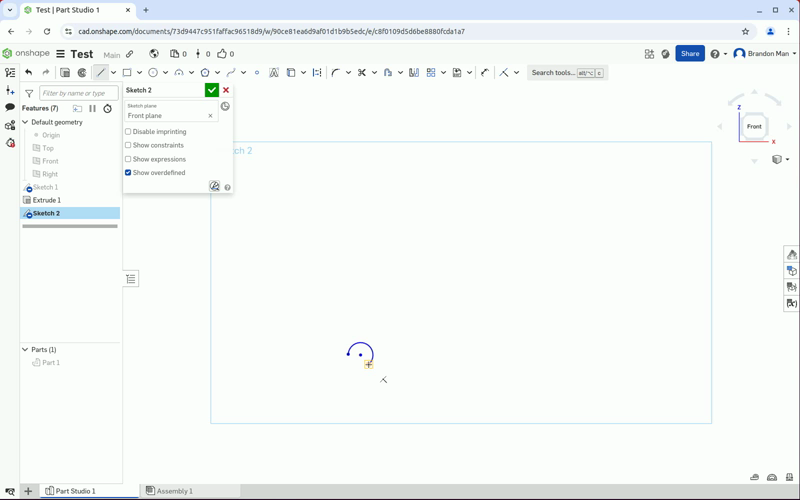
click(368, 364)
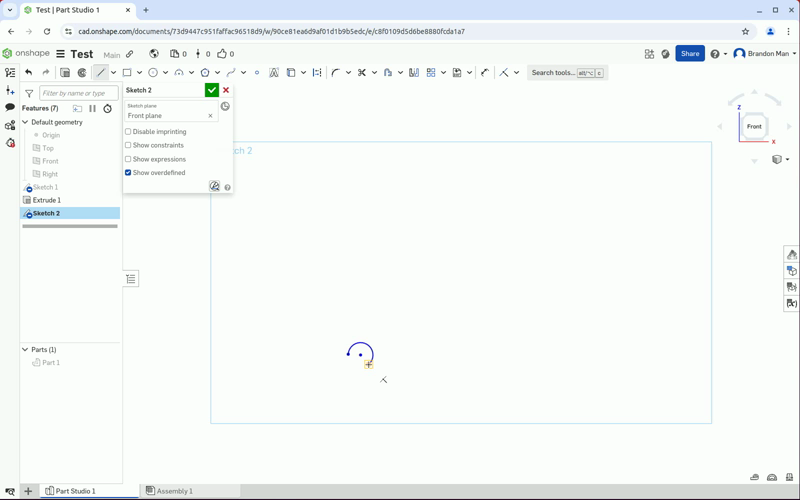
key_down(shift)
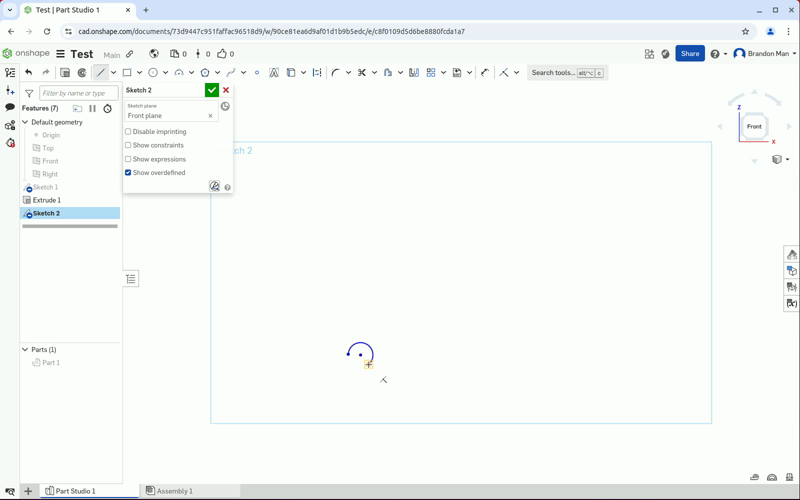
mouse_move(433, 306)
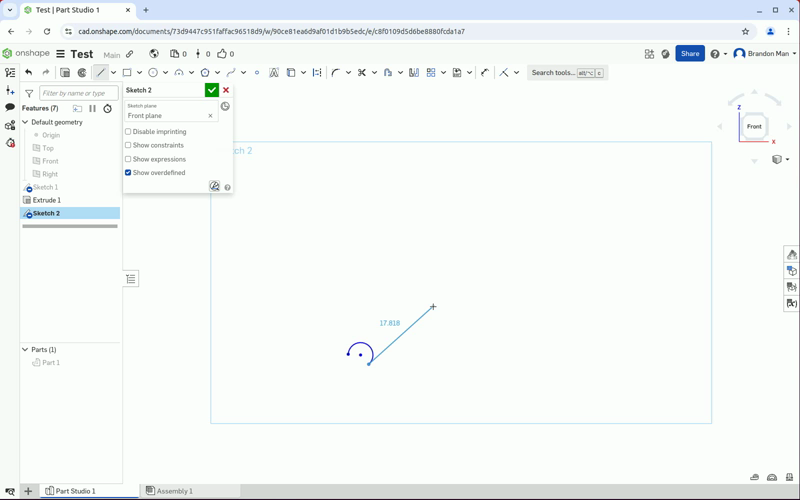
click(433, 306)
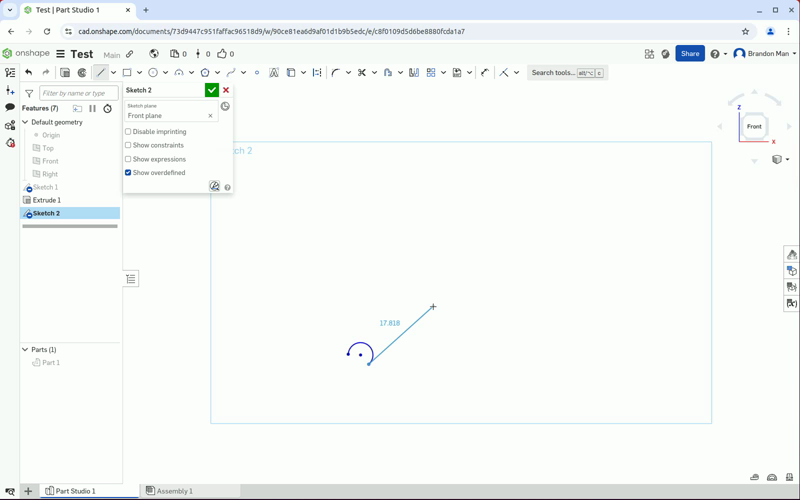
key_up(shift)
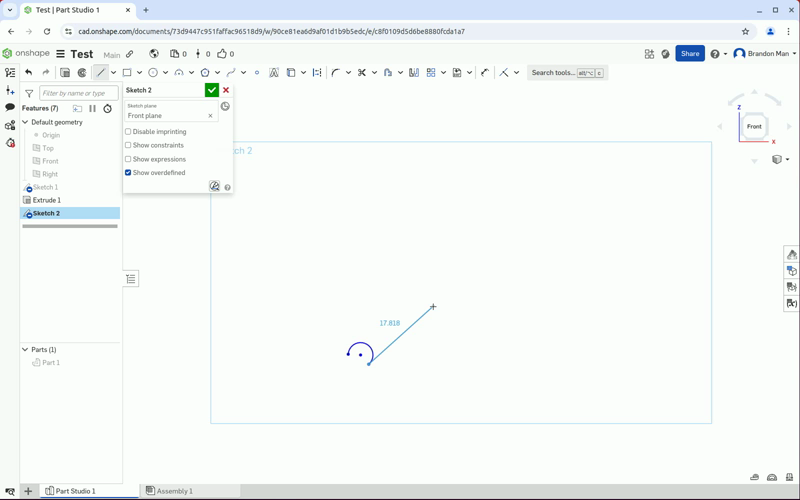
key(esc)
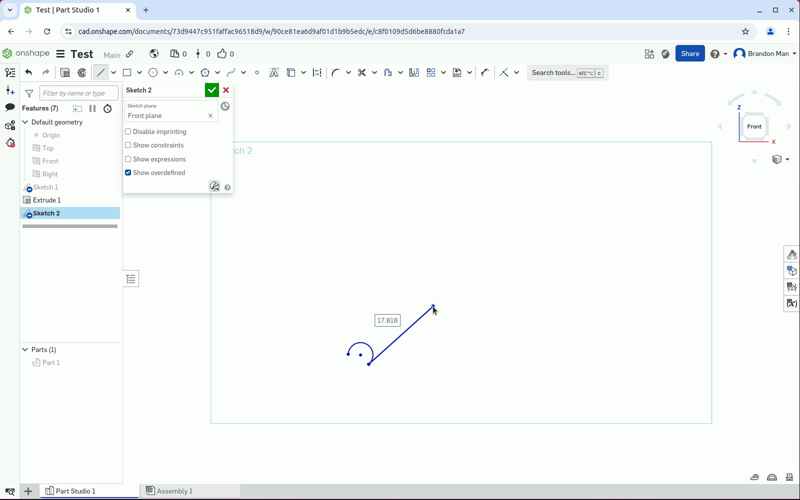
key(a)
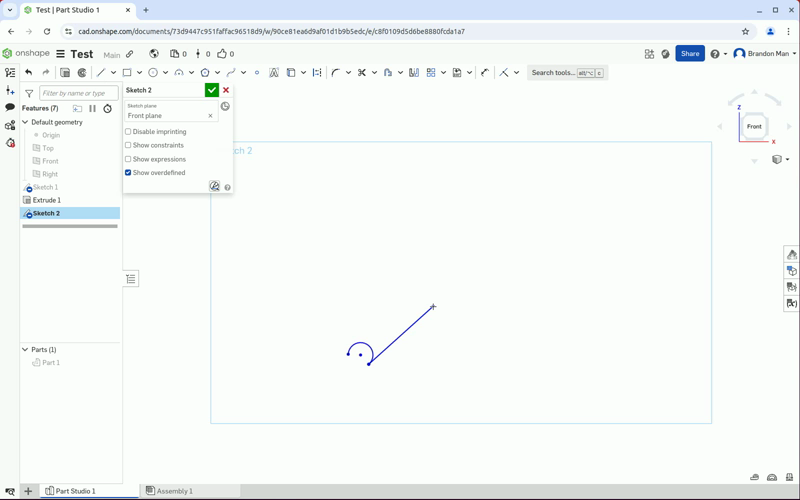
mouse_move(433, 306)
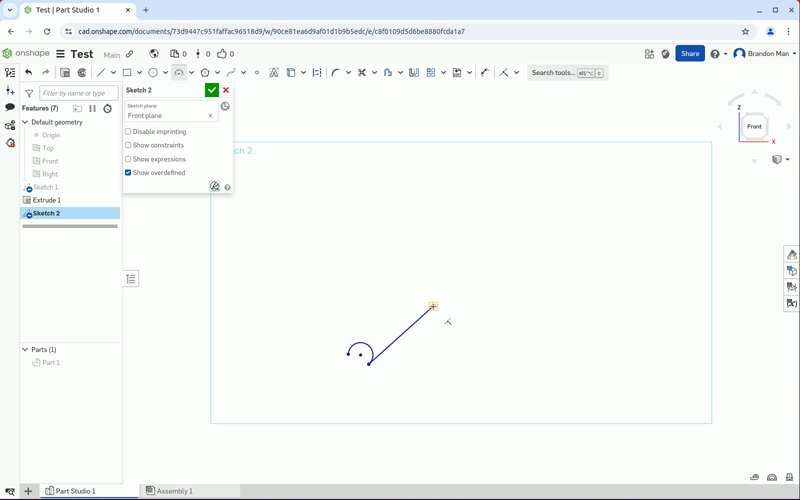
click(433, 306)
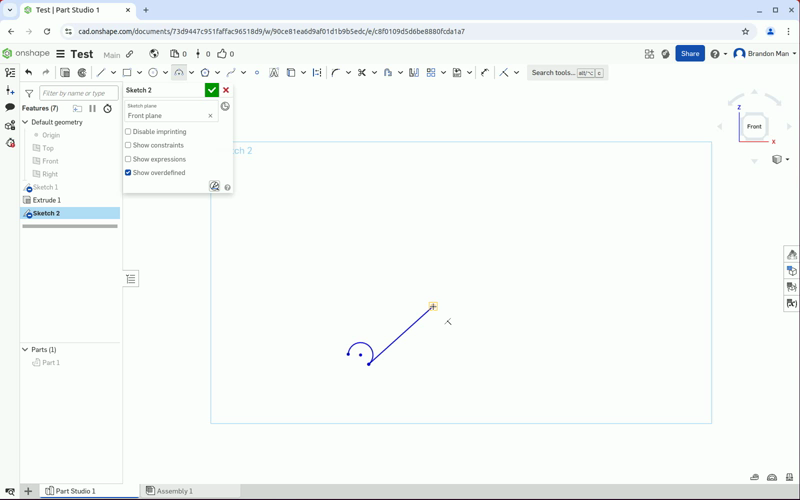
key_down(shift)
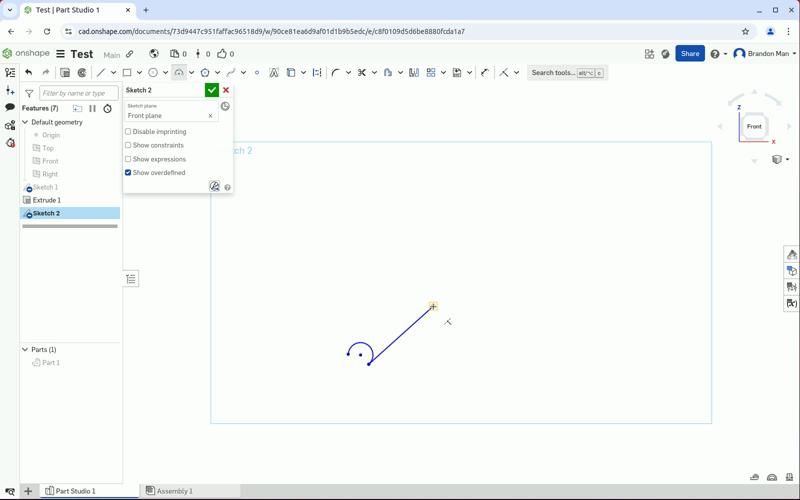
mouse_move(447, 305)
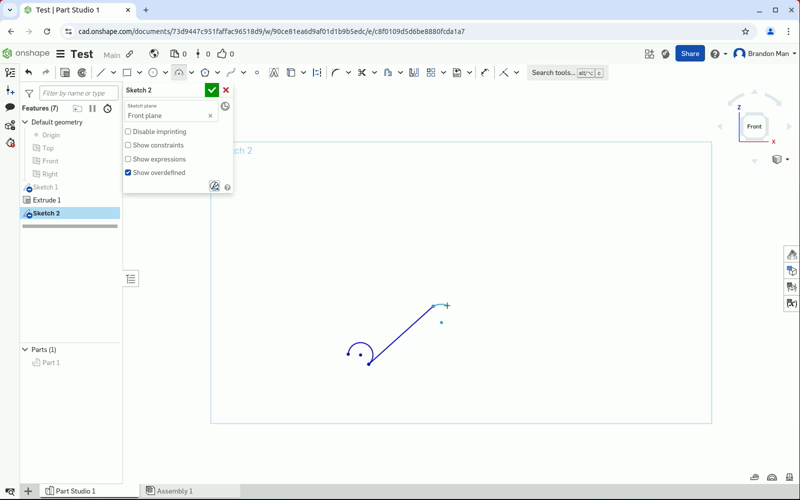
click(447, 305)
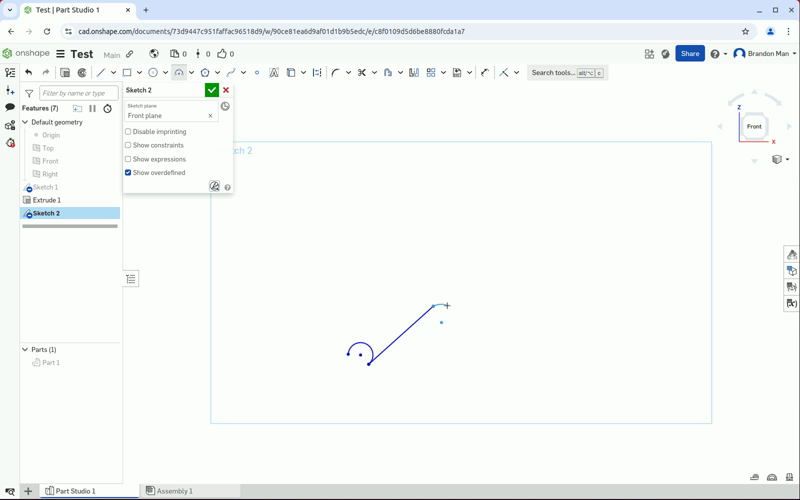
mouse_move(440, 303)
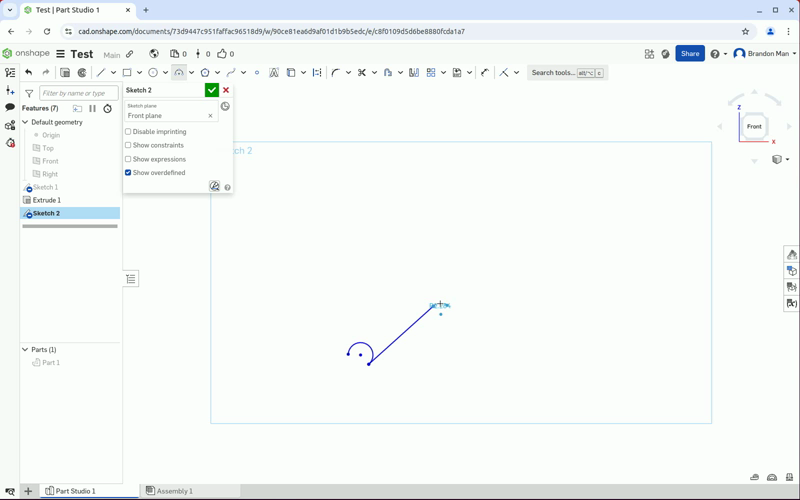
click(440, 303)
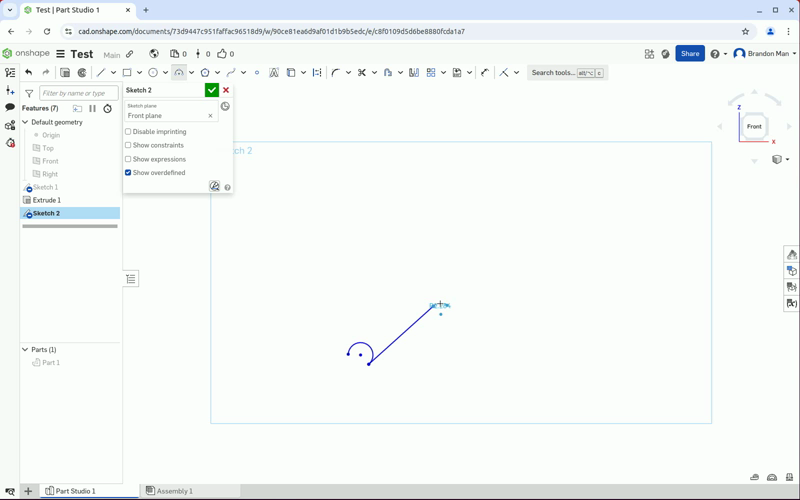
key_up(shift)
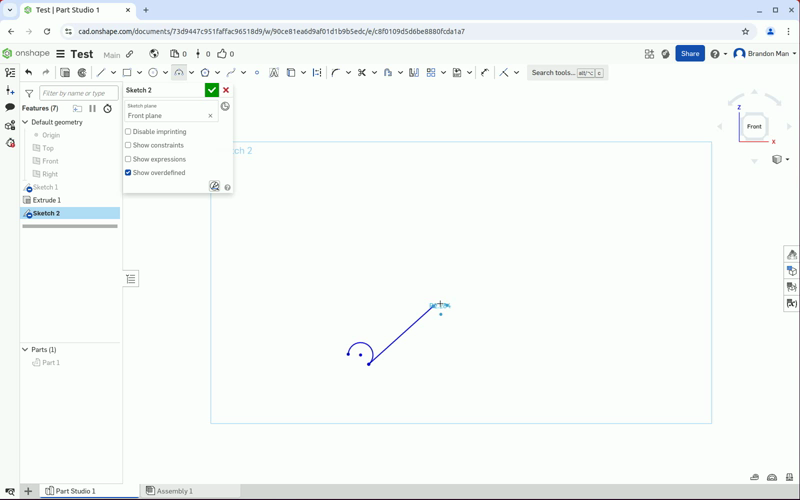
mouse_move(447, 305)
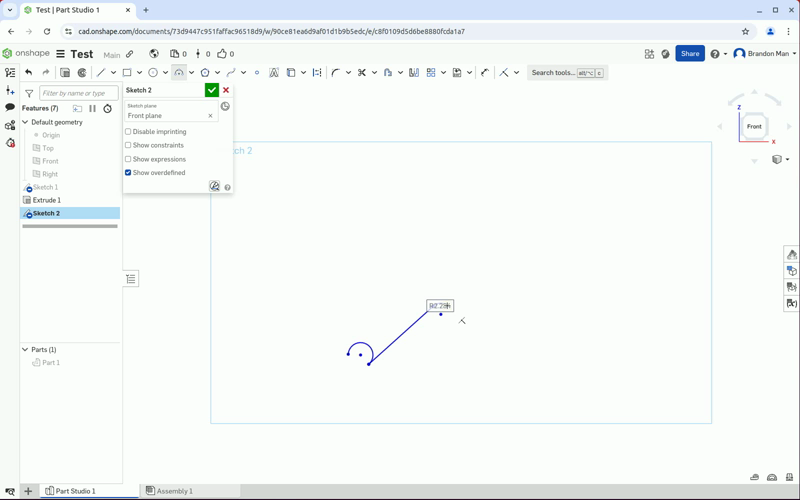
click(447, 305)
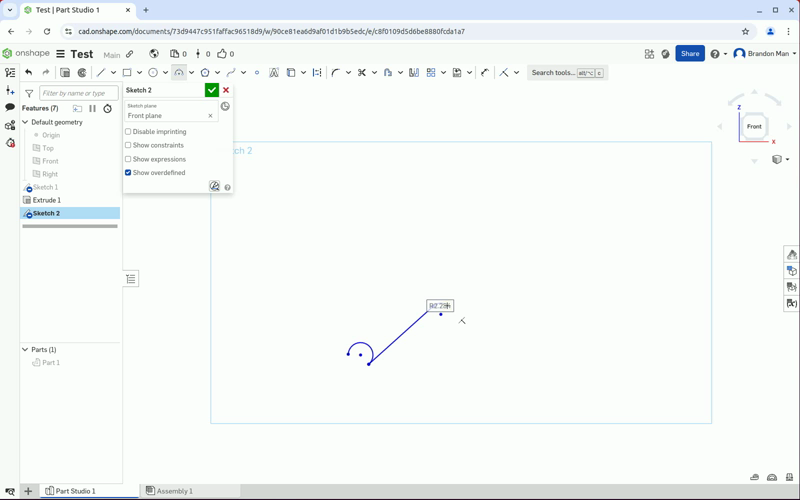
key_down(shift)
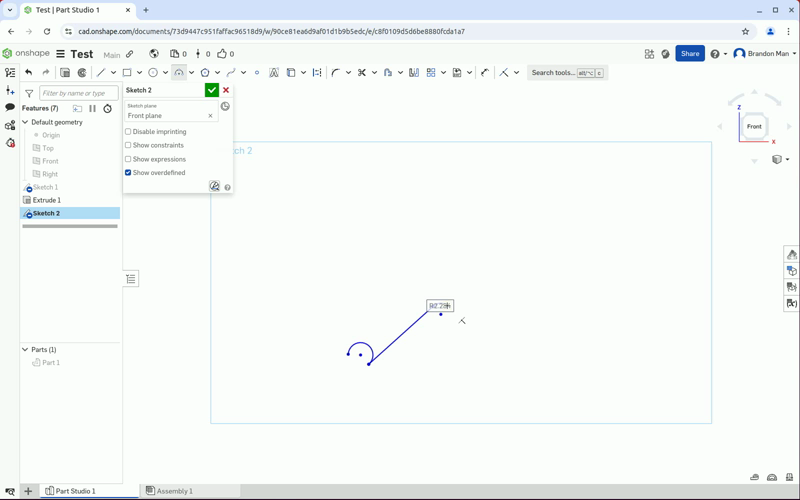
mouse_move(450, 259)
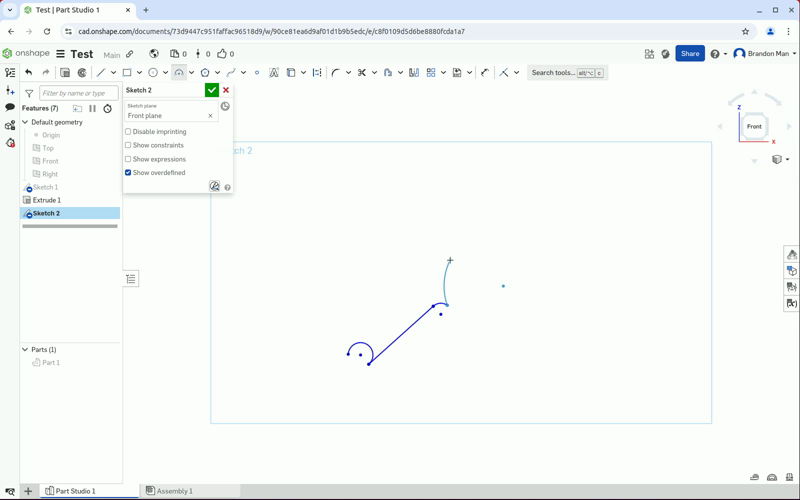
click(450, 259)
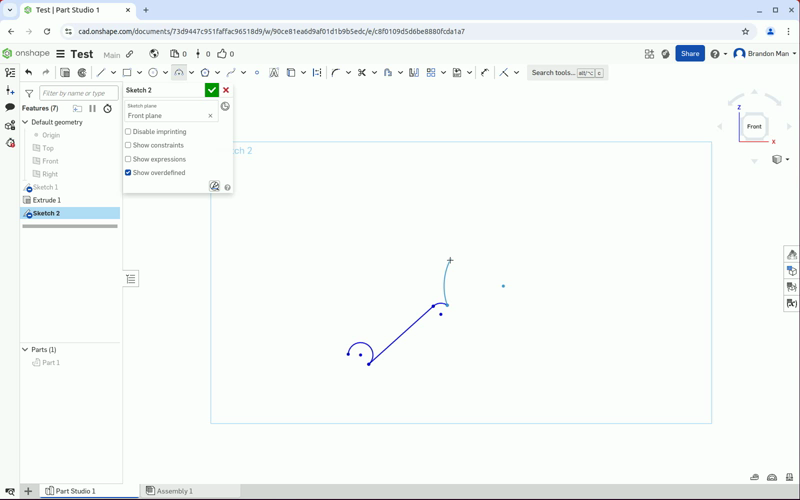
mouse_move(434, 281)
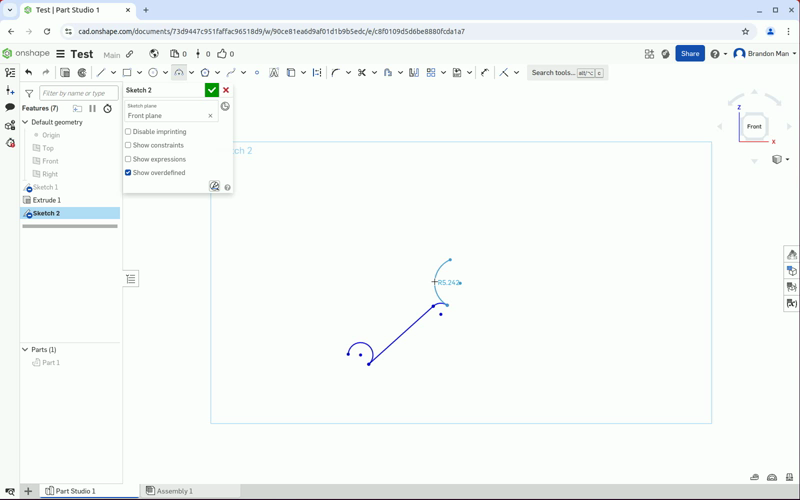
click(434, 281)
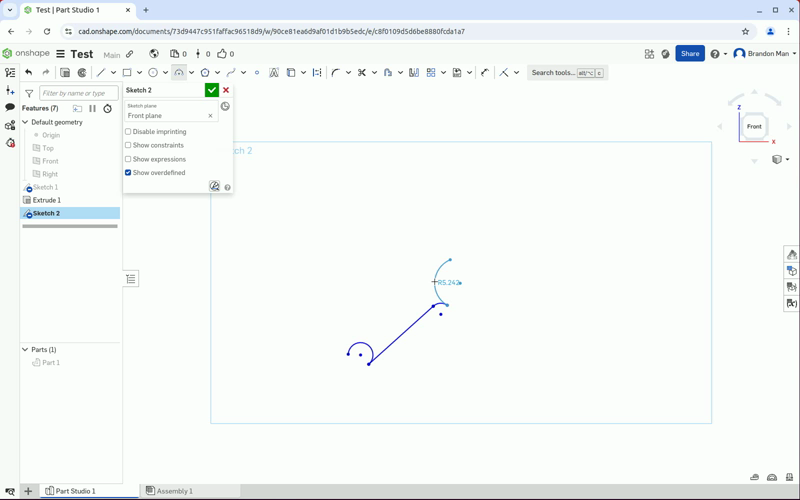
key_up(shift)
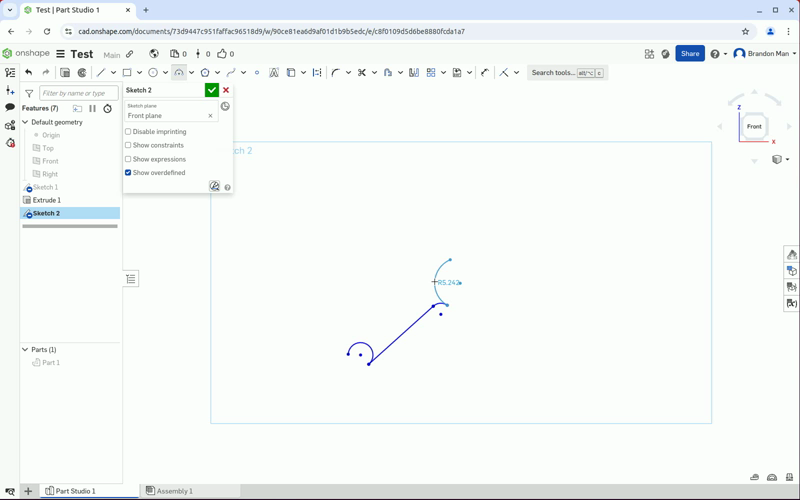
key(esc)
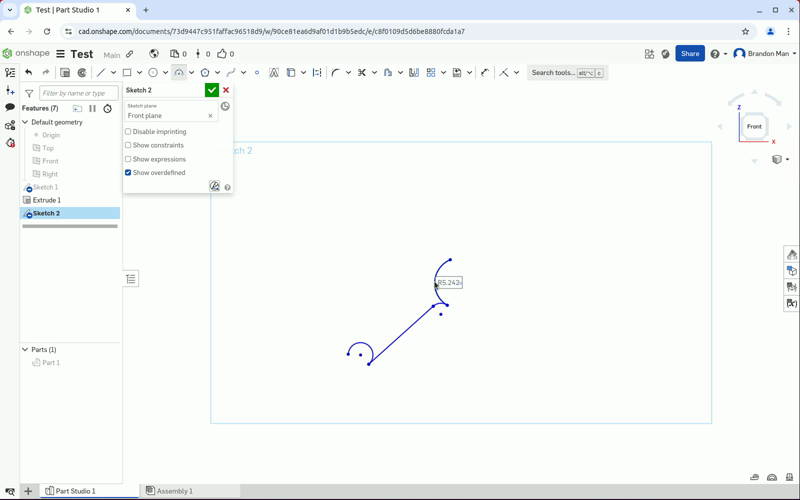
key(l)
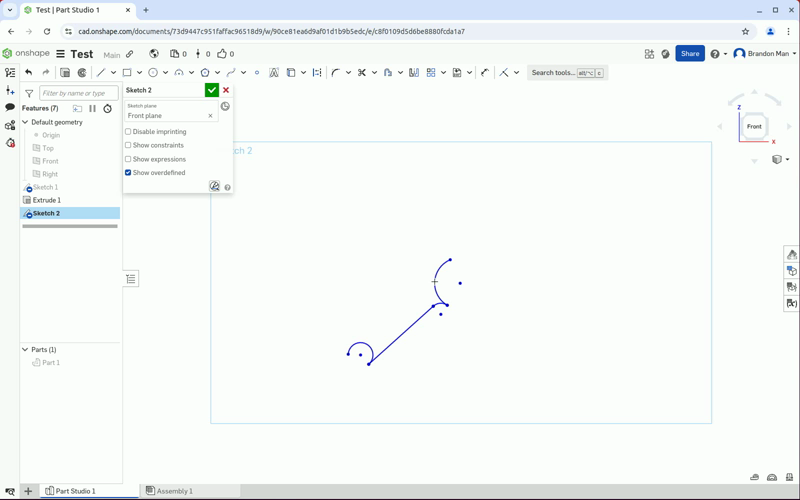
mouse_move(450, 259)
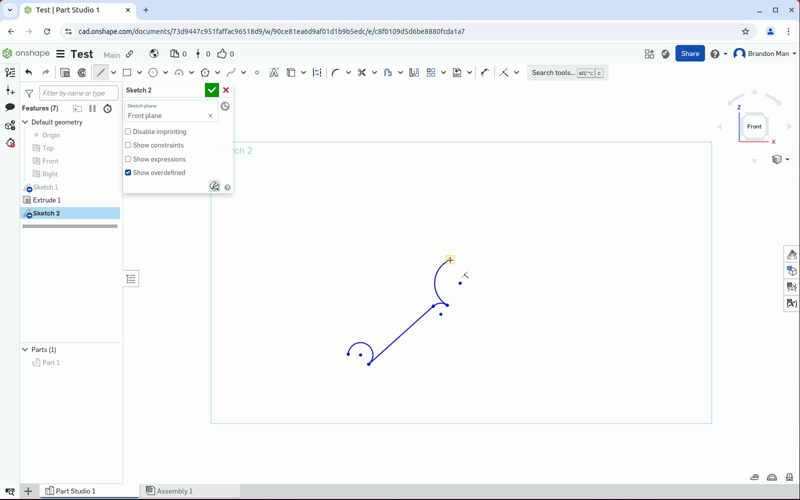
click(450, 259)
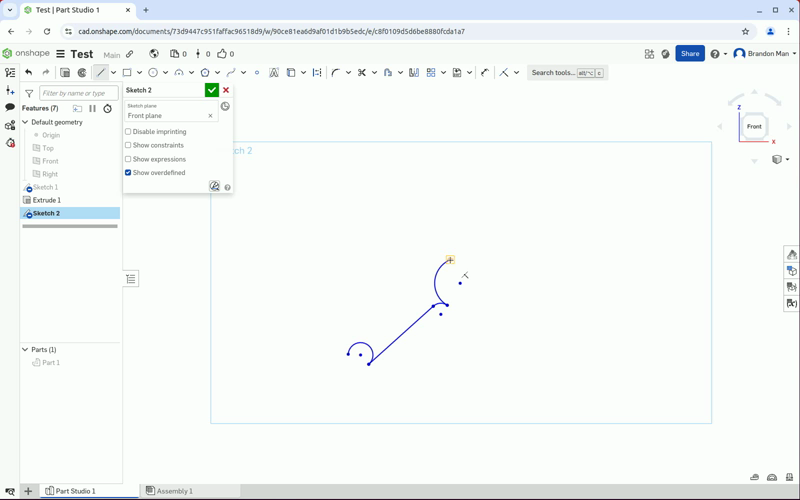
key_down(shift)
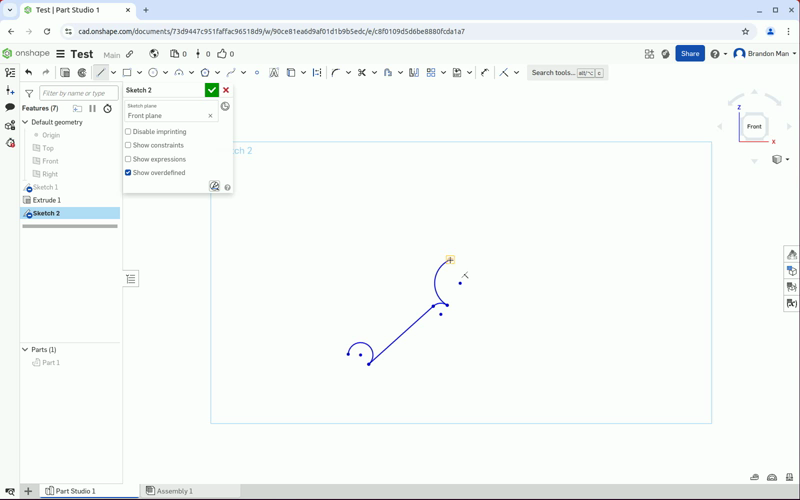
mouse_move(355, 301)
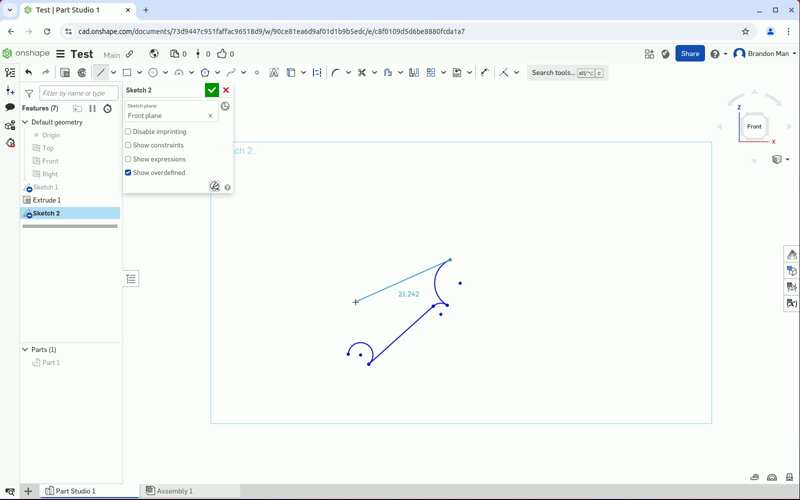
click(355, 301)
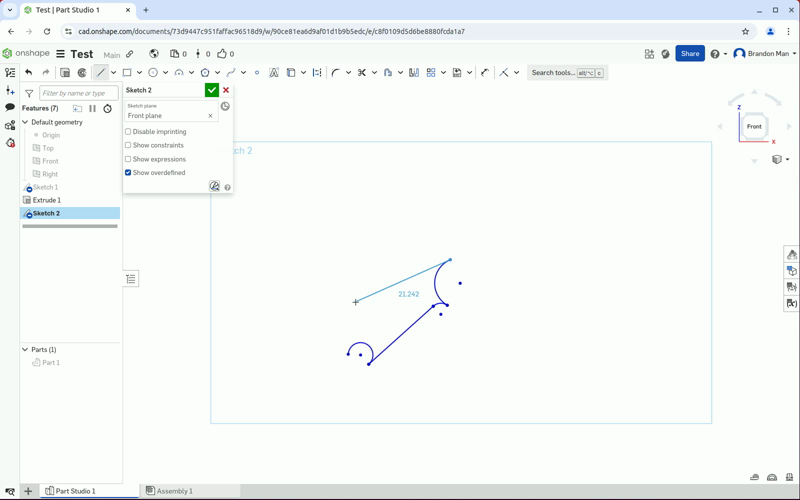
key_up(shift)
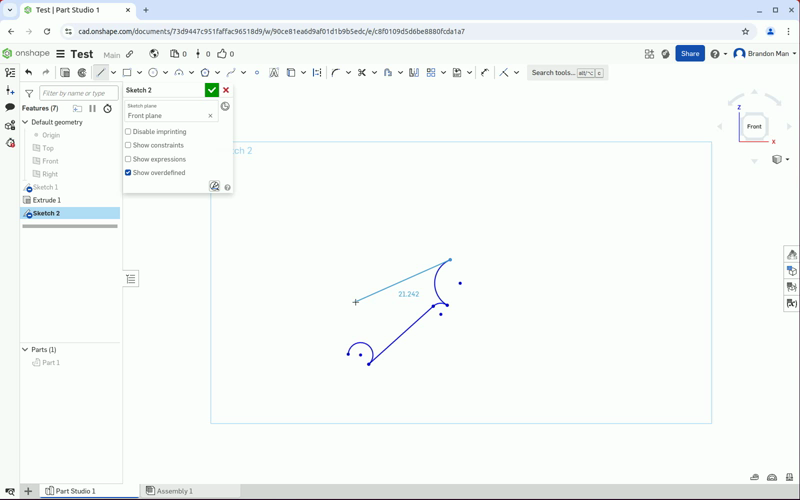
key(esc)
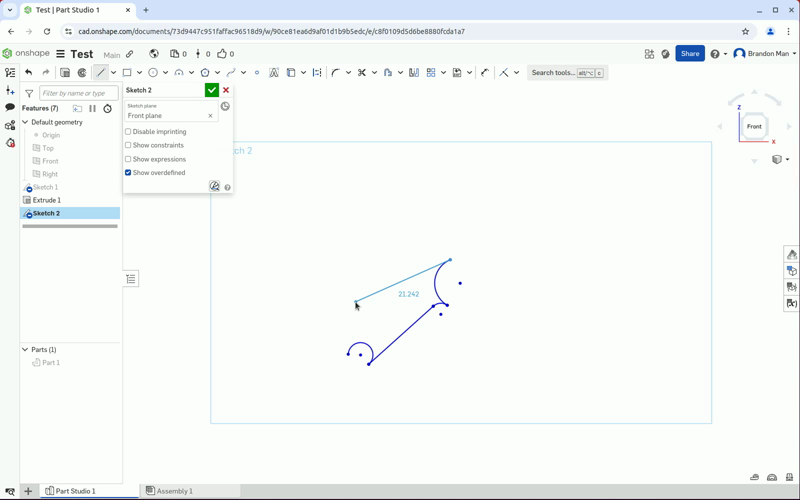
key(a)
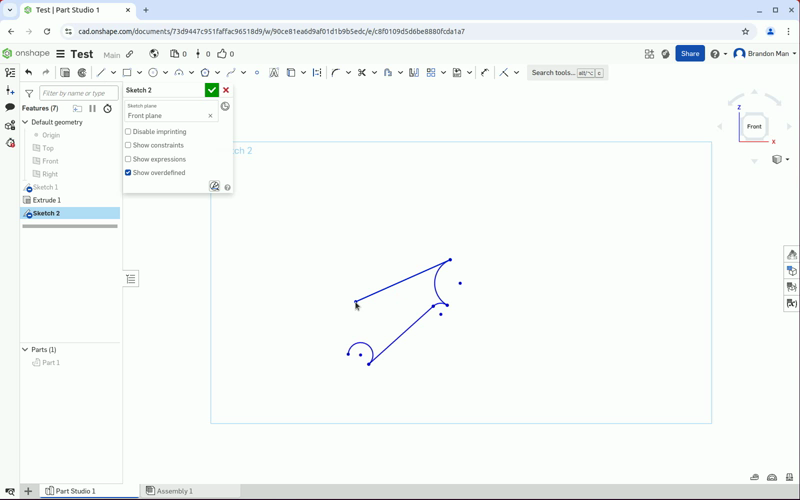
mouse_move(355, 301)
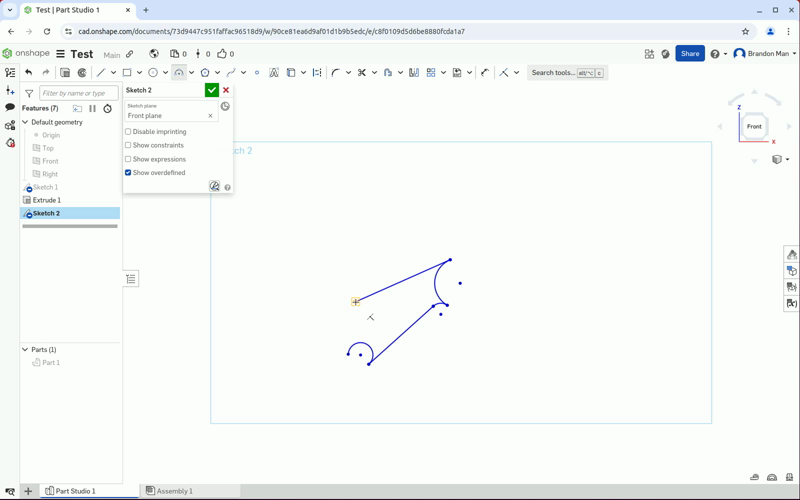
click(355, 301)
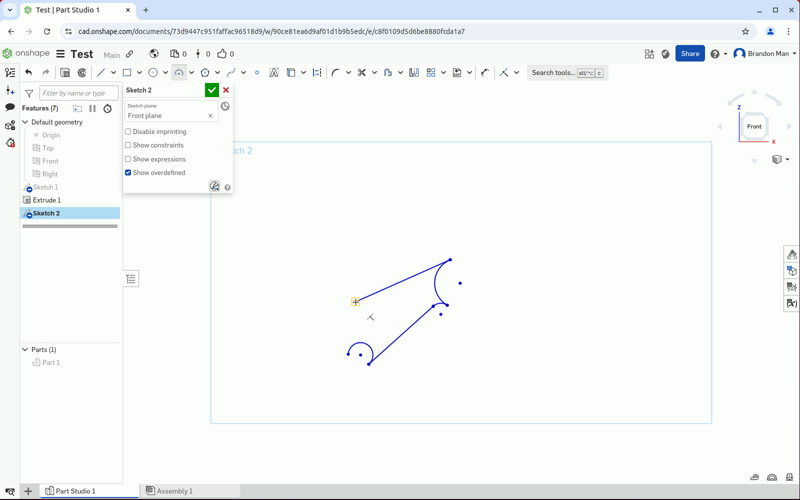
key_down(shift)
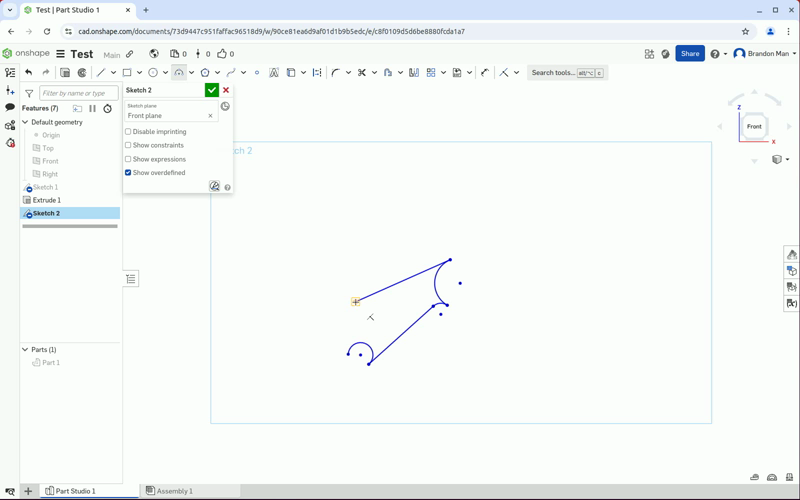
mouse_move(348, 313)
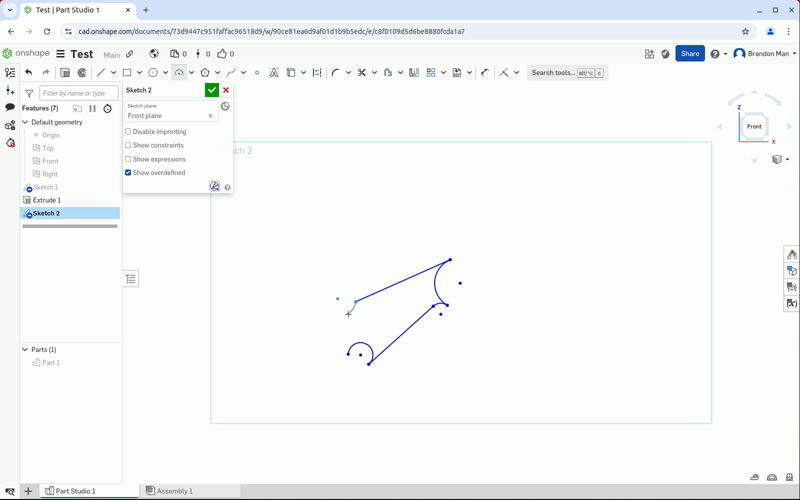
click(348, 313)
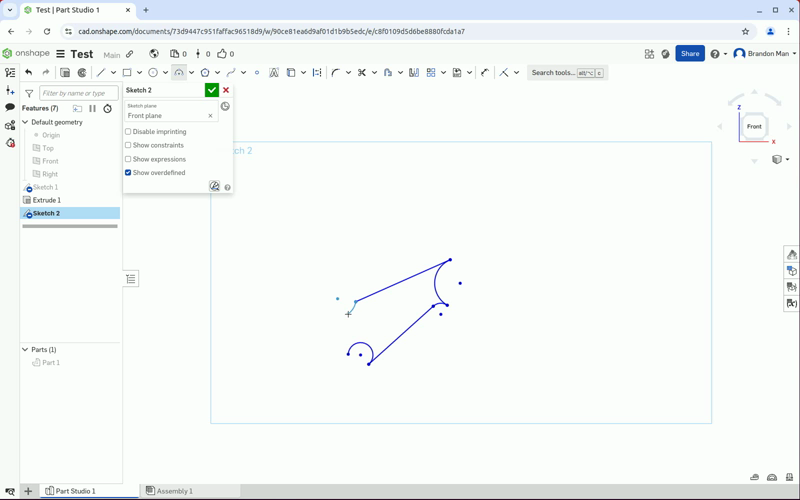
mouse_move(371, 320)
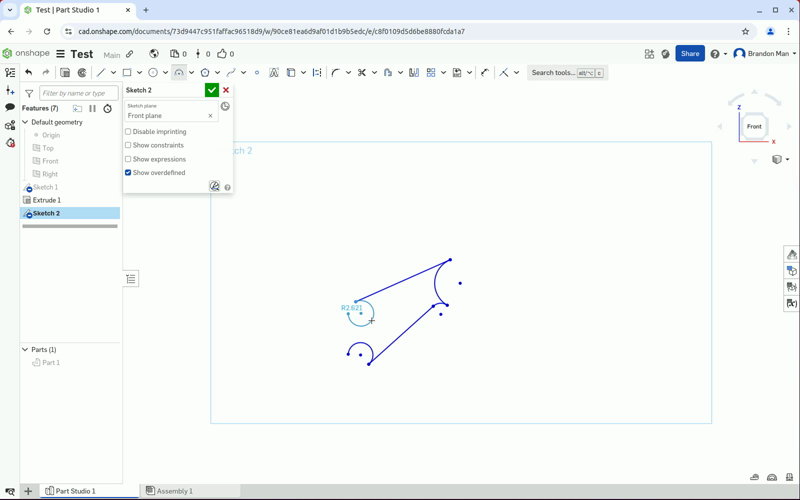
click(371, 320)
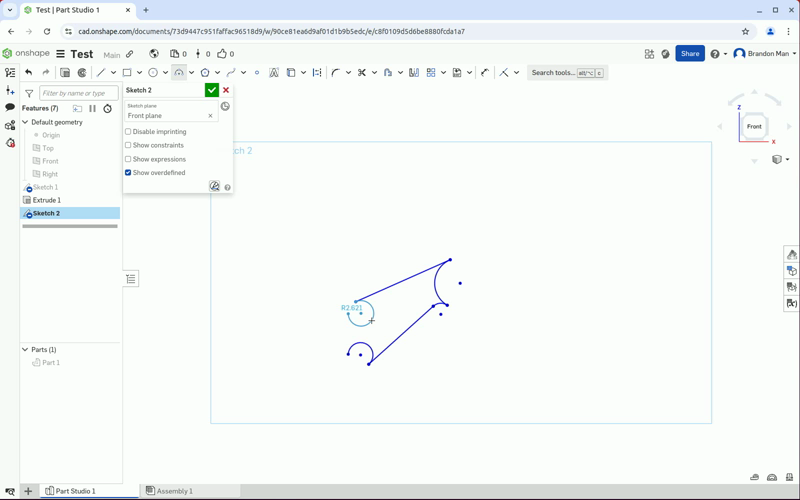
key_up(shift)
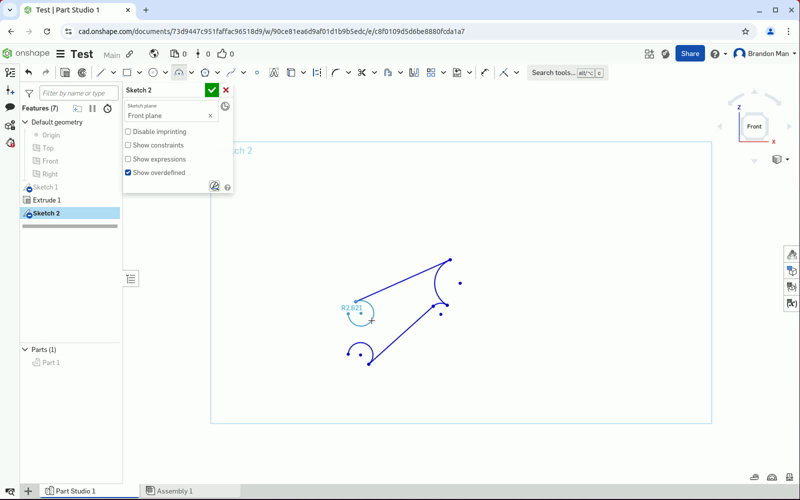
key(esc)
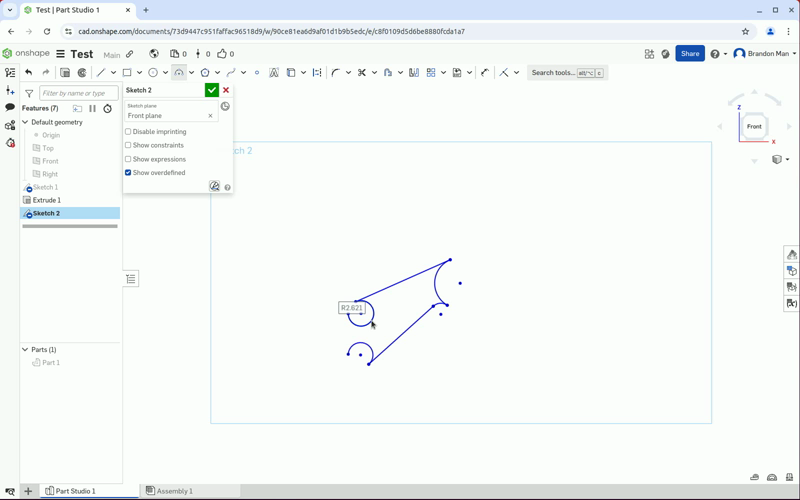
key(l)
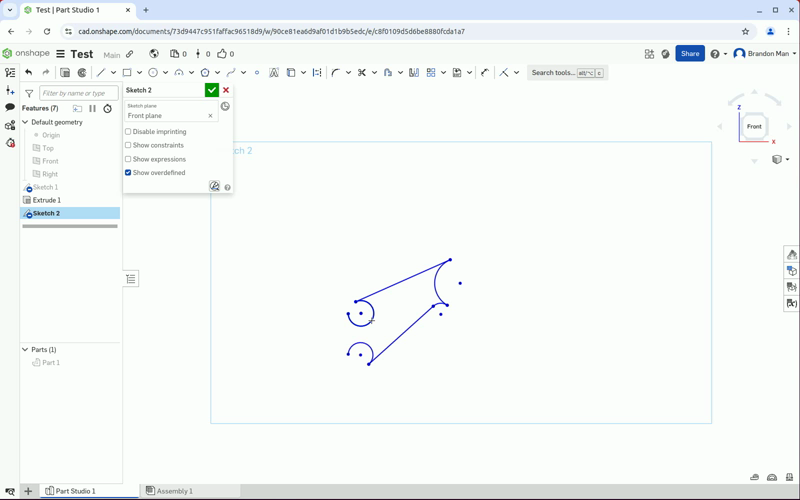
mouse_move(348, 313)
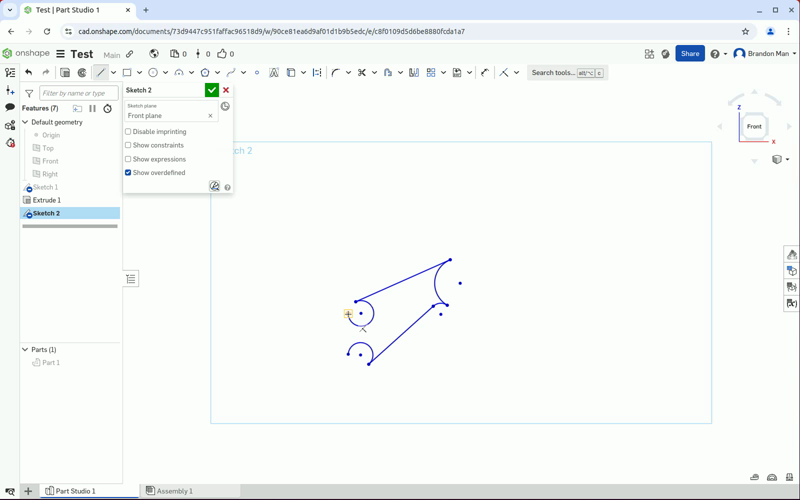
click(348, 313)
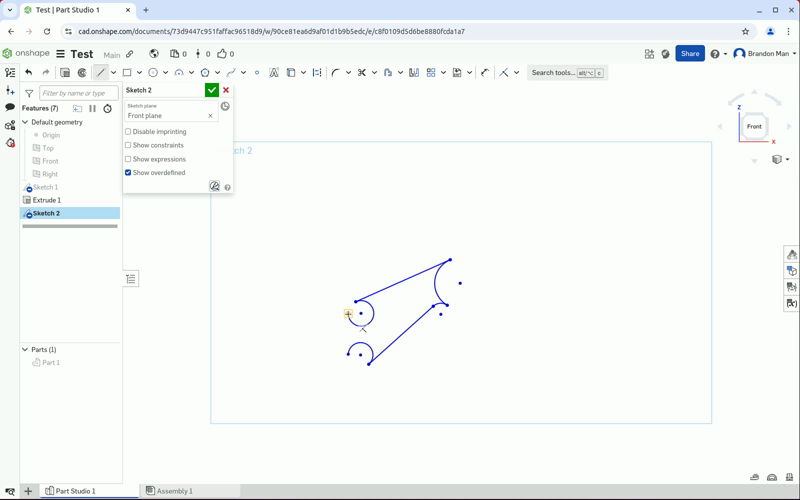
mouse_move(378, 313)
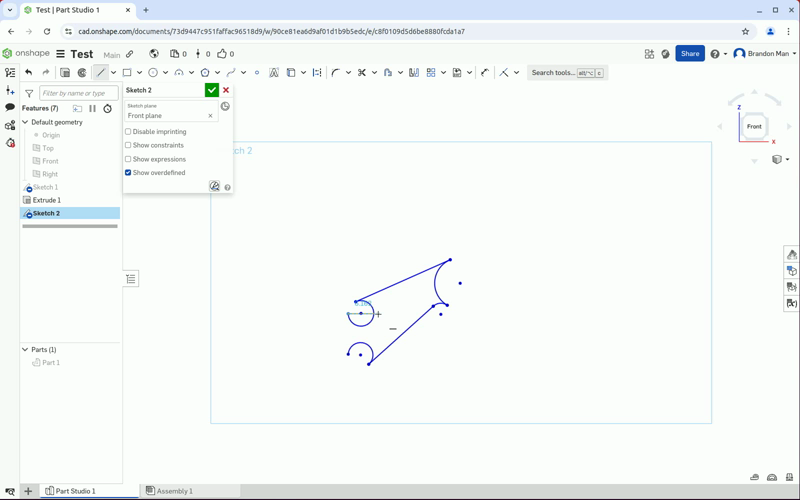
key_down(shift)
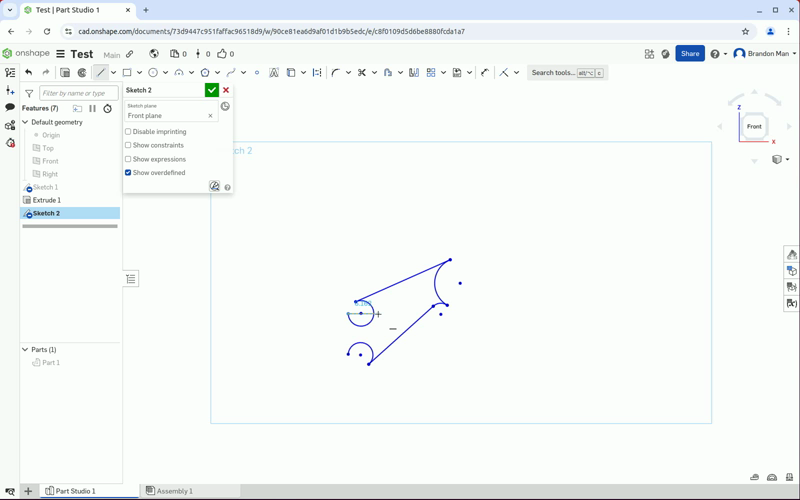
mouse_move(348, 354)
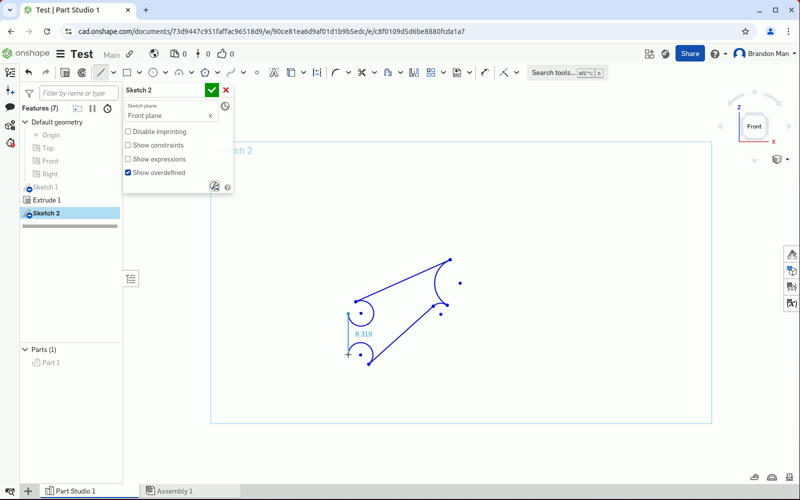
key_up(shift)
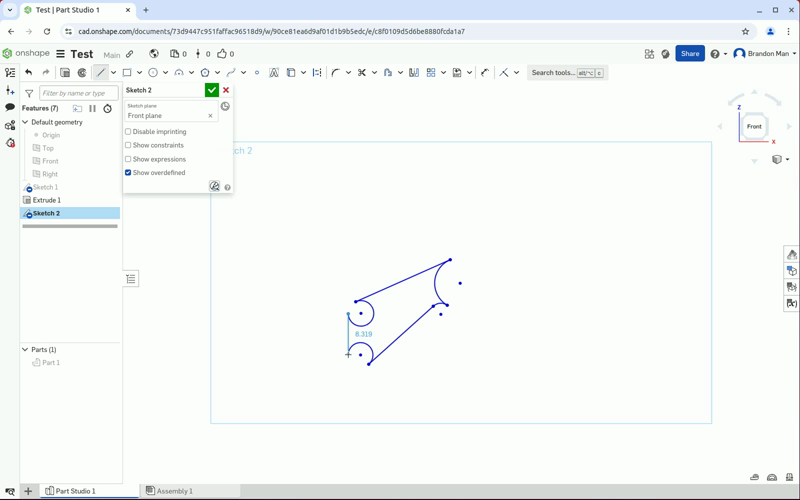
click(348, 354)
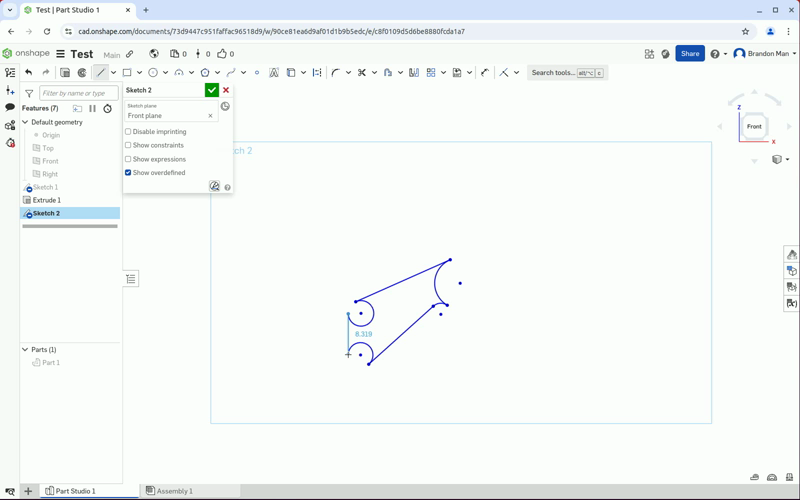
key(esc)
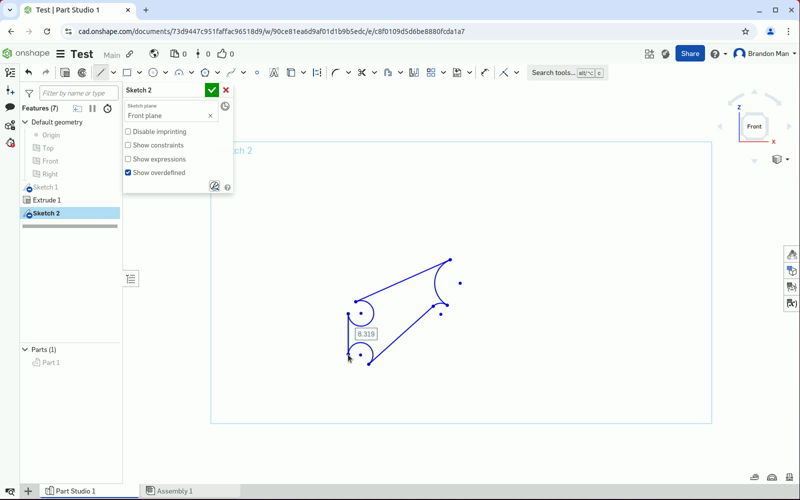
mouse_move(414, 290)
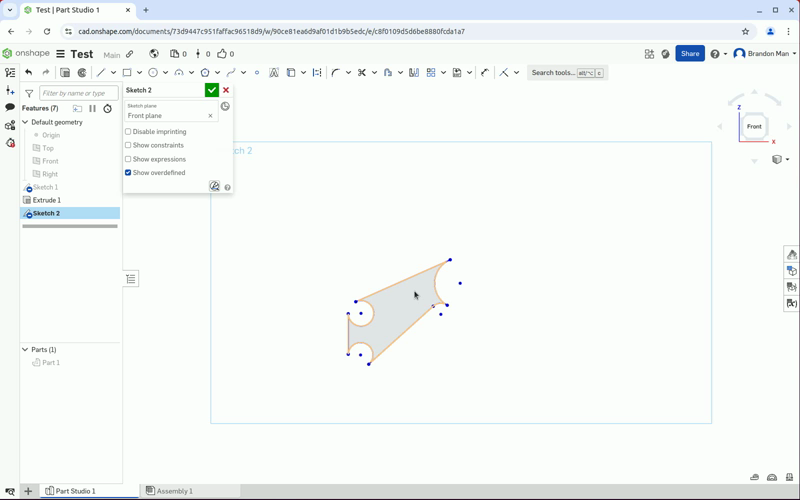
click(414, 290)
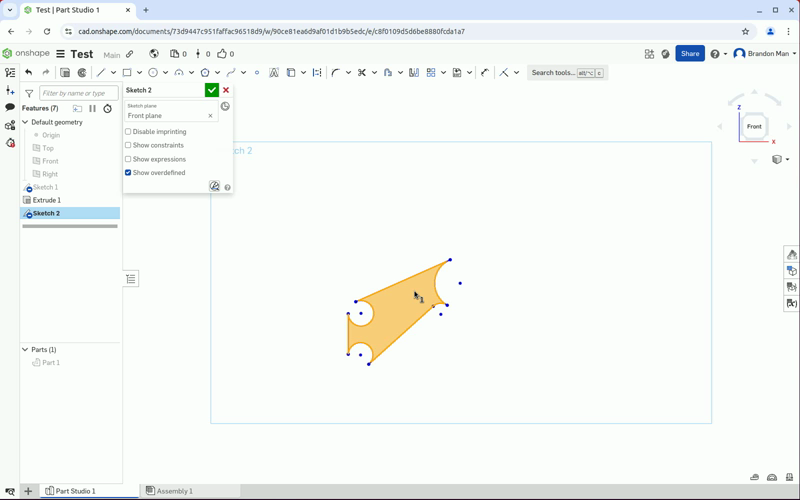
mouse_move(73, 352)
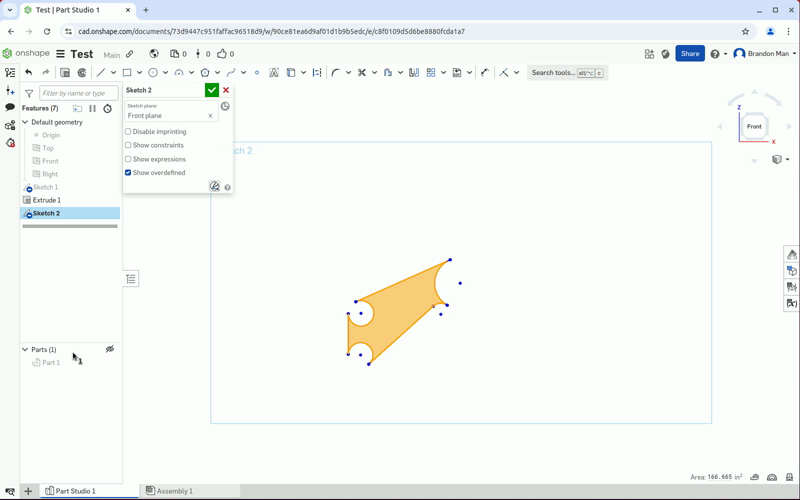
key(shift+y)
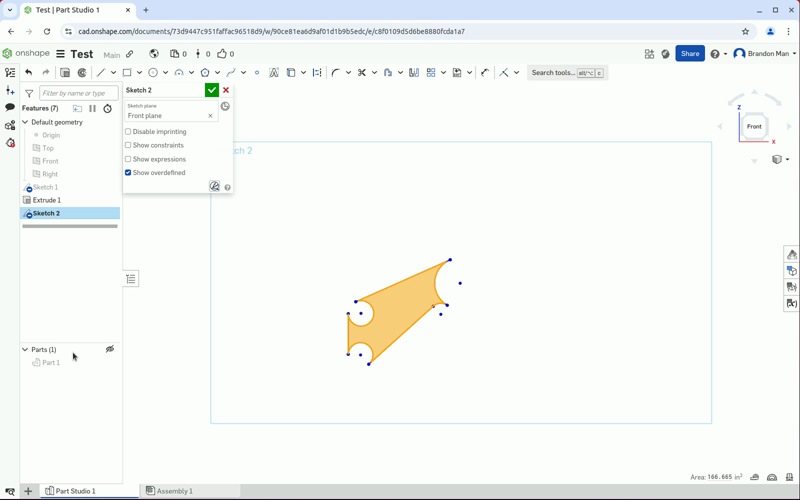
key(shift+e)
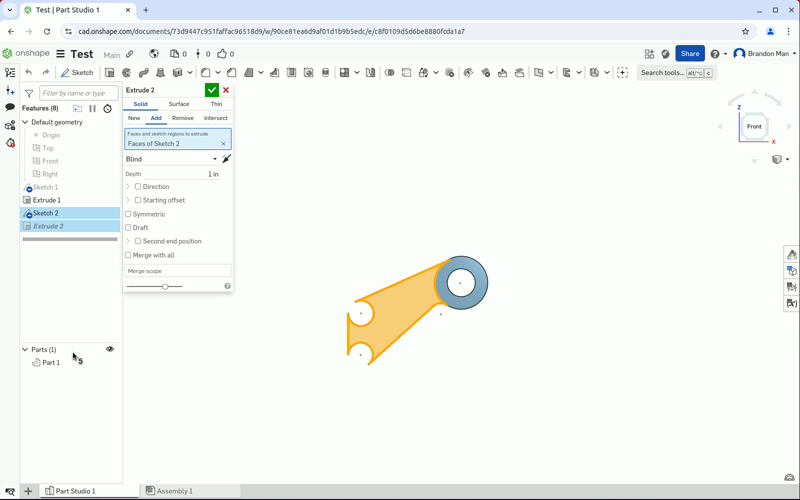
mouse_move(143, 106)
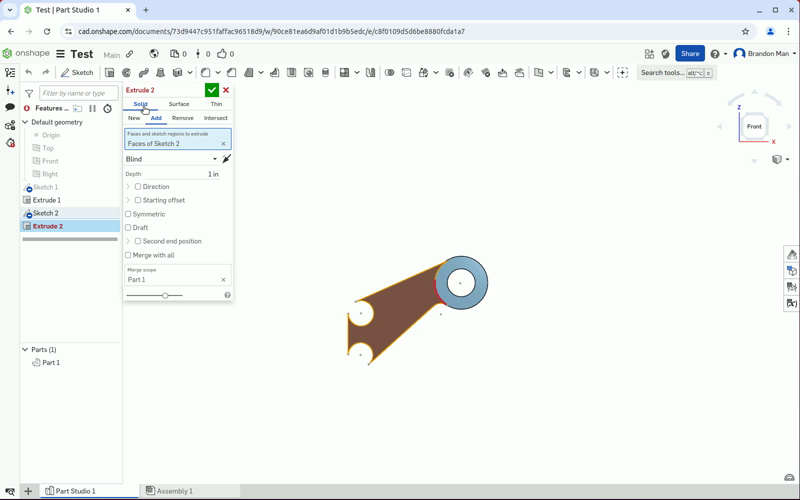
click(143, 106)
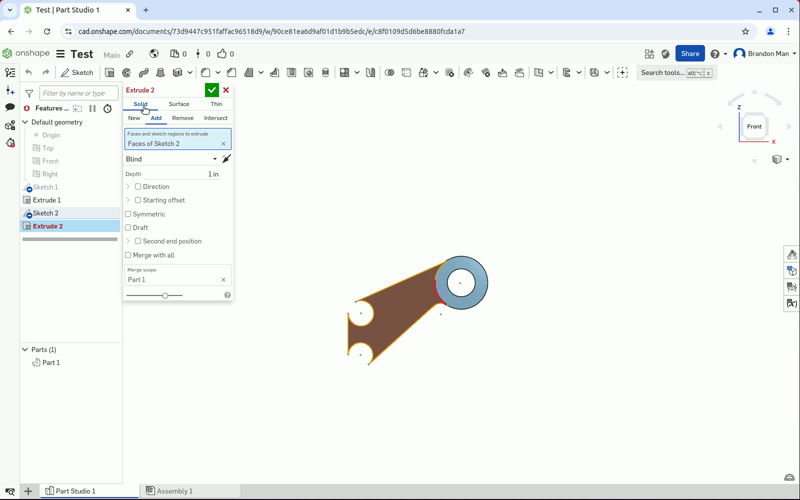
mouse_move(137, 120)
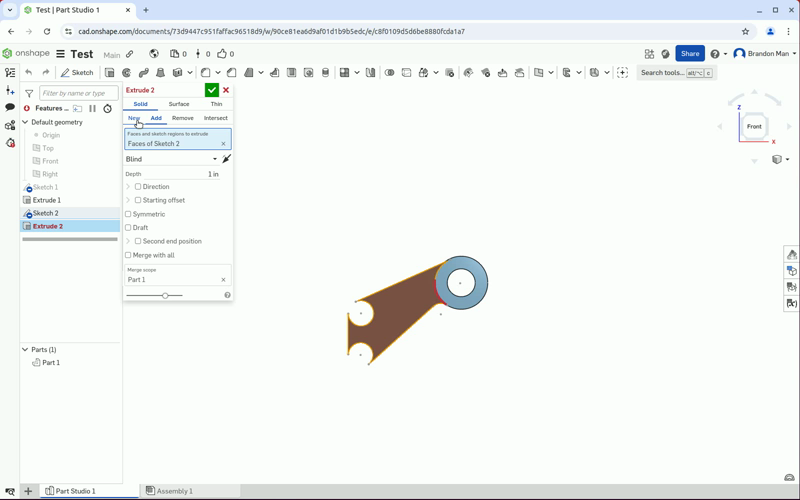
click(137, 120)
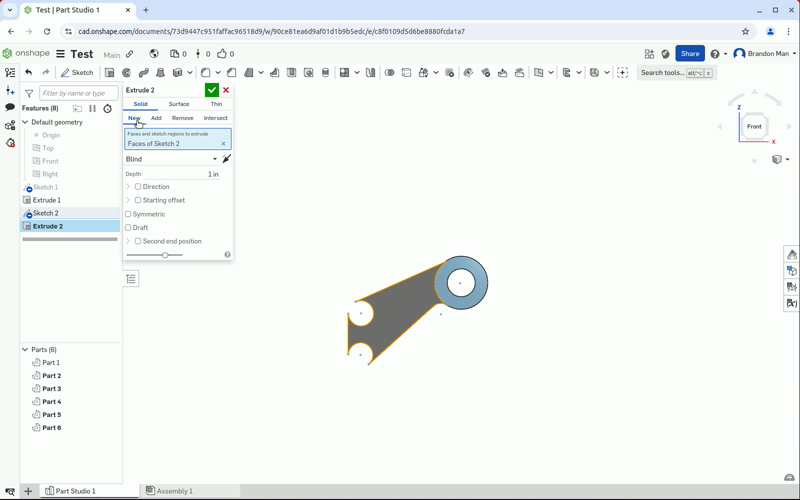
key(tab, 4)
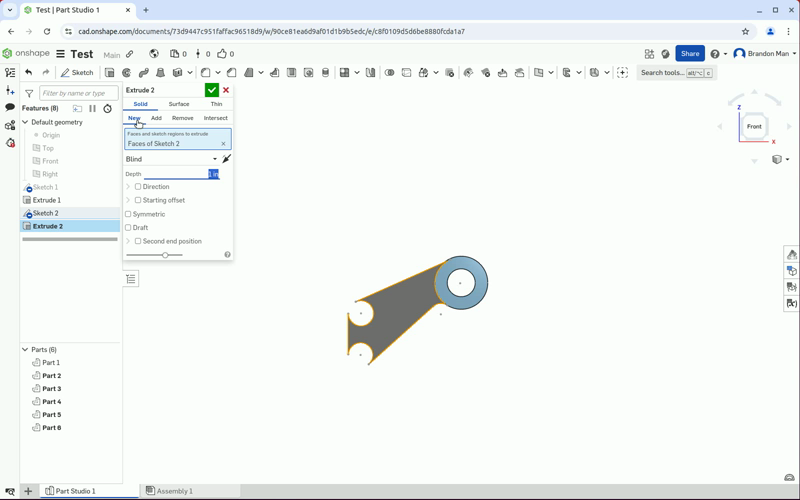
text(2.408)
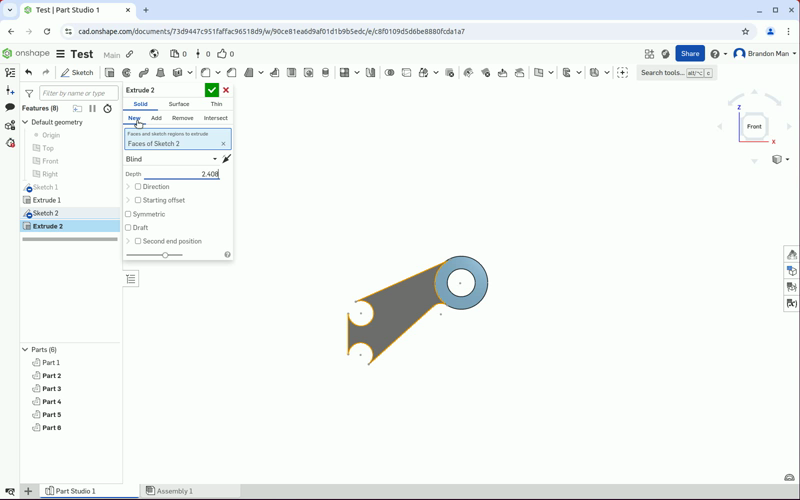
key(tab, 3)
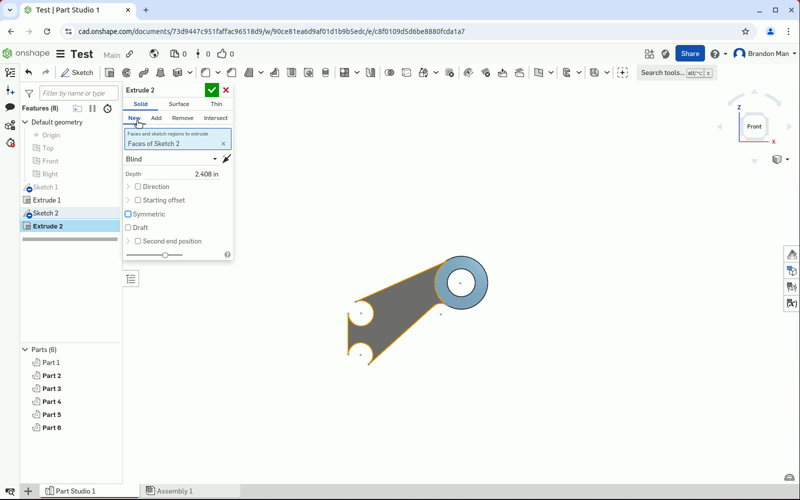
key(space)
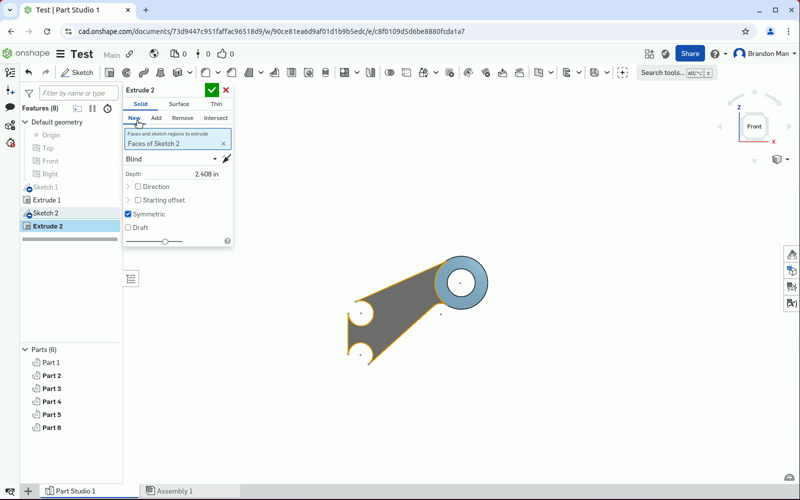
key(enter)
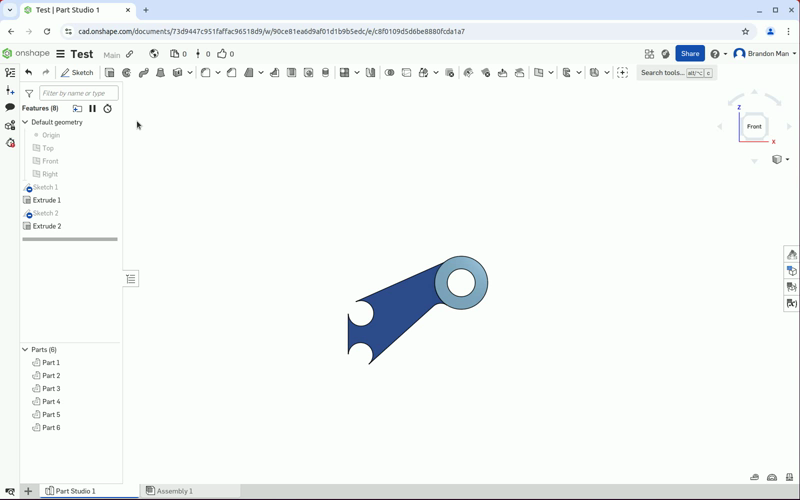
key(shift+h)
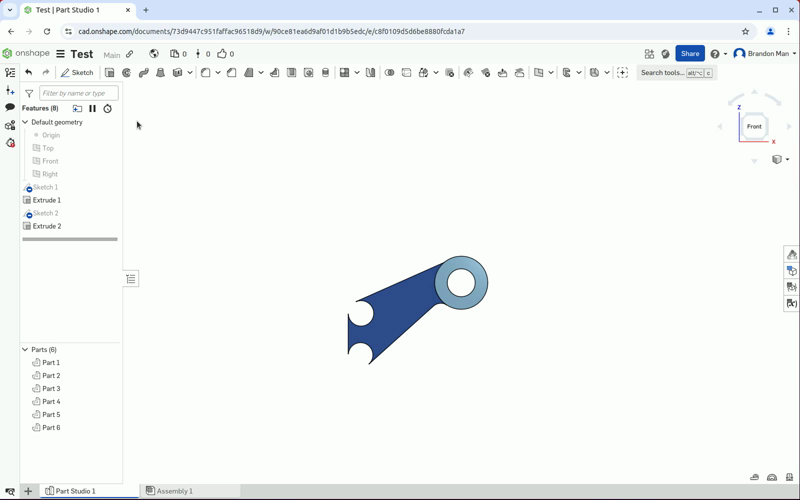
key(shift+h)
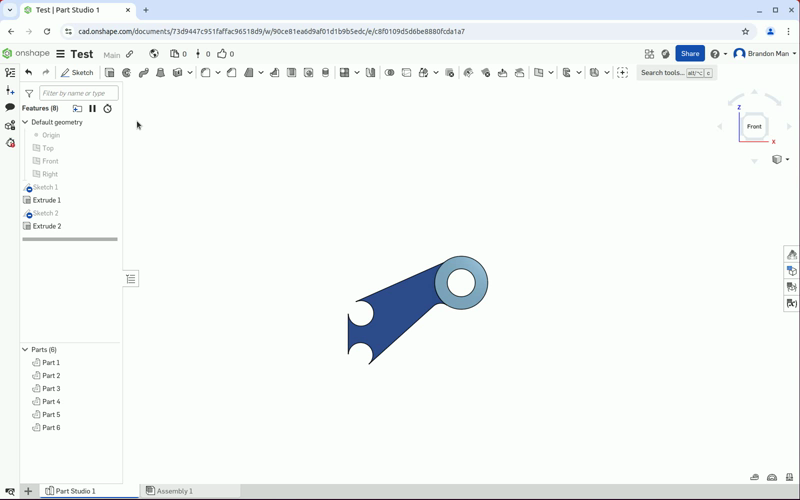
mouse_move(73, 189)
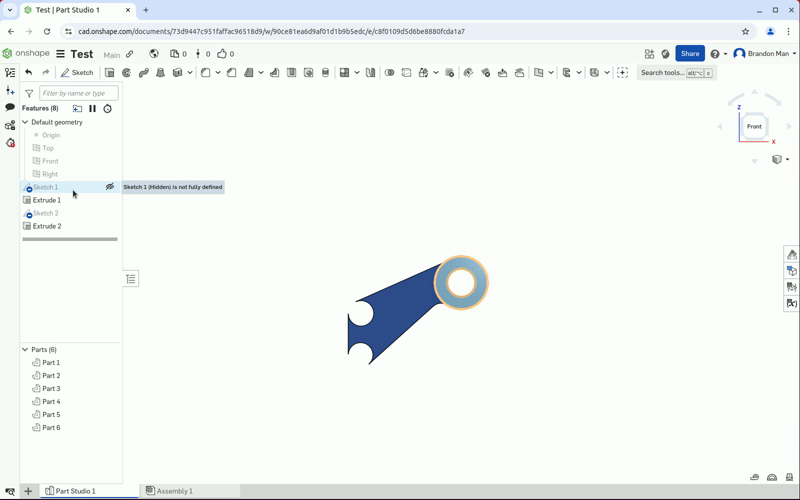
click(73, 189)
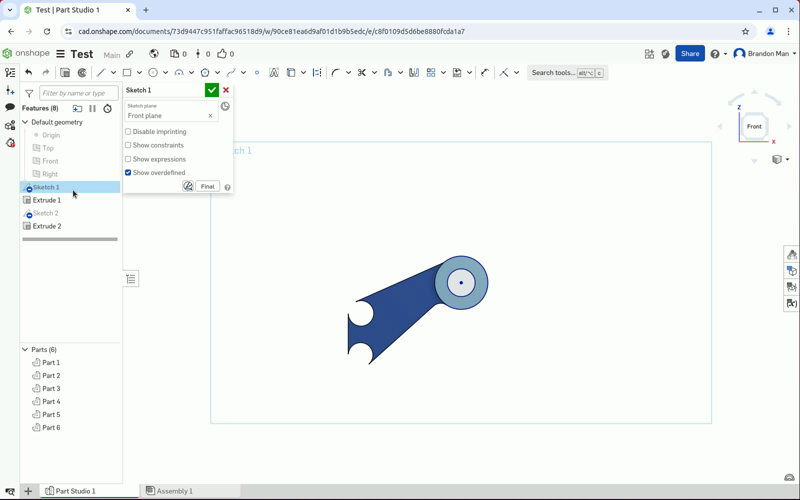
mouse_move(229, 92)
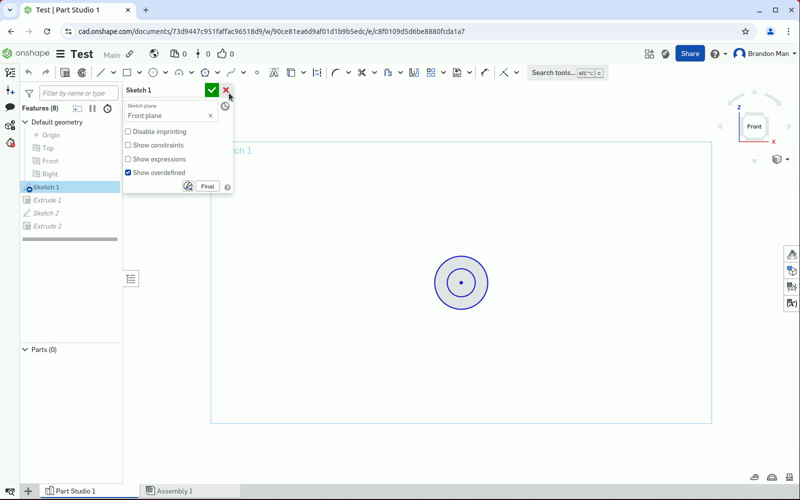
click(229, 92)
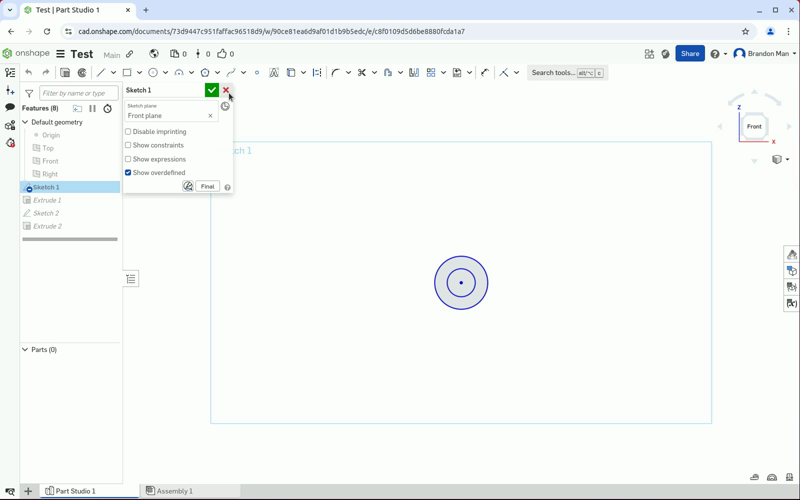
key(shift+s)
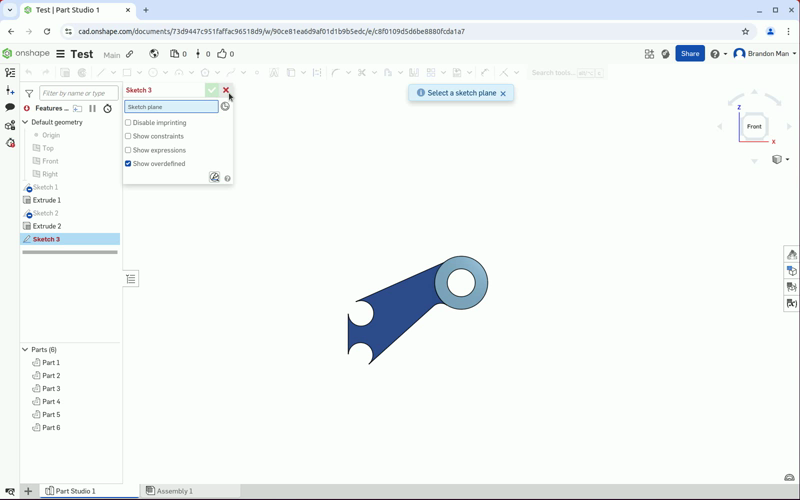
mouse_move(73, 163)
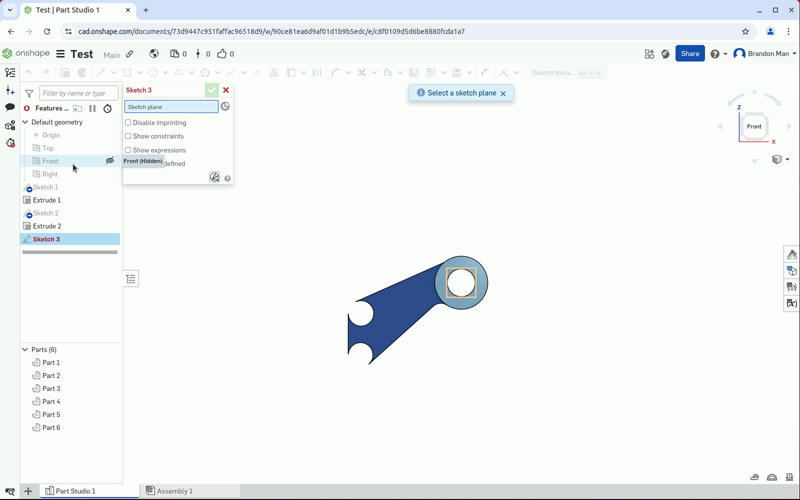
click(73, 163)
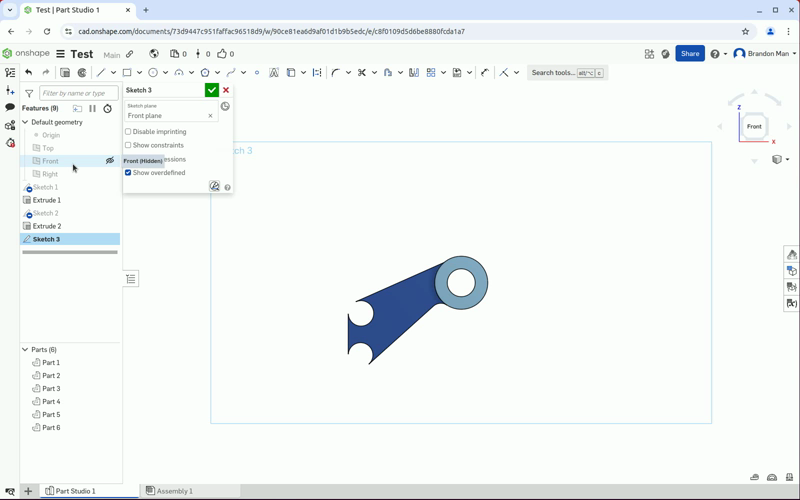
mouse_move(73, 352)
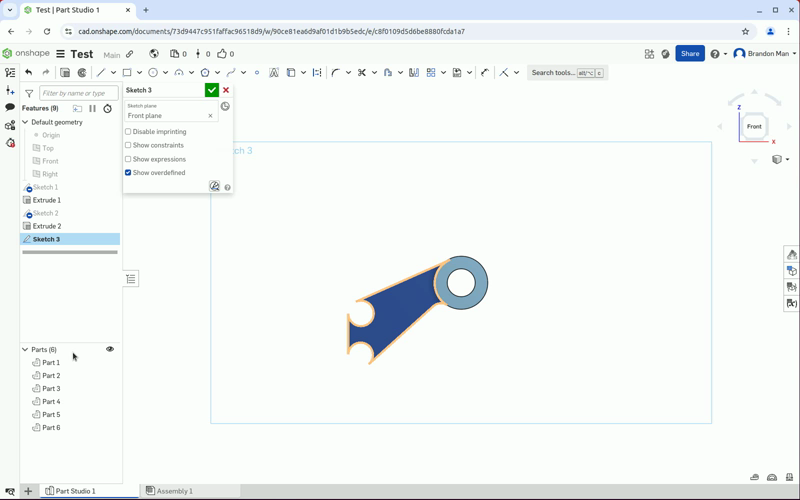
key(y)
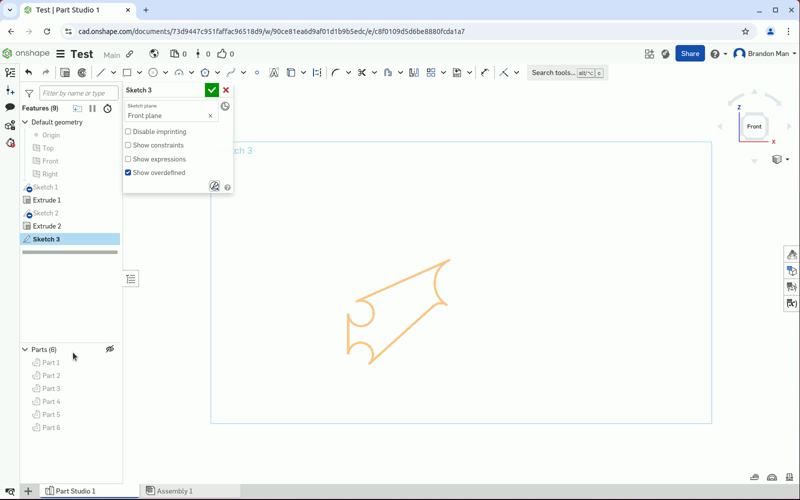
key(c)
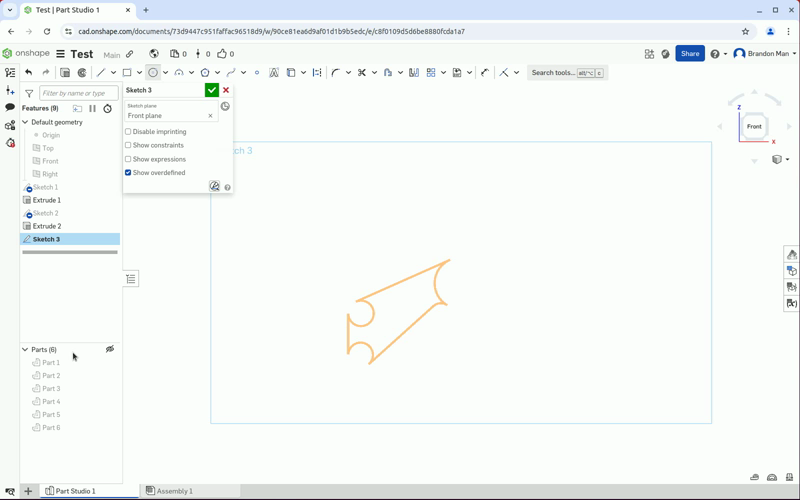
key_down(shift)
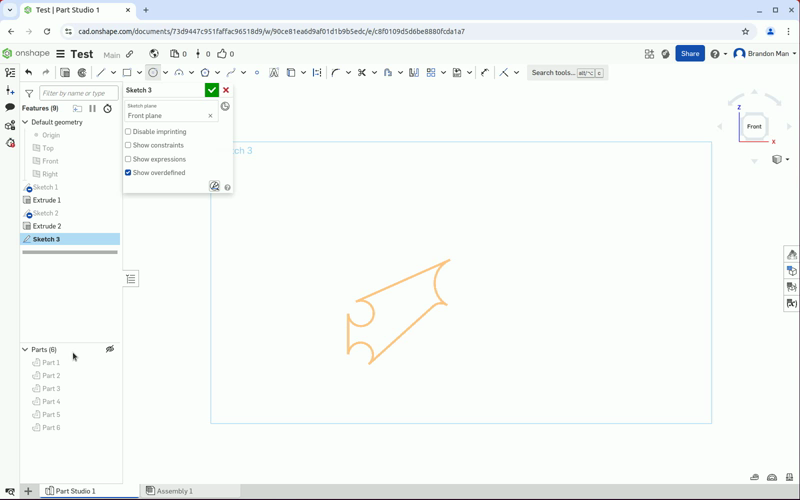
mouse_move(361, 313)
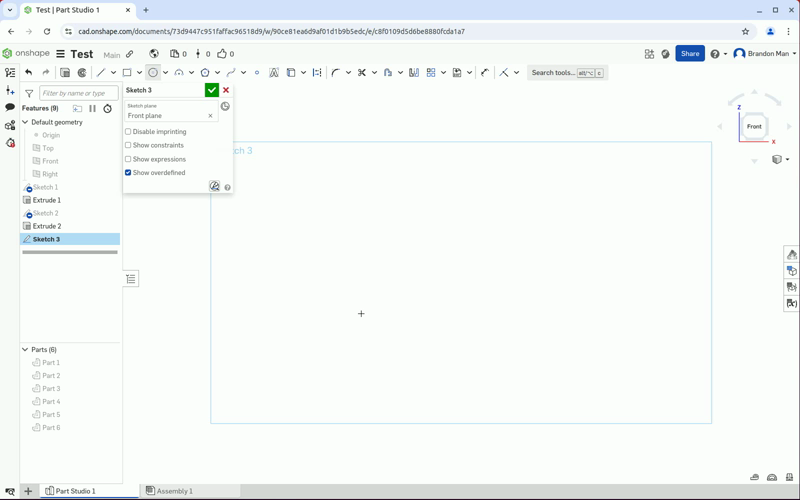
click(361, 313)
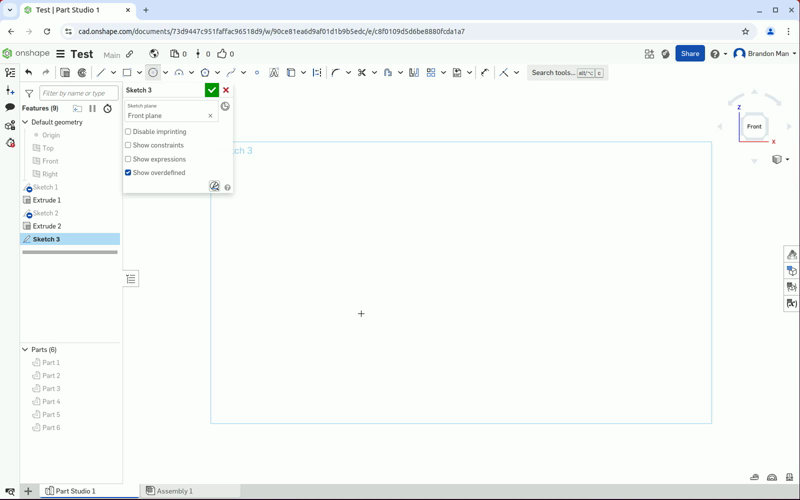
key_up(shift)
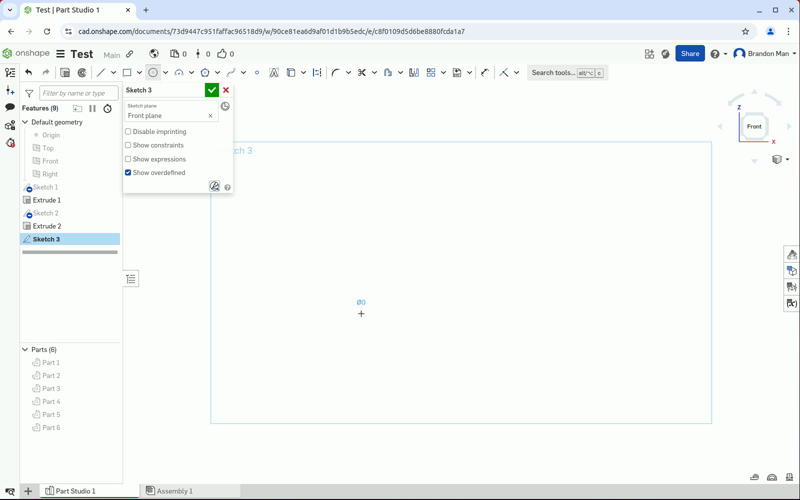
mouse_move(374, 313)
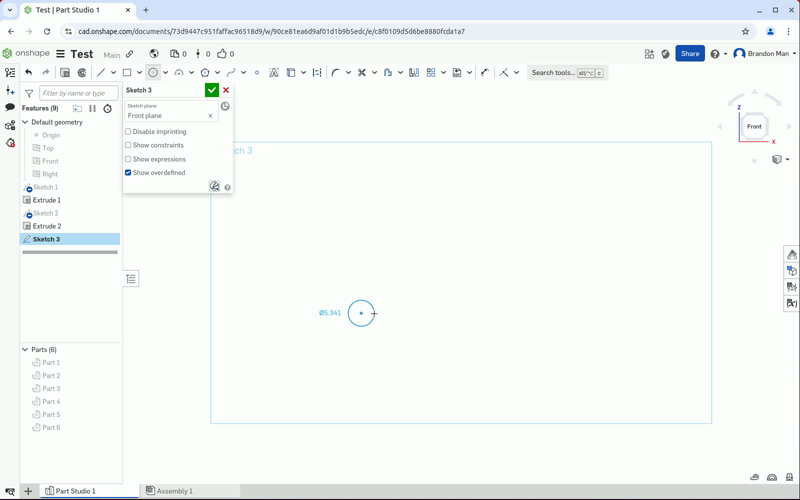
click(374, 313)
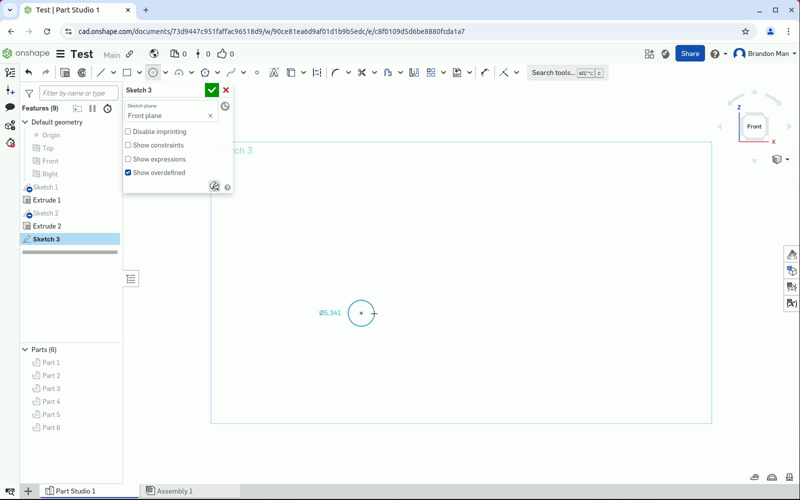
key(esc)
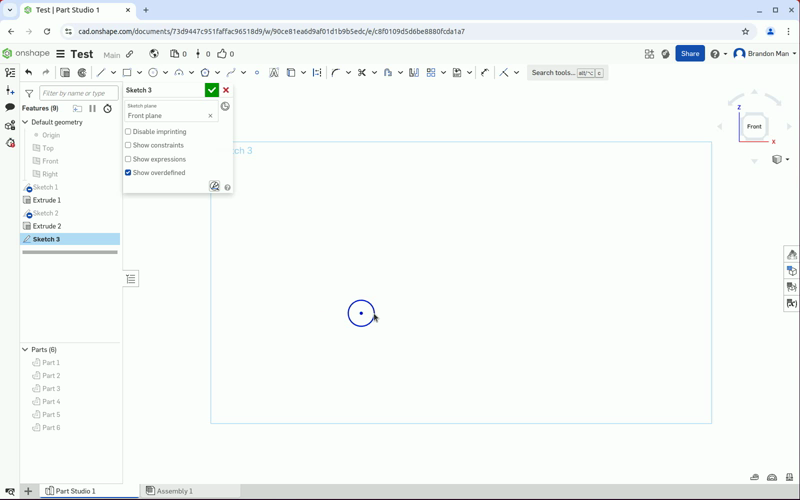
key(c)
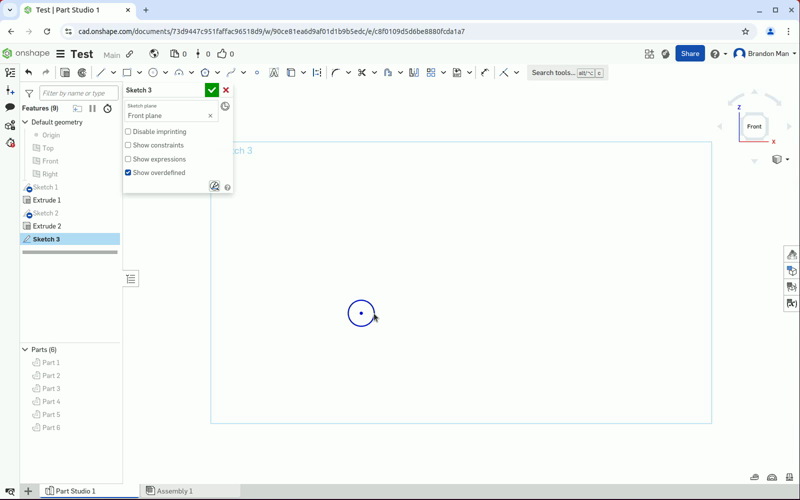
key_down(shift)
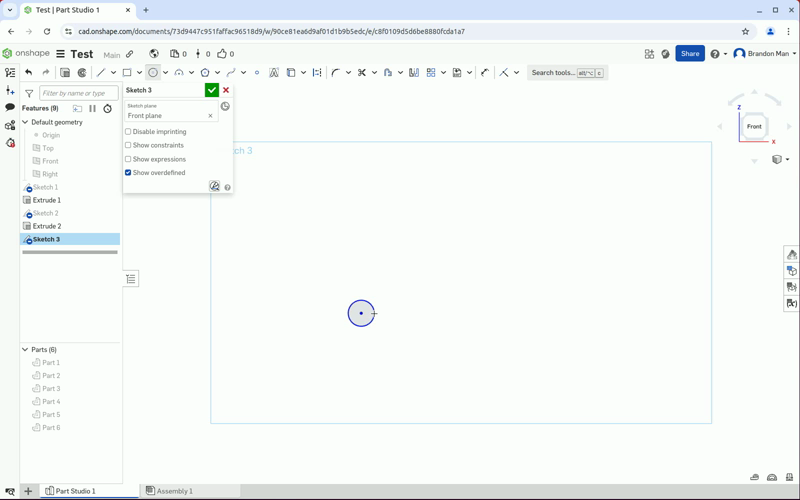
mouse_move(361, 313)
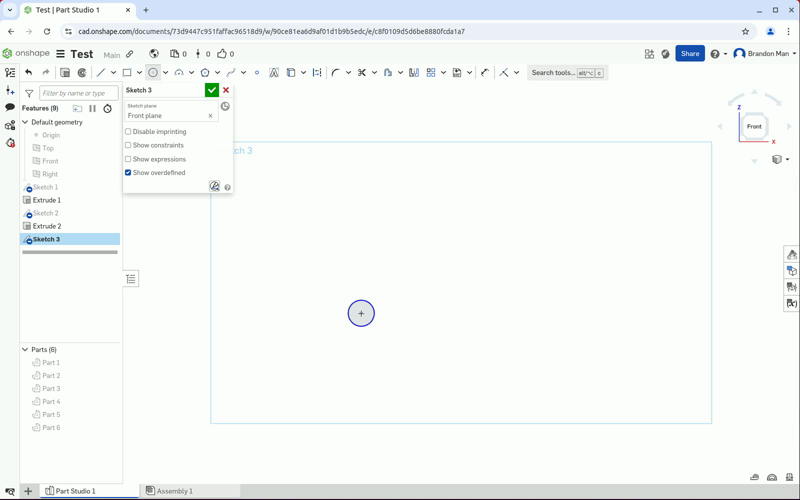
click(361, 313)
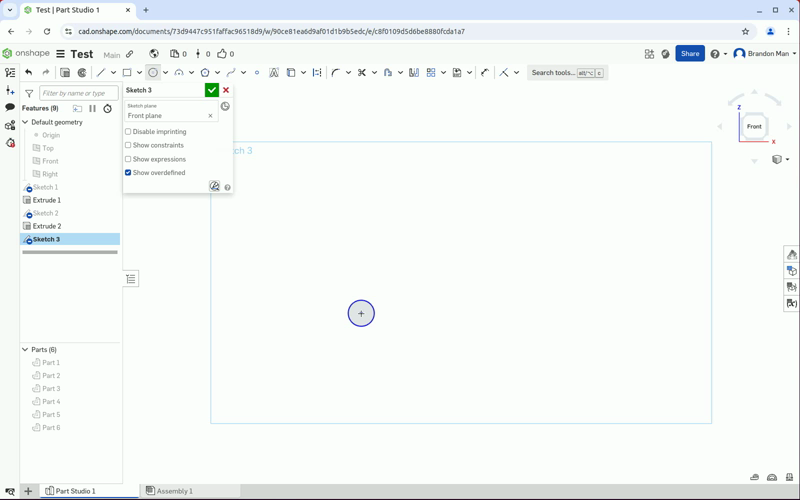
key_up(shift)
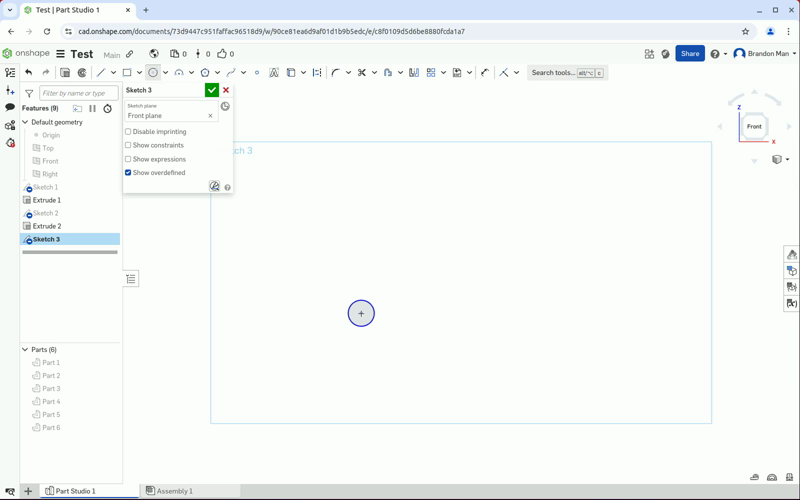
mouse_move(367, 313)
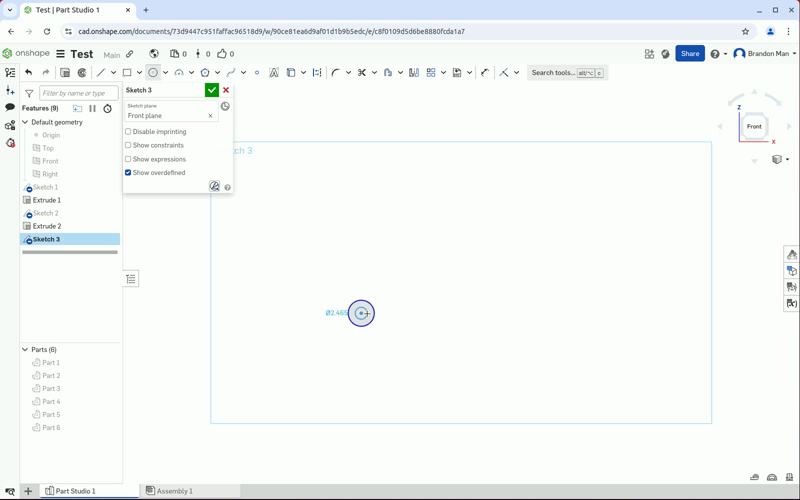
click(367, 313)
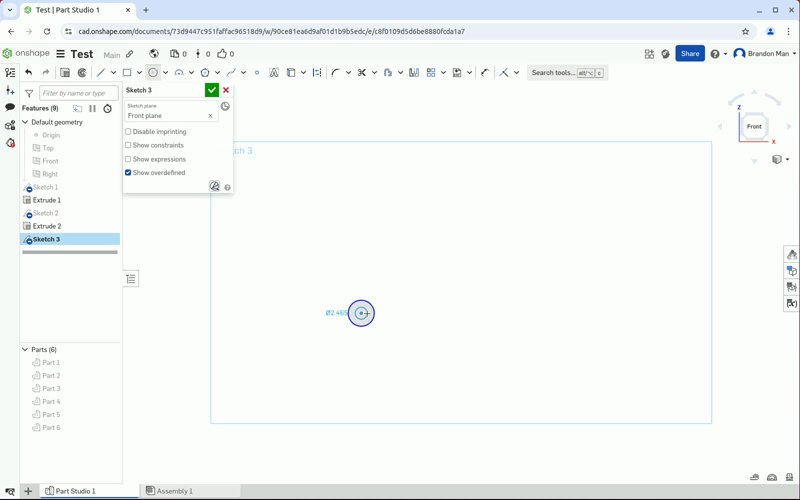
key(esc)
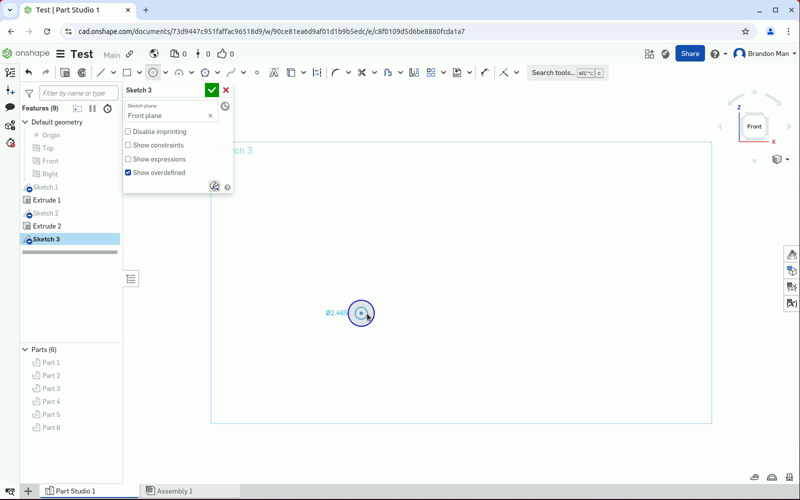
mouse_move(372, 312)
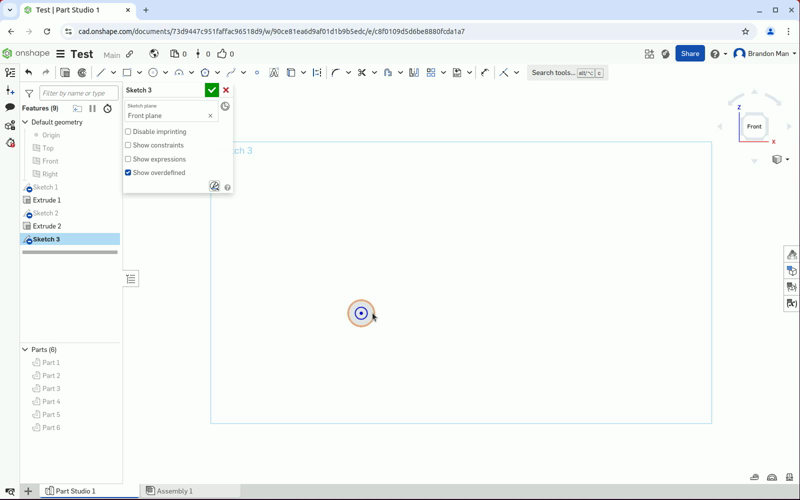
scroll(6)
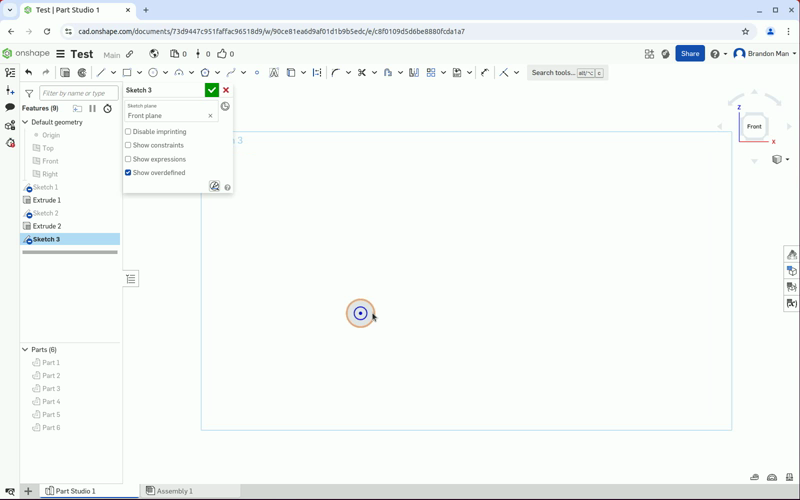
scroll(6)
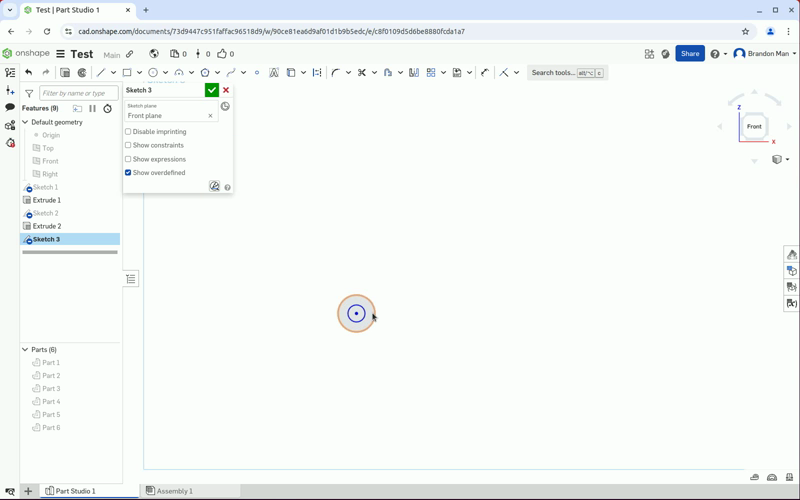
scroll(6)
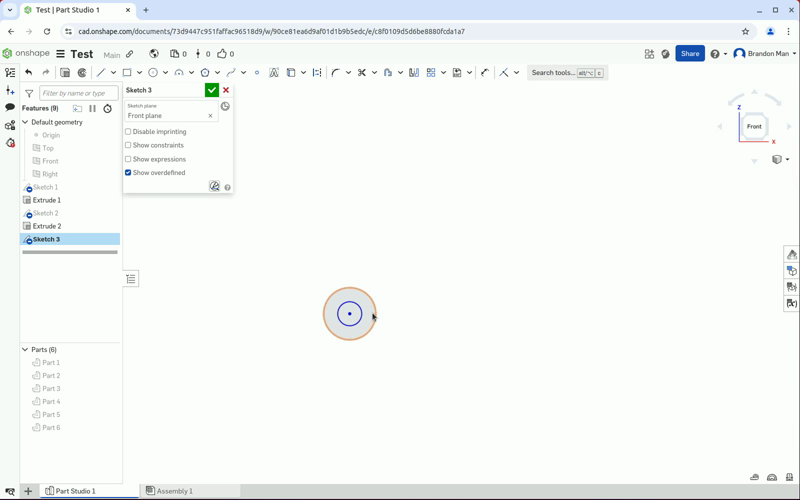
scroll(6)
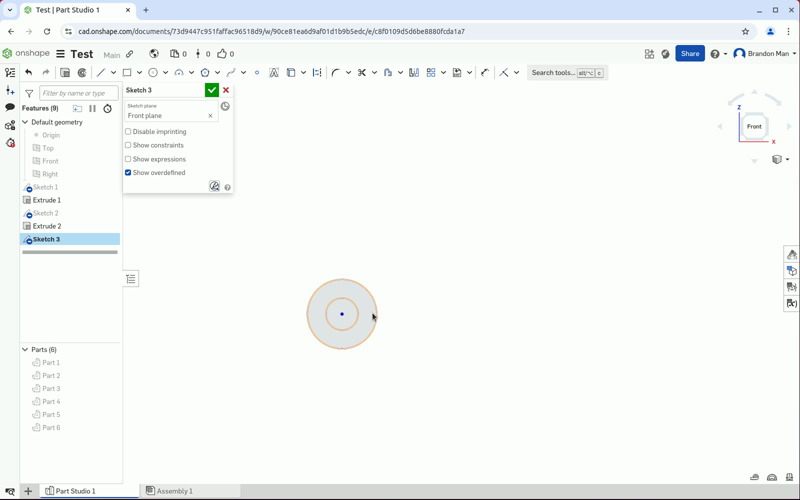
scroll(6)
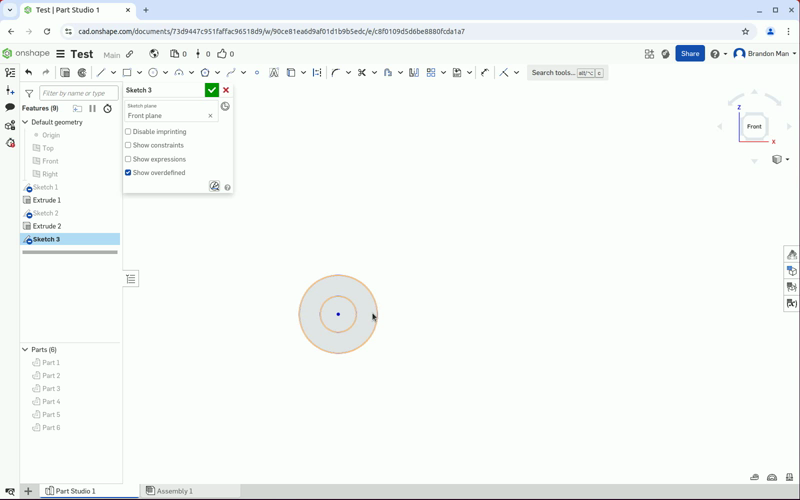
scroll(6)
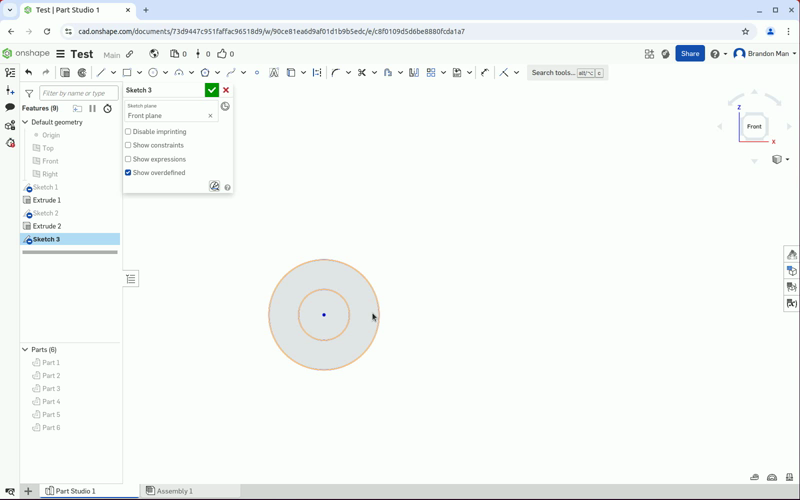
scroll(6)
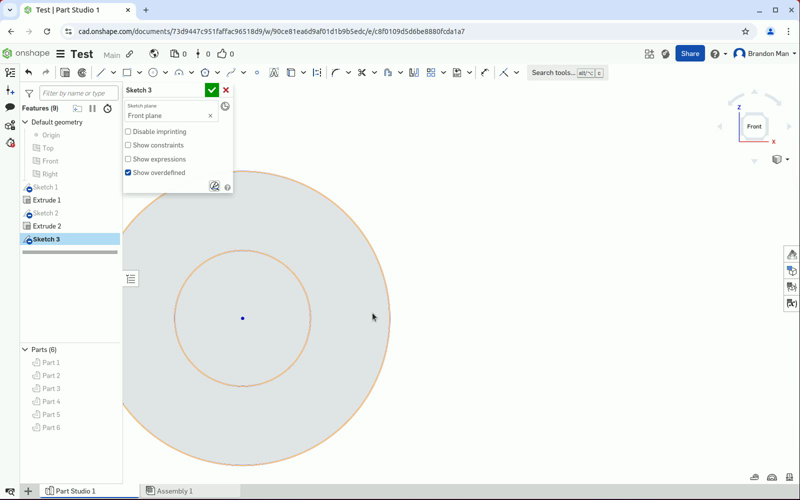
click(372, 312)
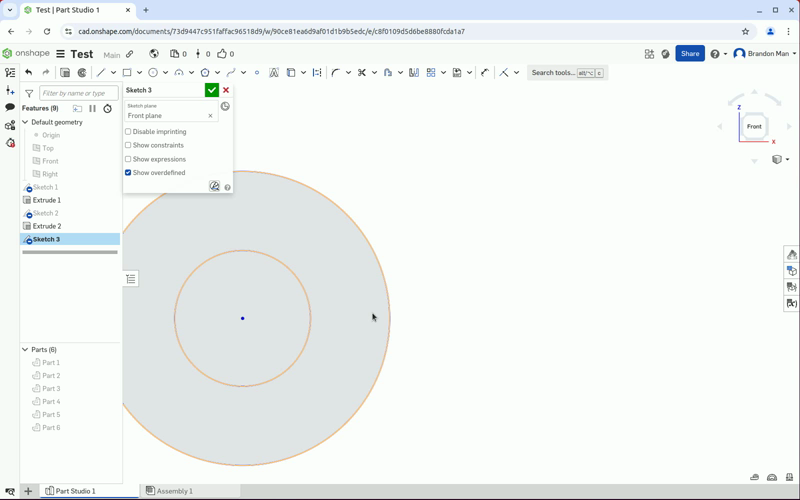
scroll(-6)
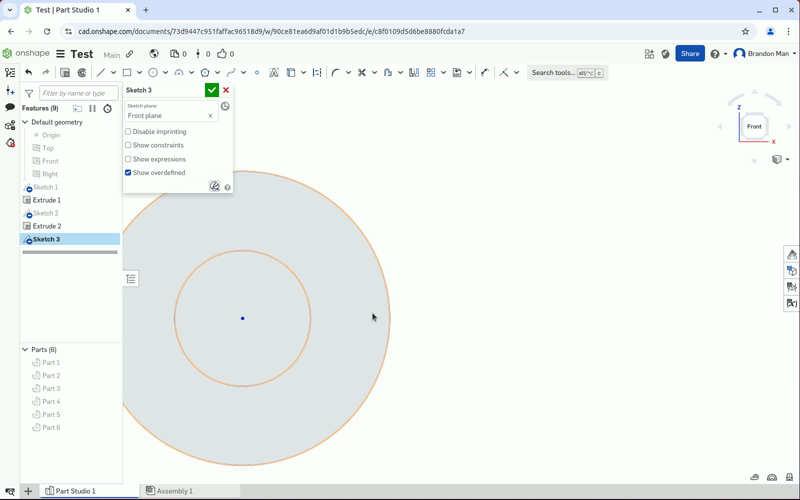
scroll(-6)
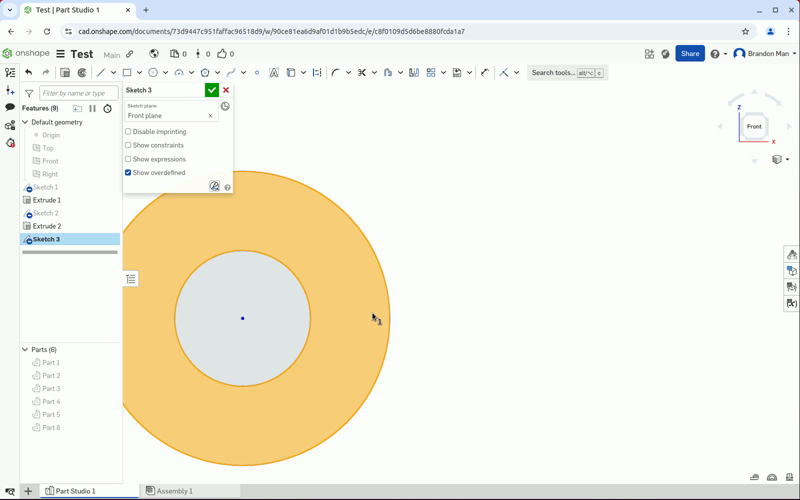
scroll(-6)
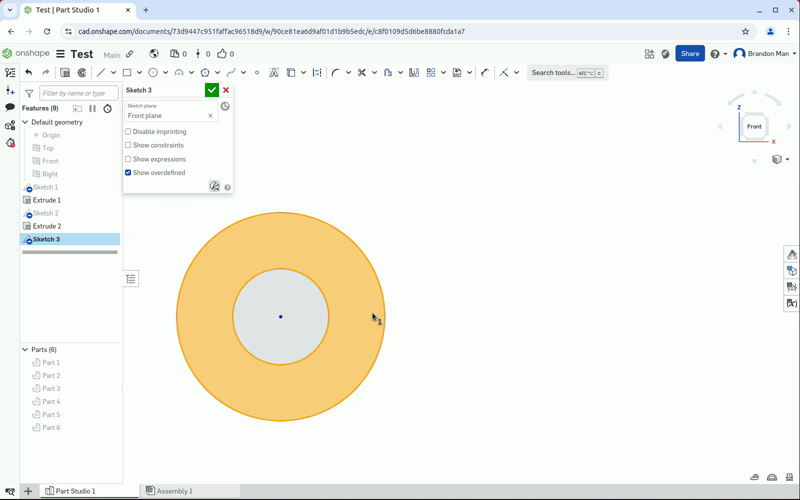
scroll(-6)
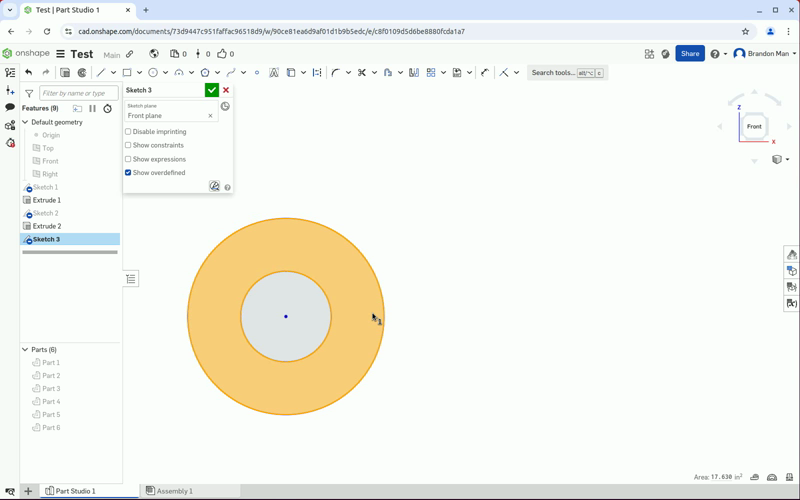
scroll(-6)
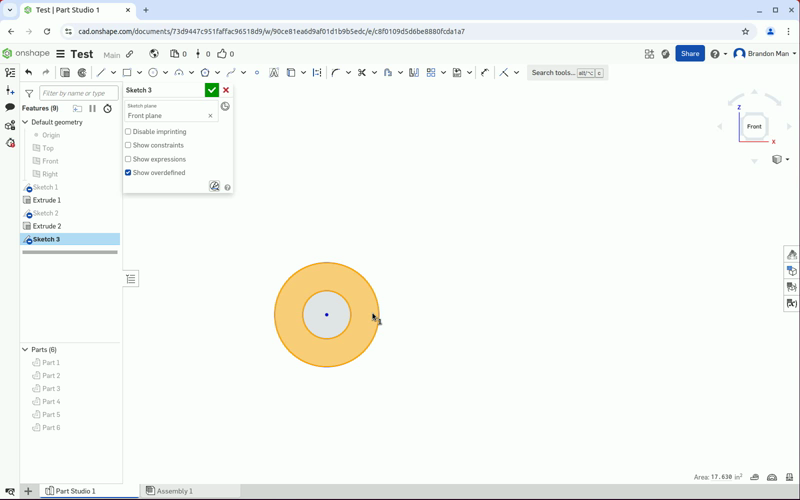
scroll(-6)
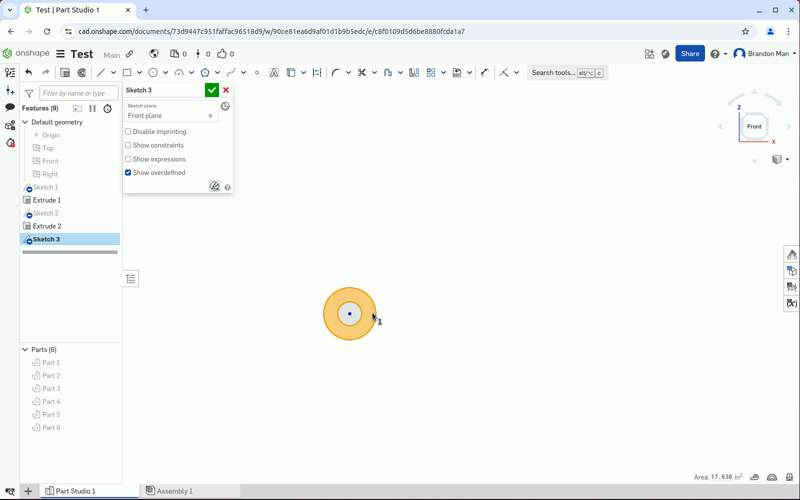
scroll(-6)
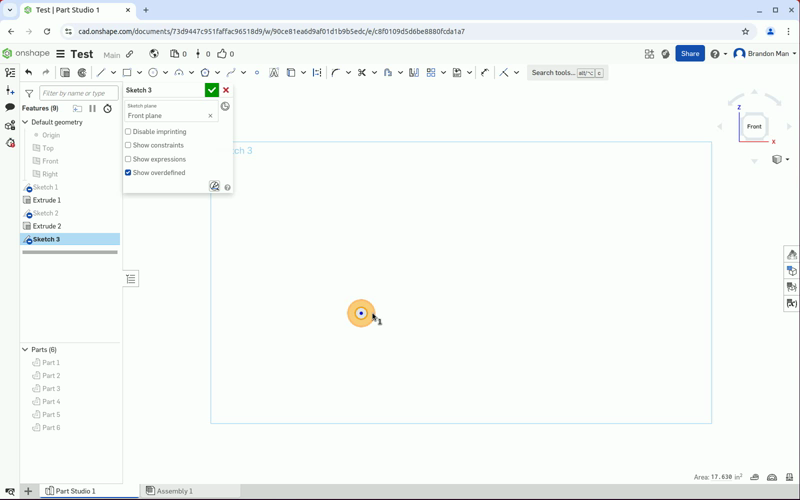
mouse_move(73, 352)
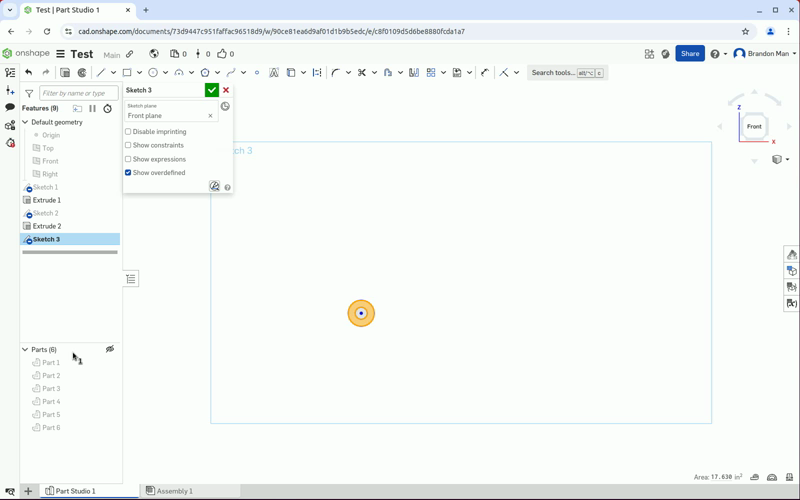
key(shift+y)
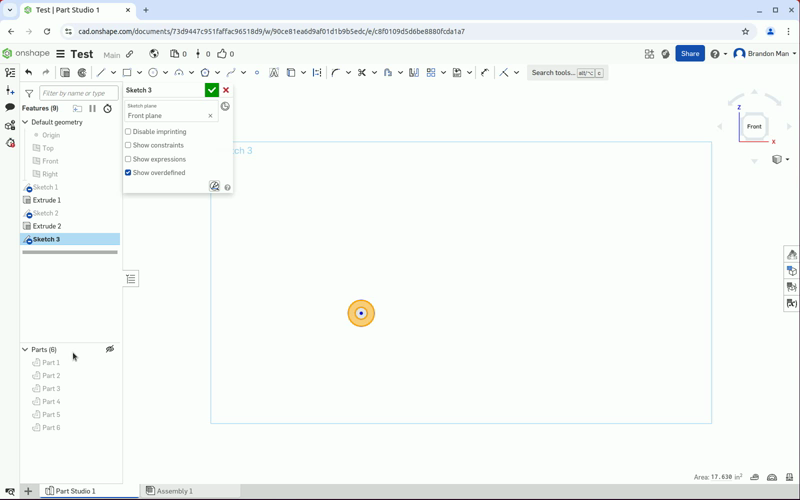
key(shift+e)
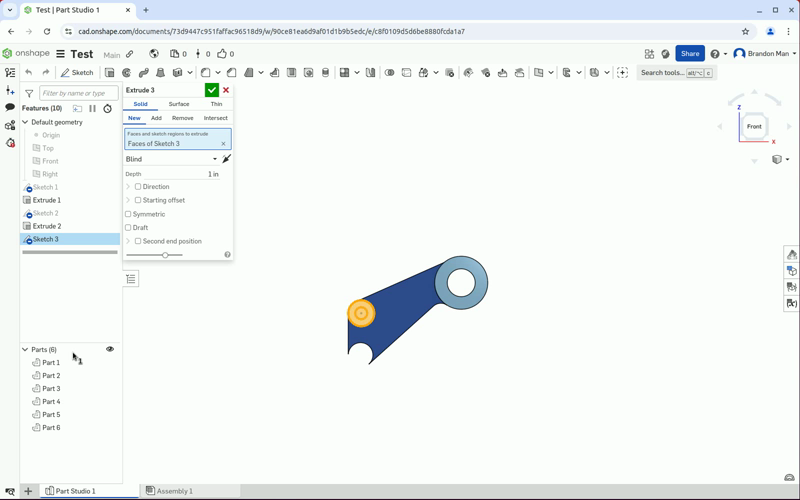
mouse_move(143, 106)
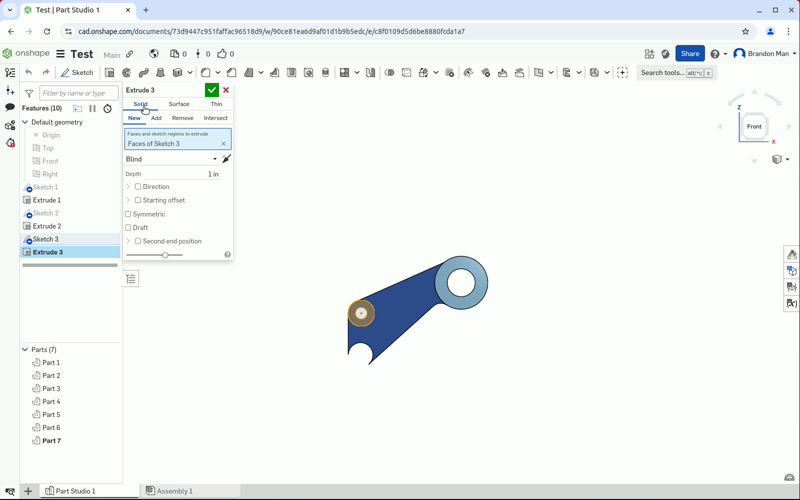
click(143, 106)
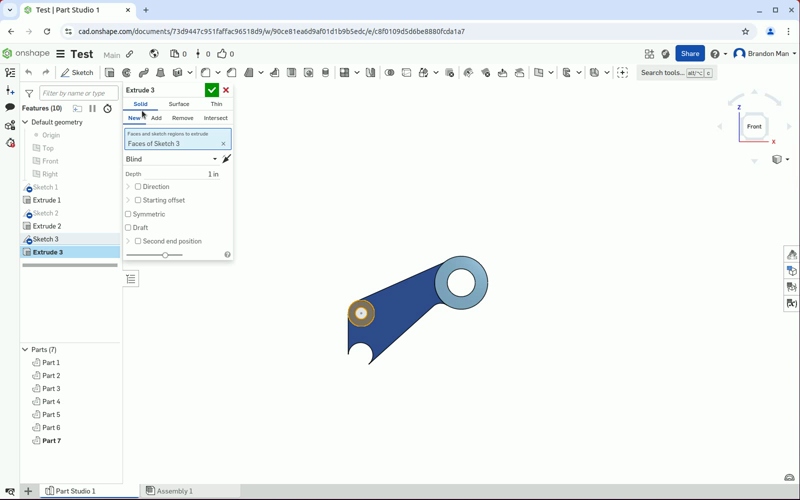
mouse_move(137, 120)
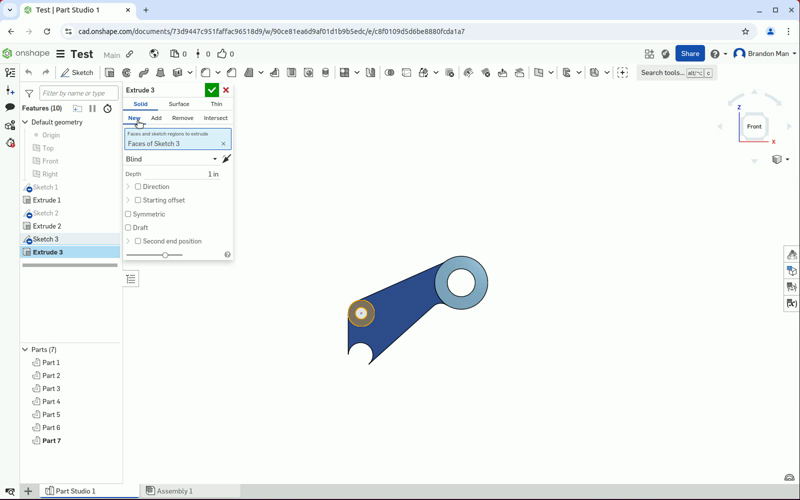
click(137, 120)
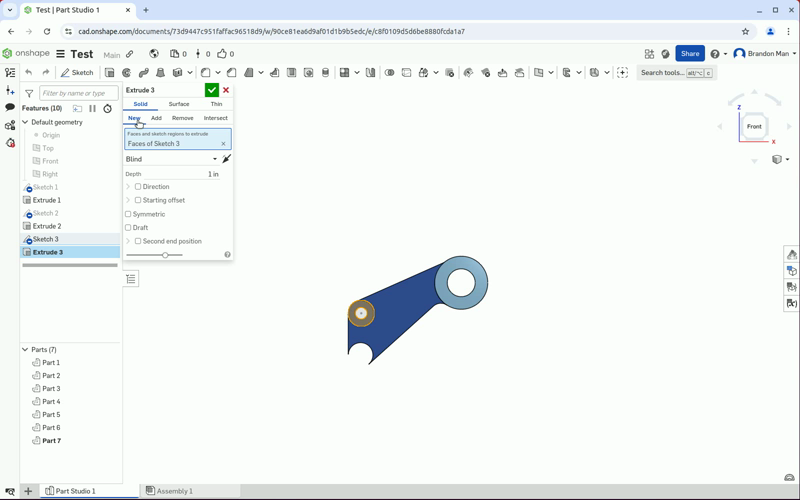
key(tab, 4)
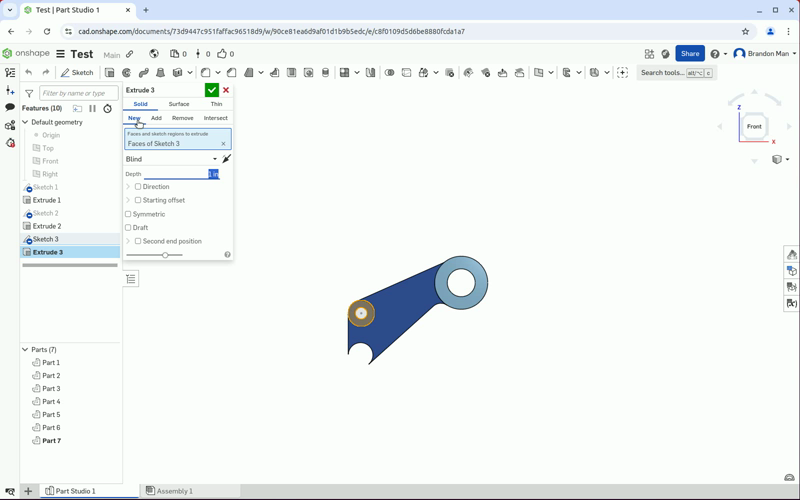
text(5.296)
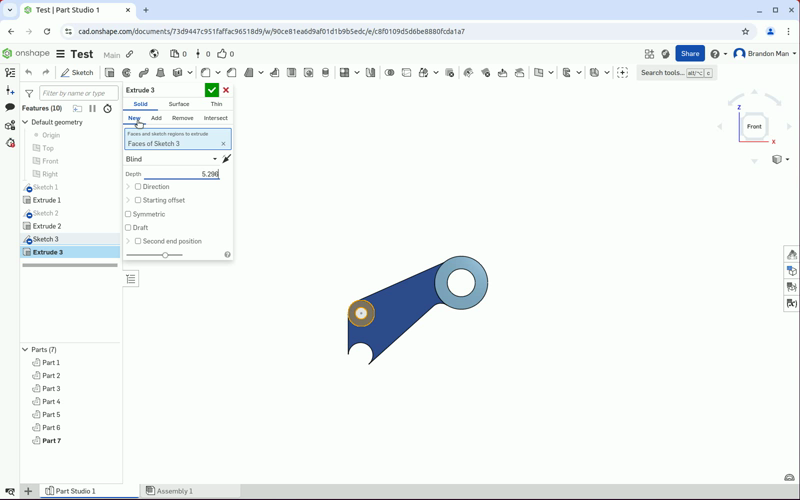
key(tab, 3)
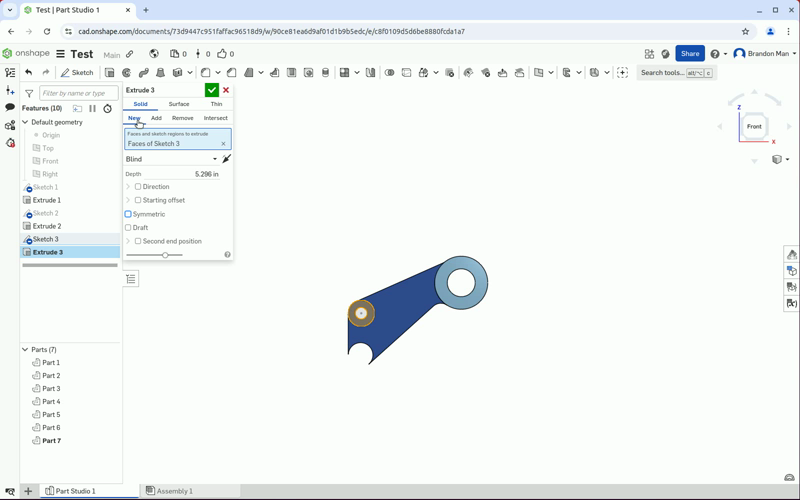
key(space)
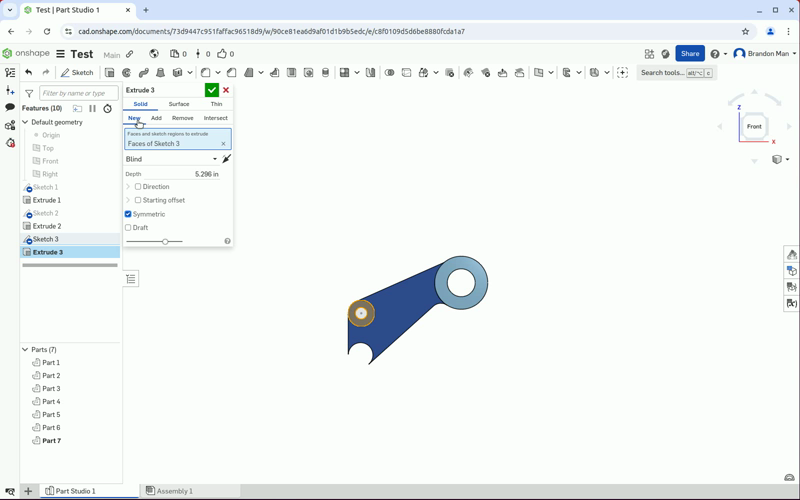
key(enter)
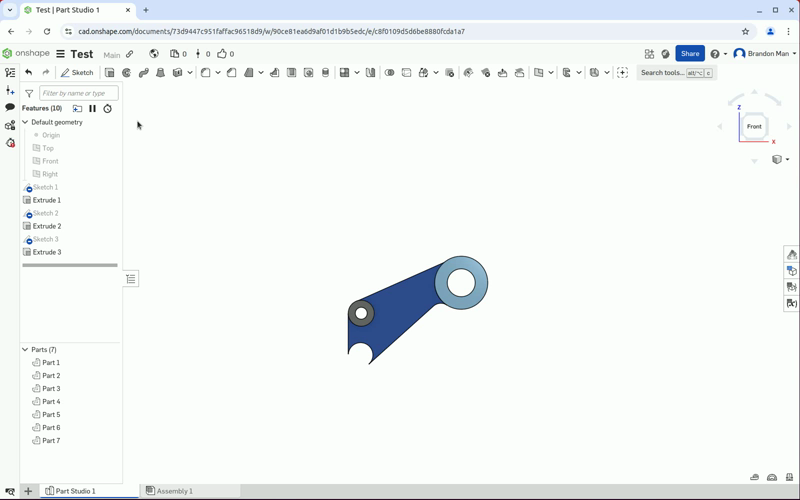
key(shift+h)
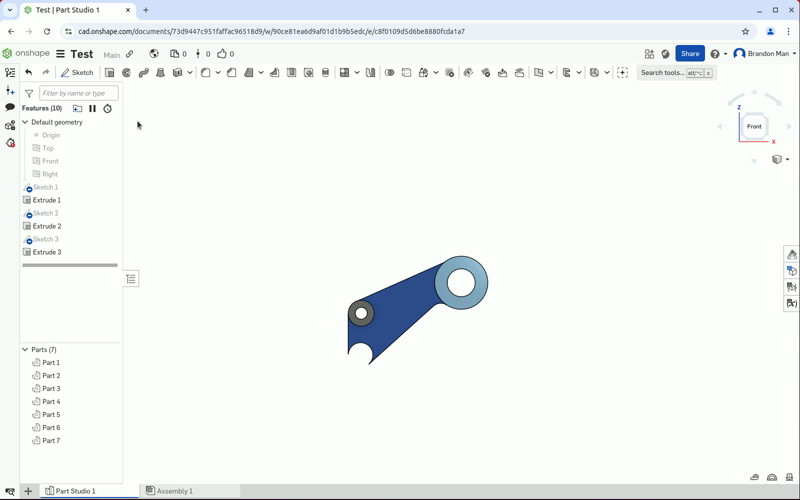
key(shift+h)
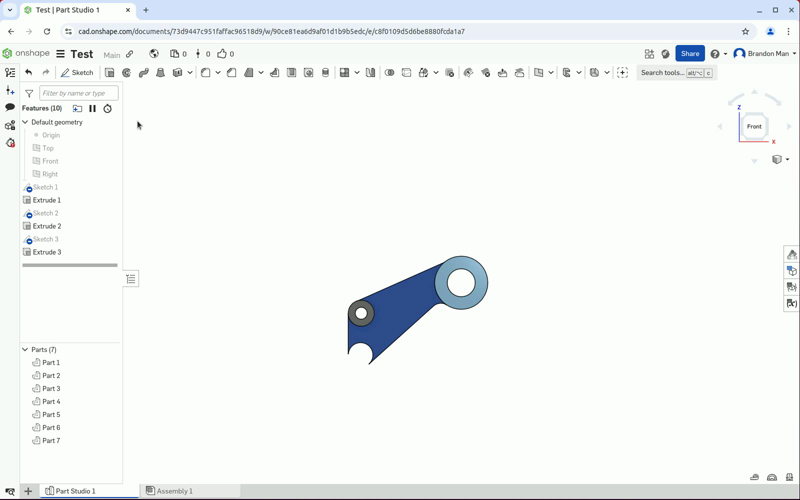
mouse_move(73, 189)
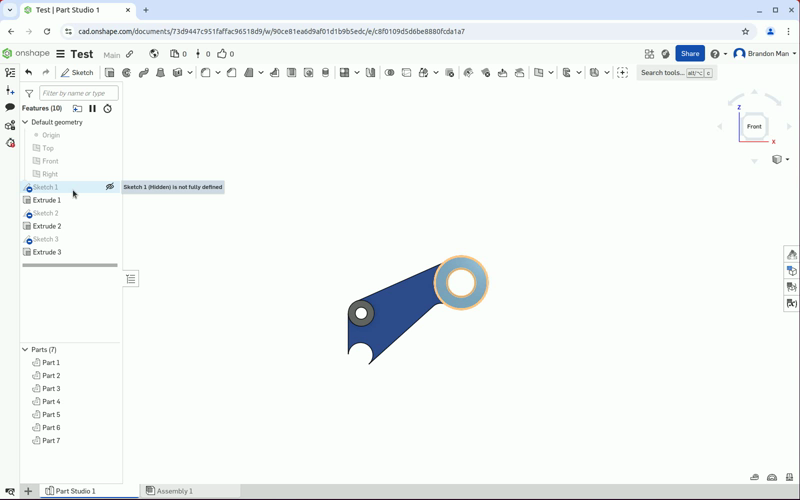
click(73, 189)
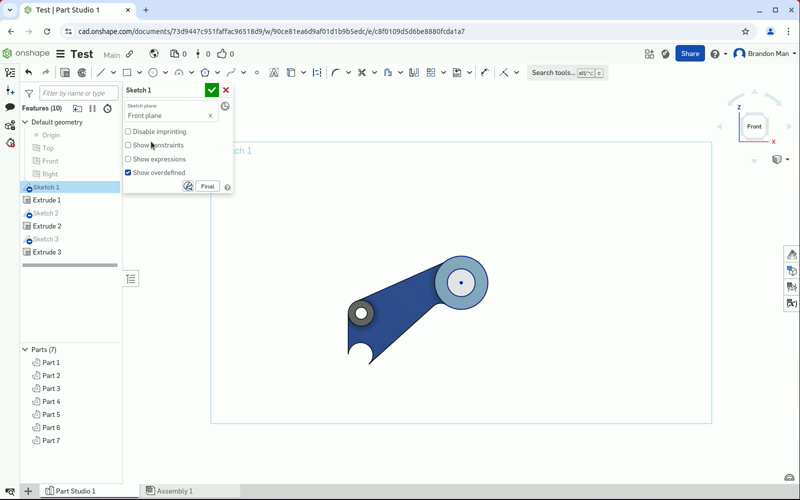
mouse_move(229, 92)
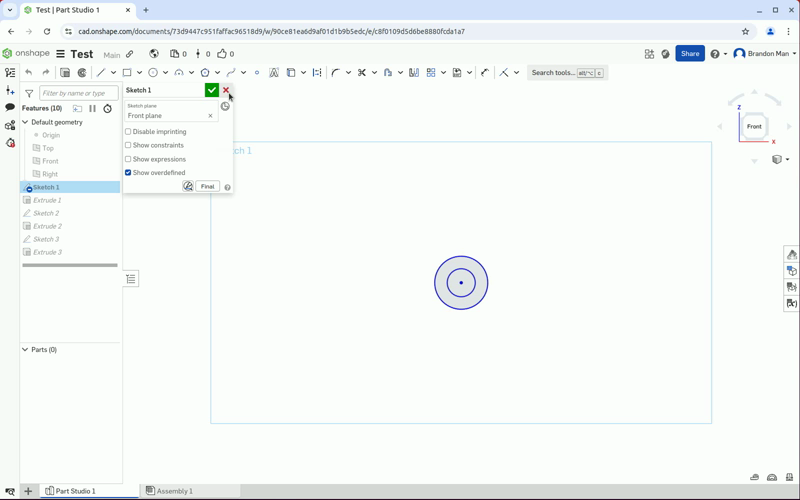
click(229, 92)
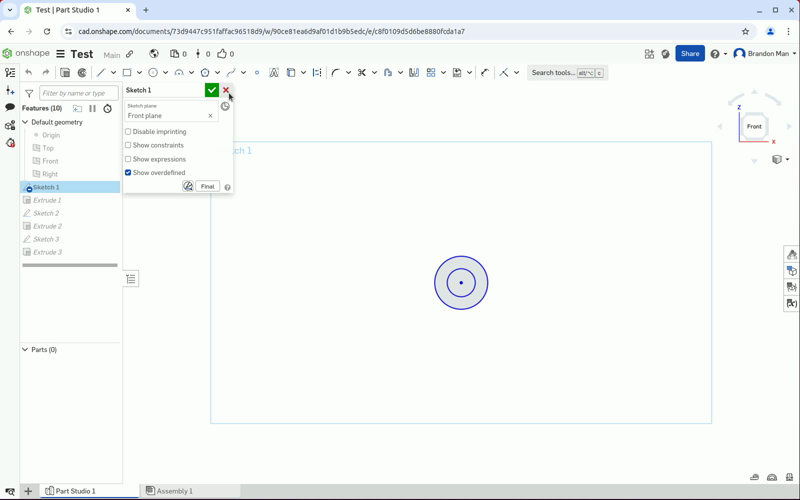
key(shift+s)
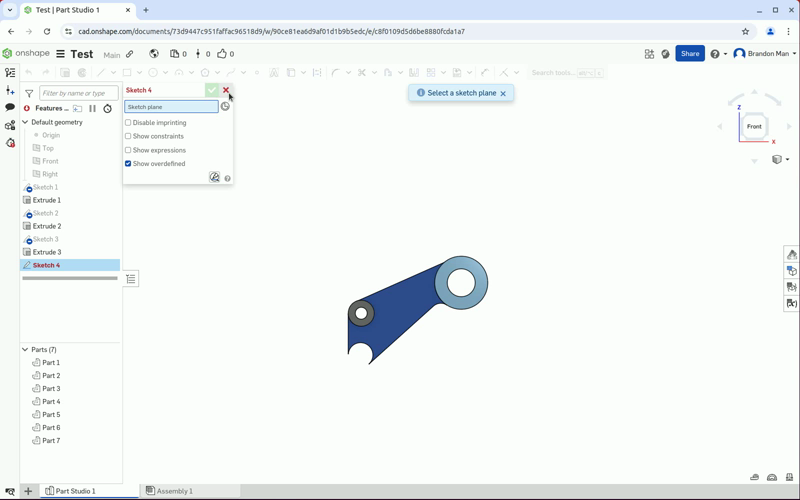
mouse_move(73, 163)
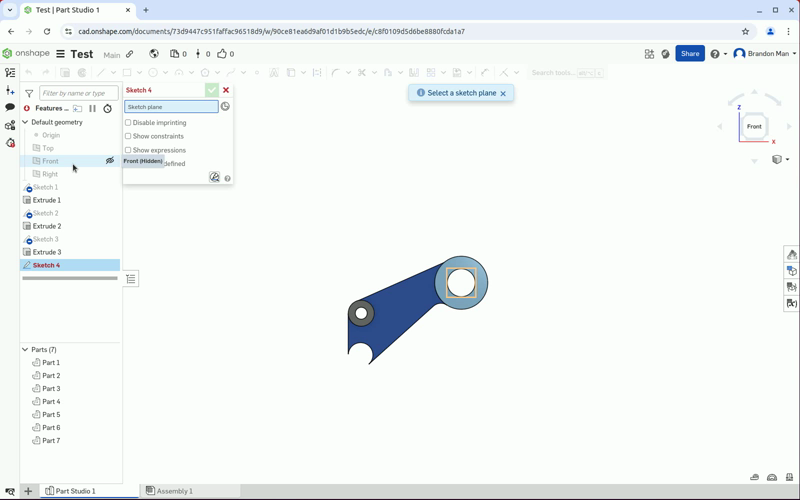
click(73, 163)
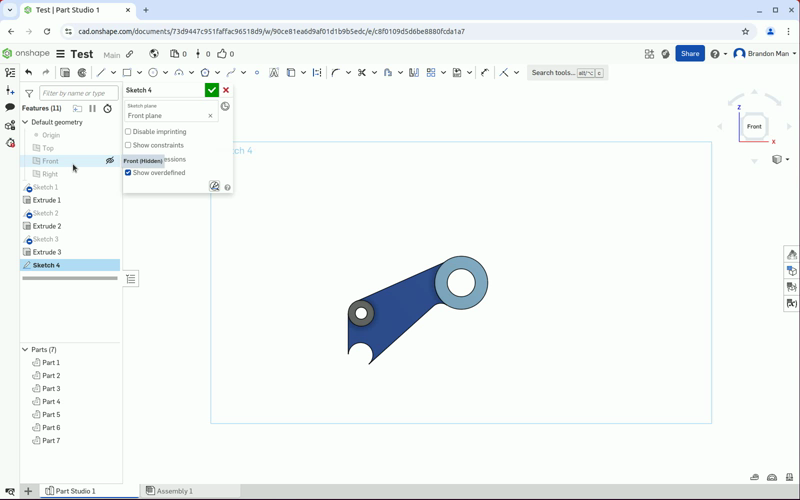
mouse_move(73, 352)
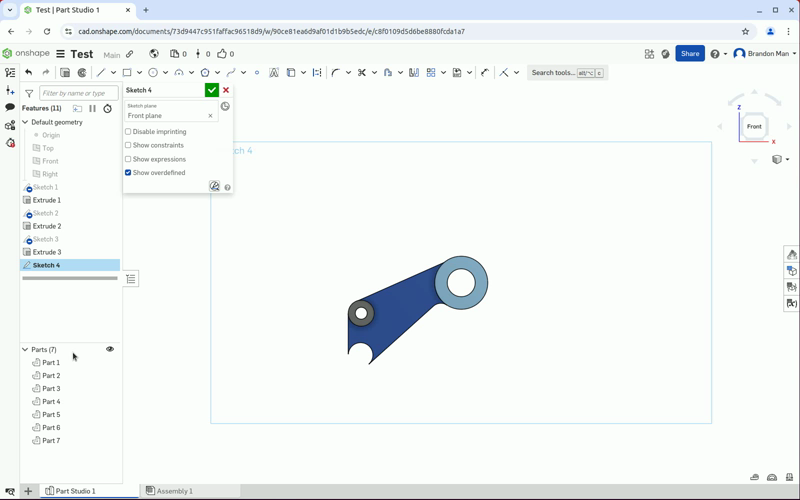
key(y)
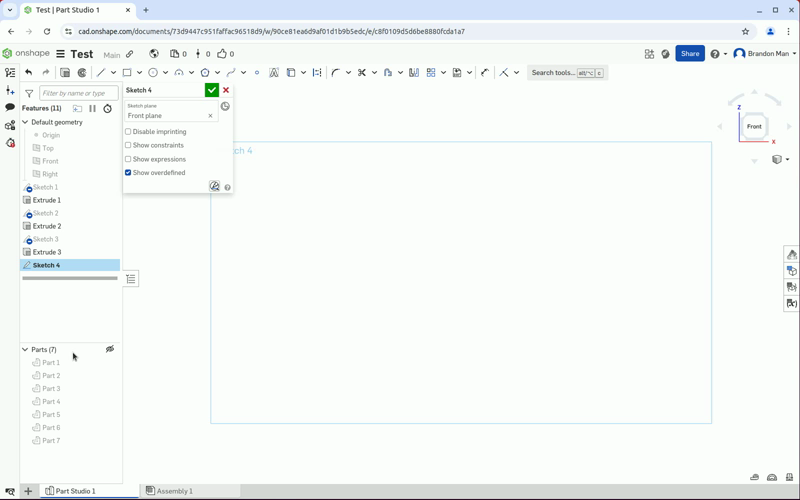
key(c)
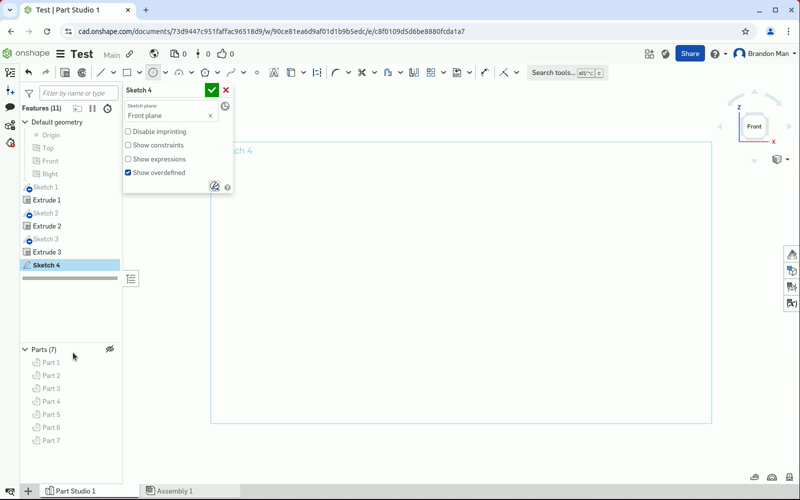
key_down(shift)
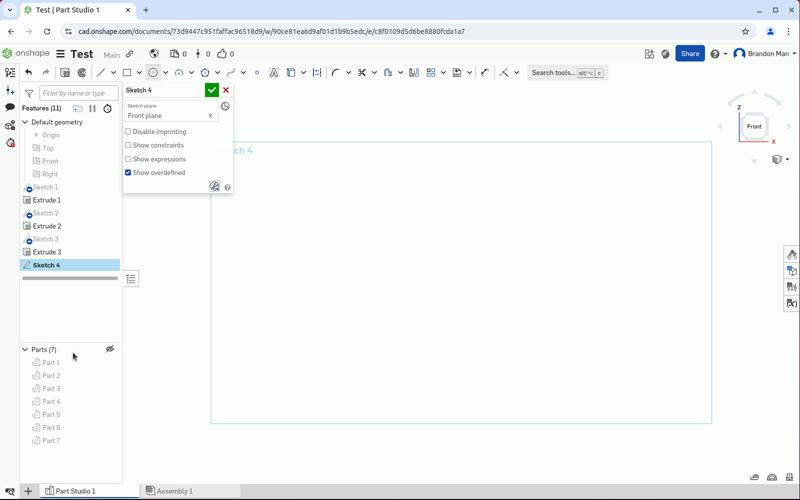
mouse_move(361, 354)
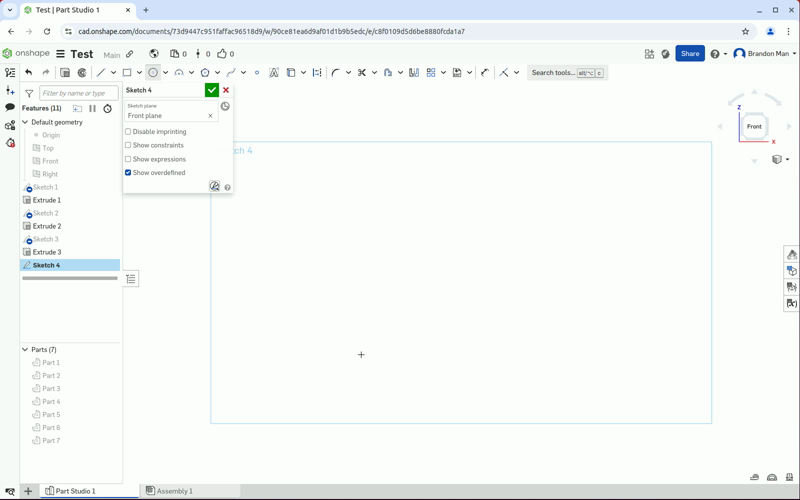
click(361, 354)
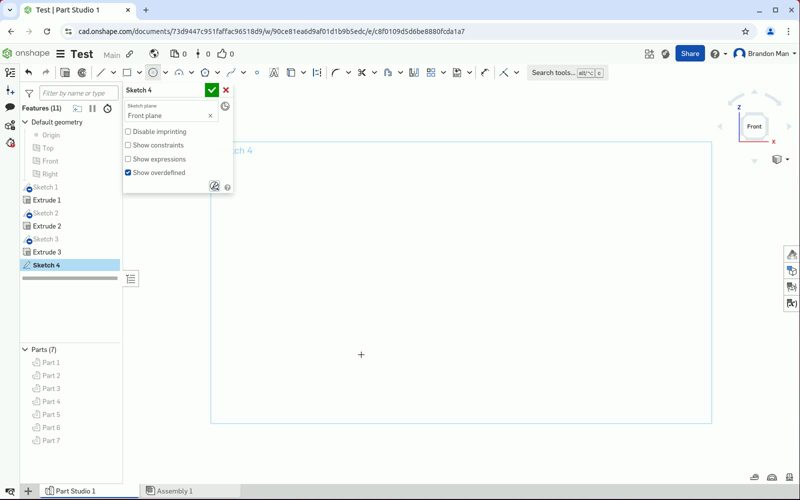
key_up(shift)
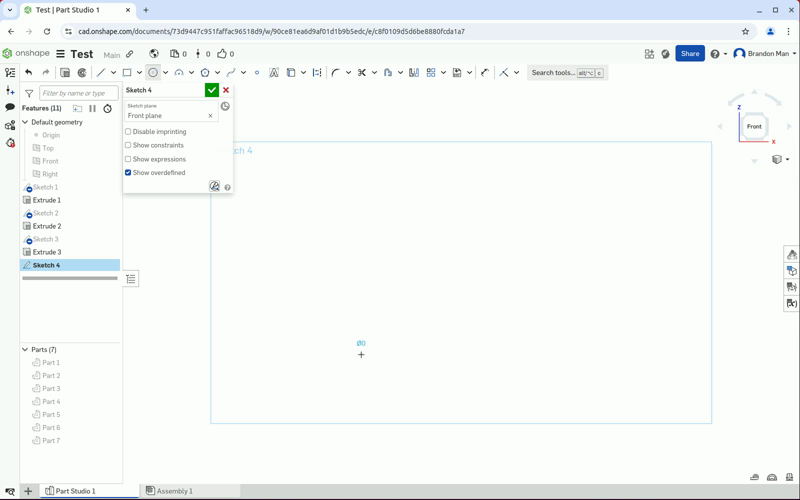
mouse_move(374, 354)
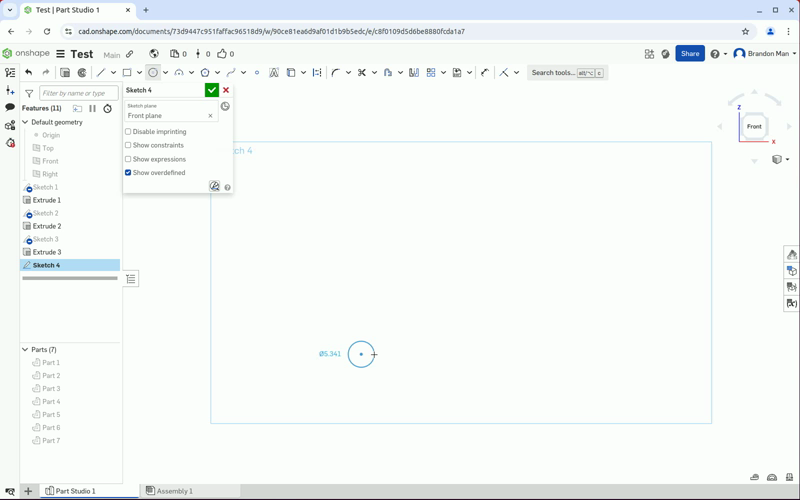
click(374, 354)
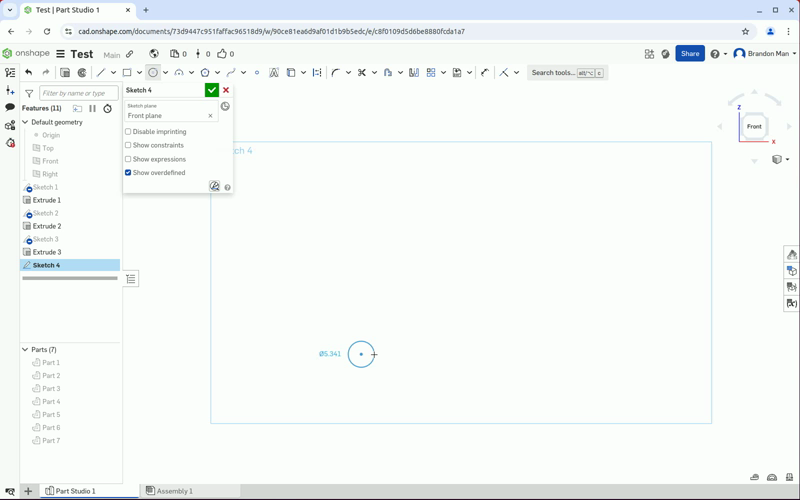
key(esc)
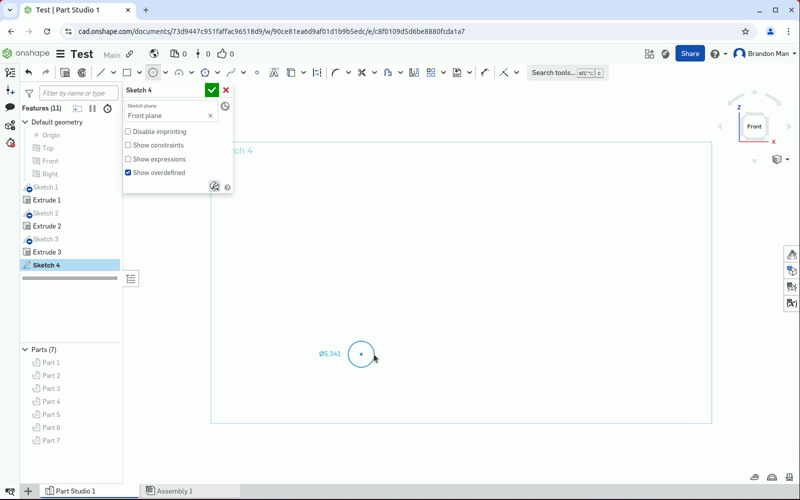
key(c)
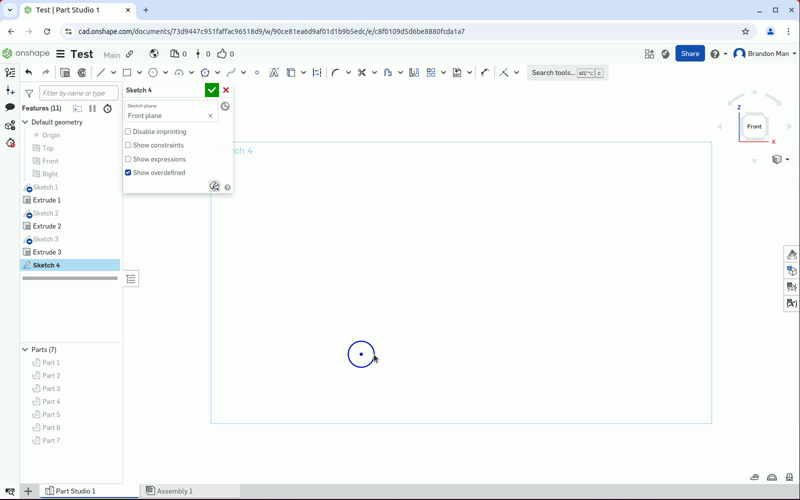
key_down(shift)
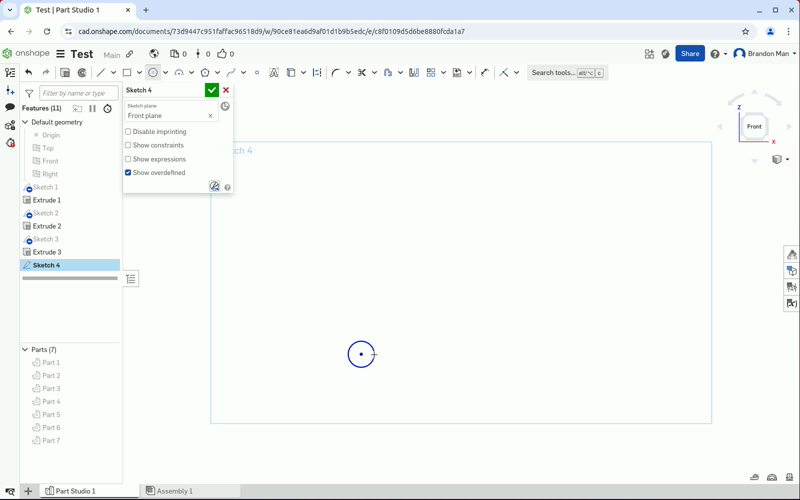
mouse_move(361, 354)
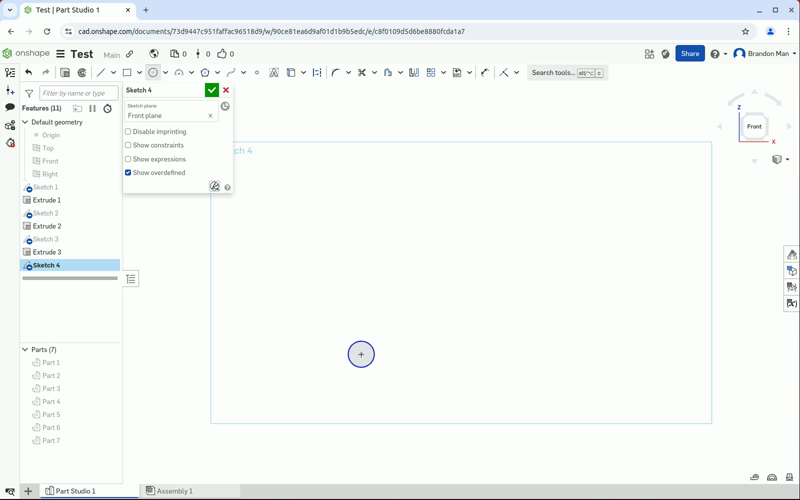
click(361, 354)
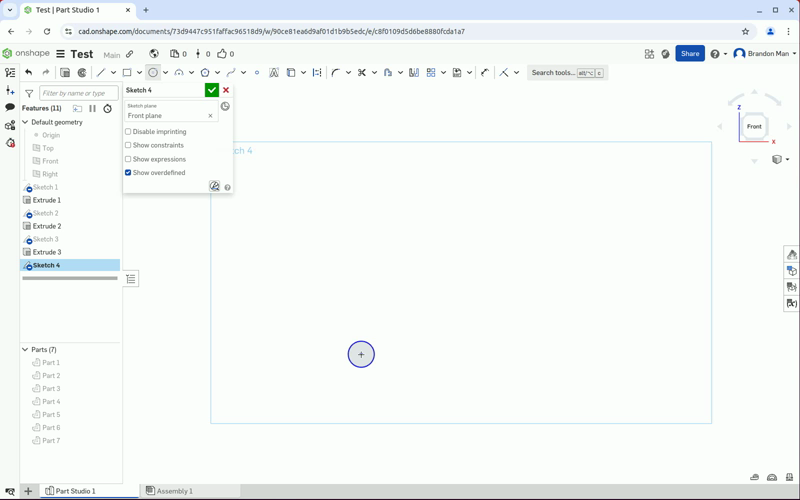
key_up(shift)
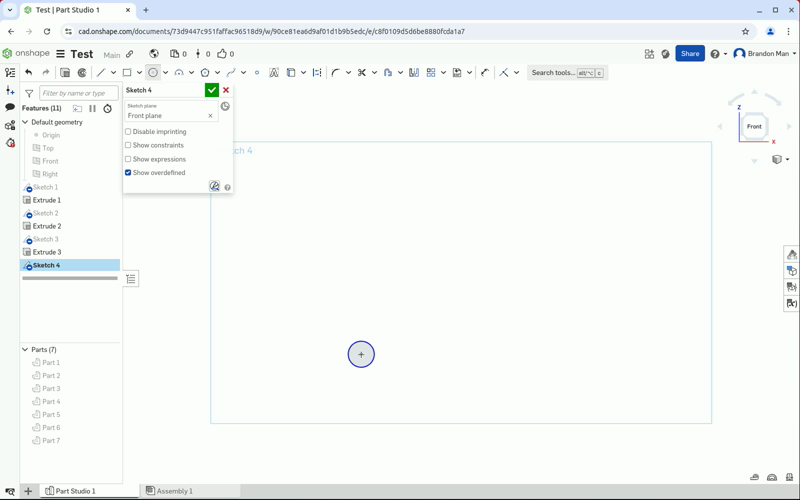
mouse_move(367, 354)
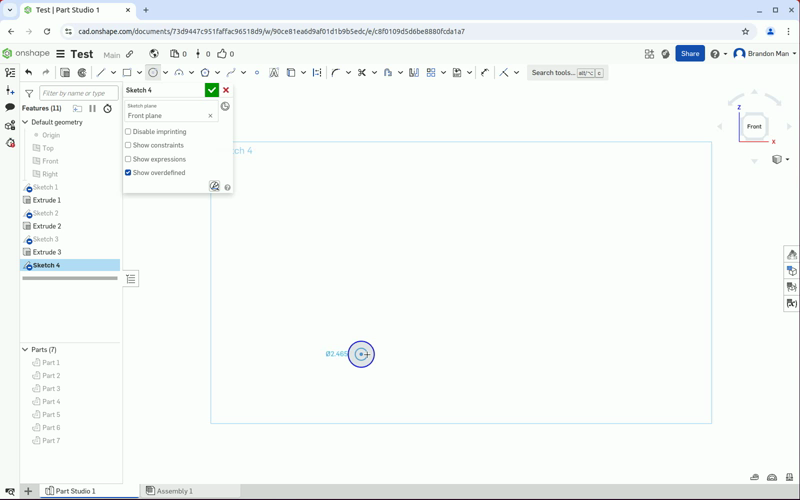
click(367, 354)
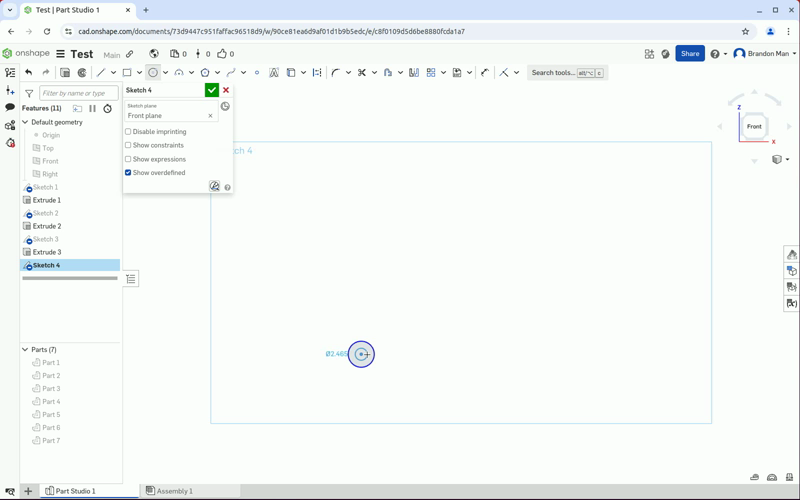
key(esc)
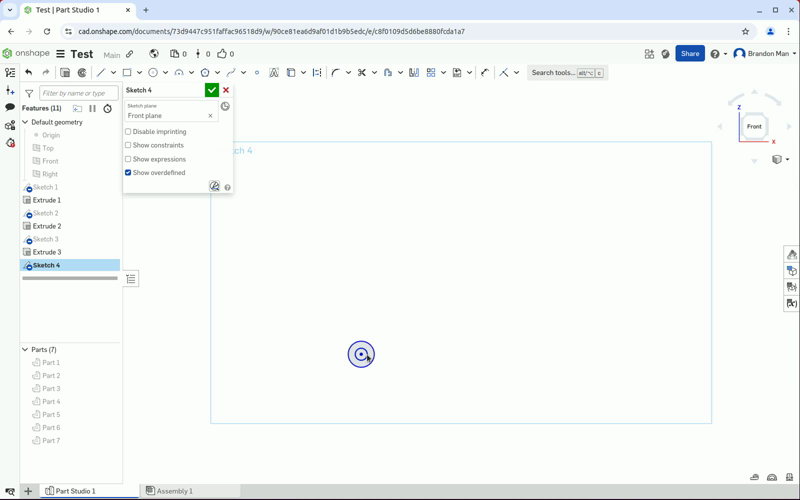
mouse_move(357, 362)
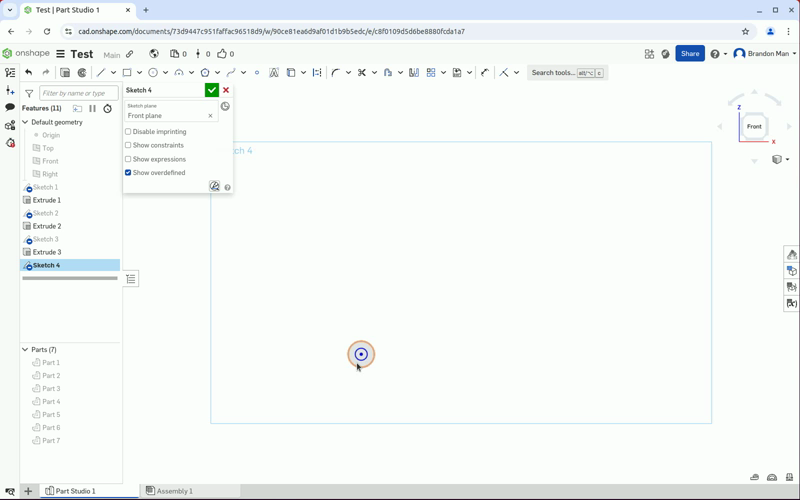
scroll(6)
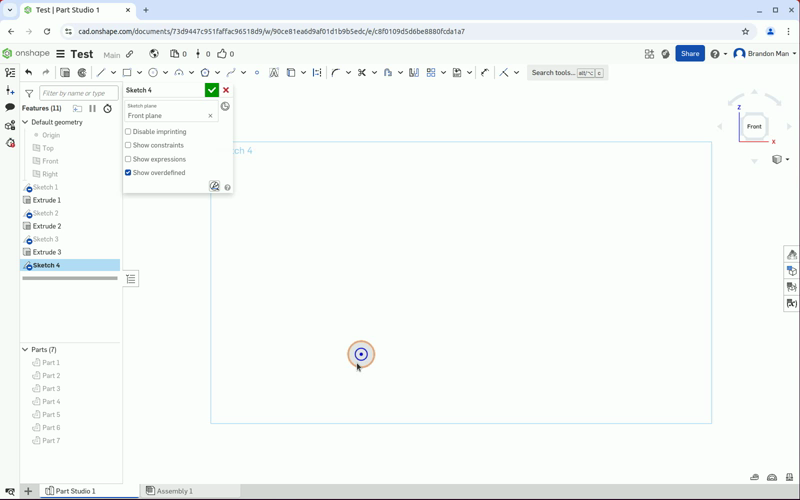
scroll(6)
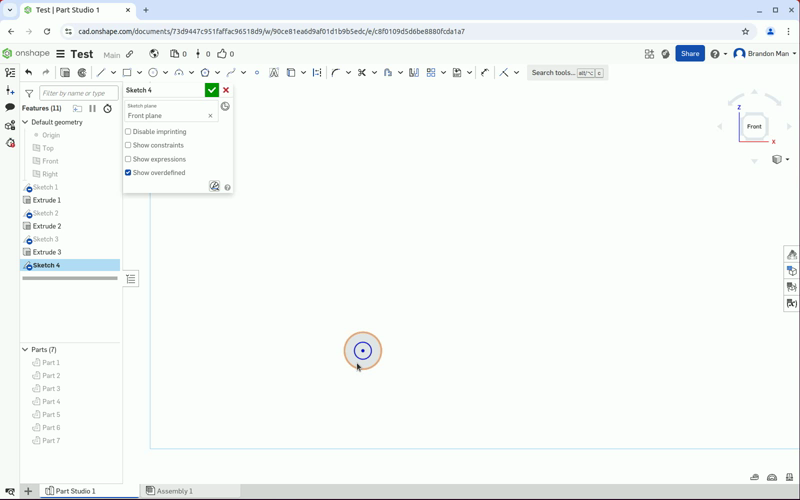
scroll(6)
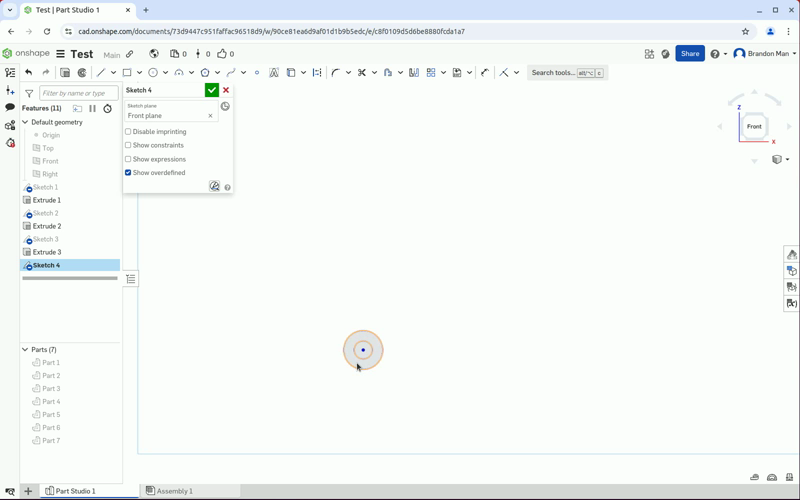
scroll(6)
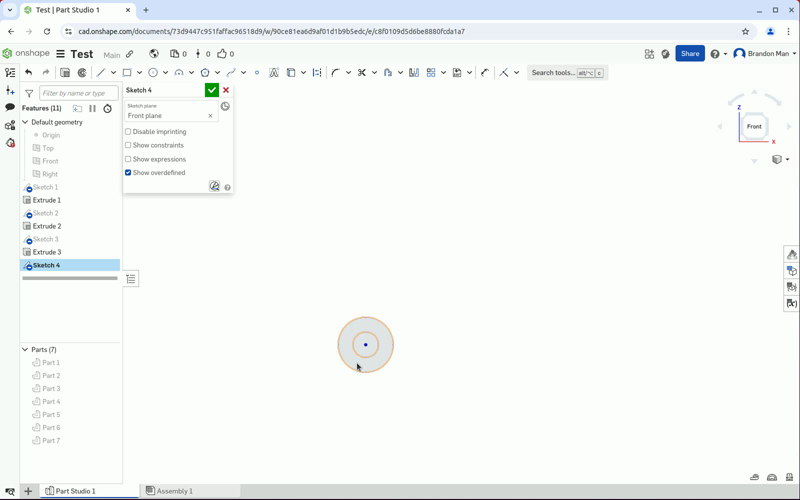
scroll(6)
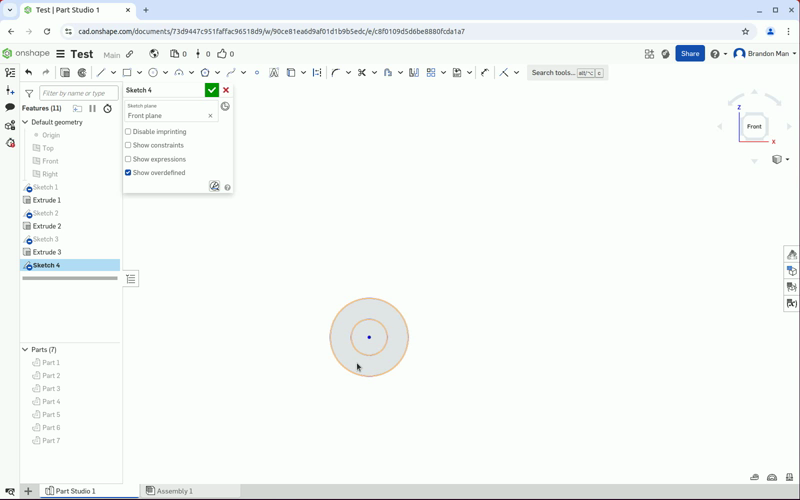
scroll(6)
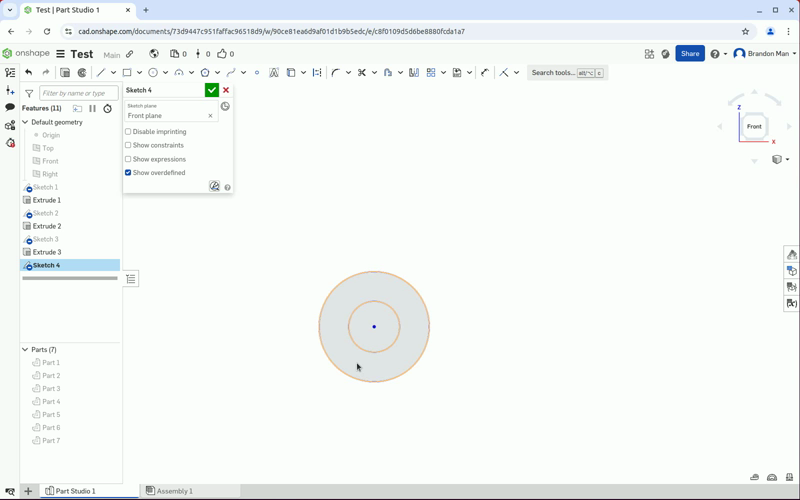
scroll(6)
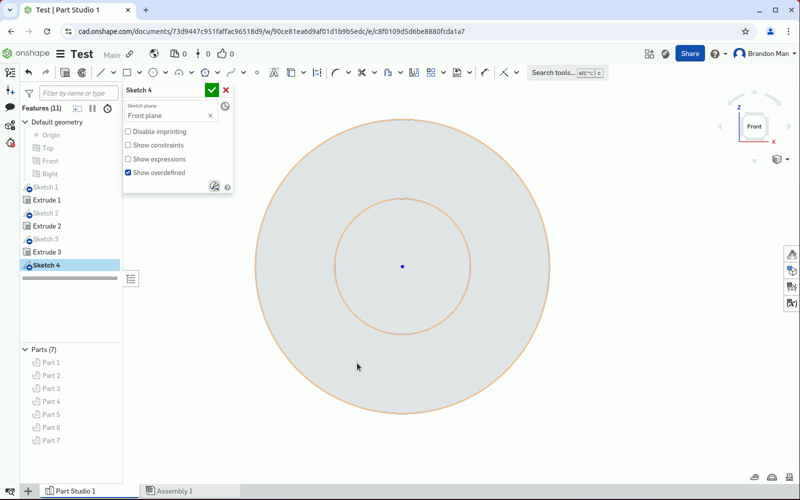
click(357, 362)
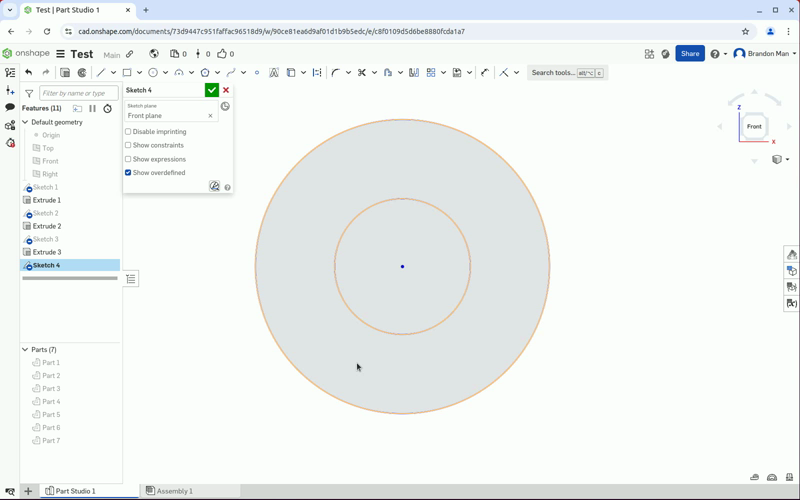
scroll(-6)
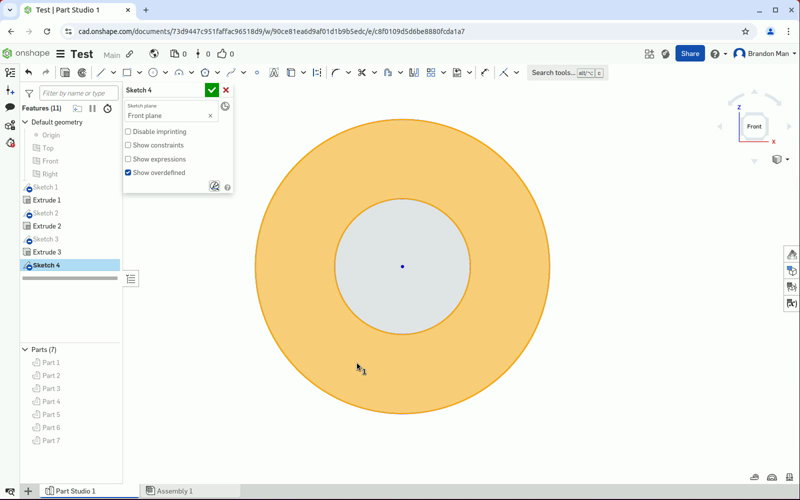
scroll(-6)
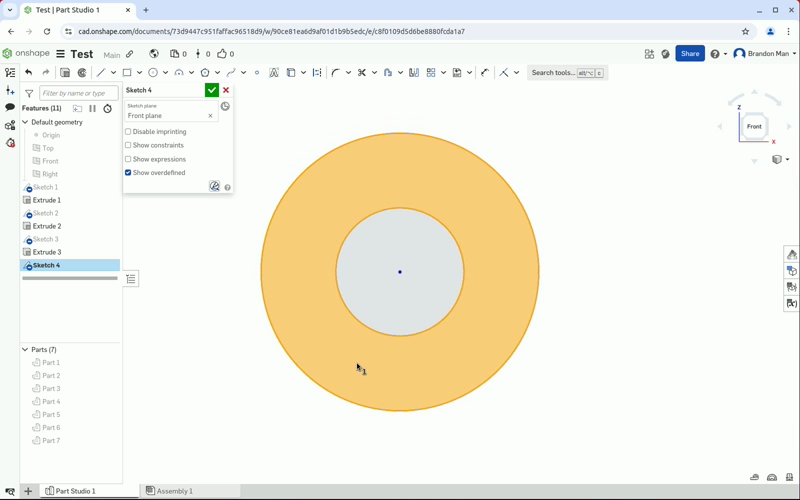
scroll(-6)
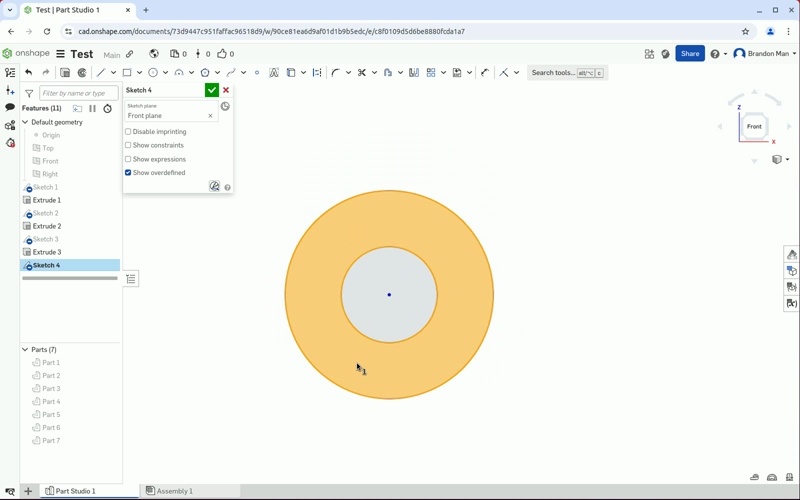
scroll(-6)
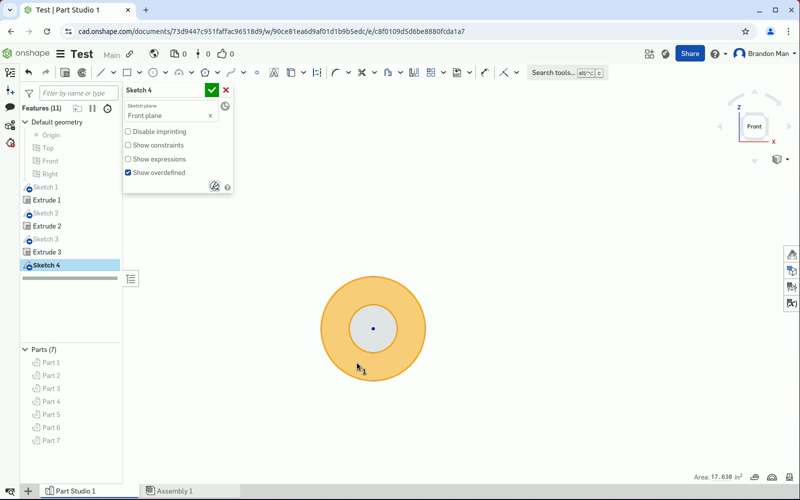
scroll(-6)
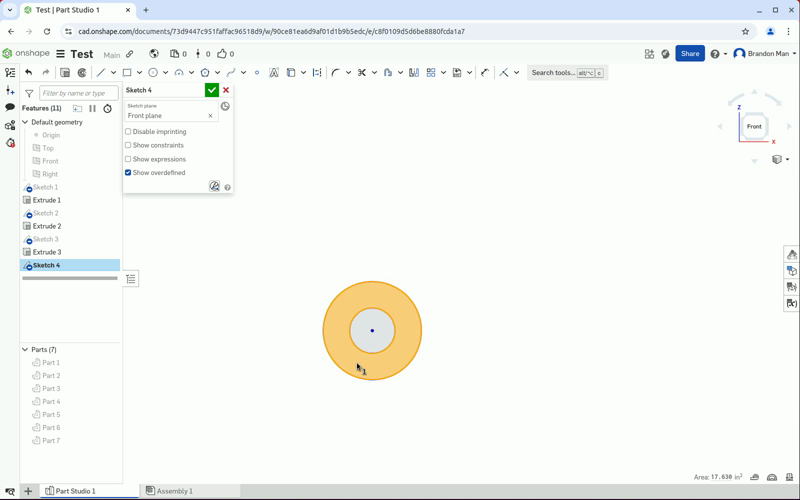
scroll(-6)
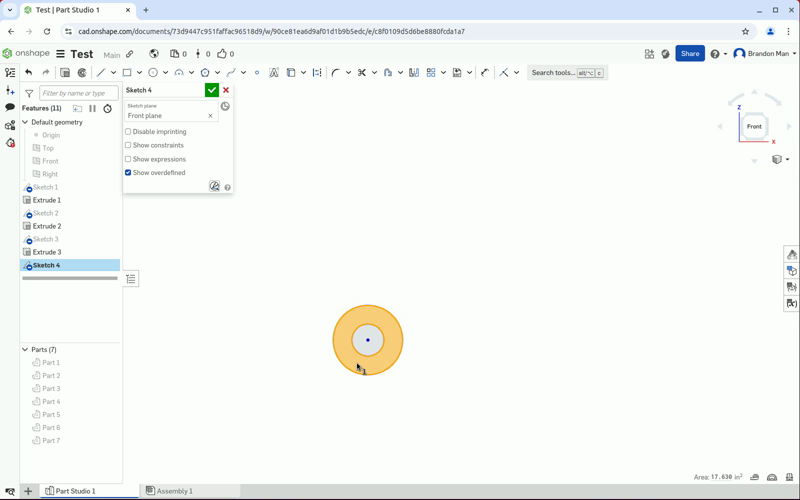
scroll(-6)
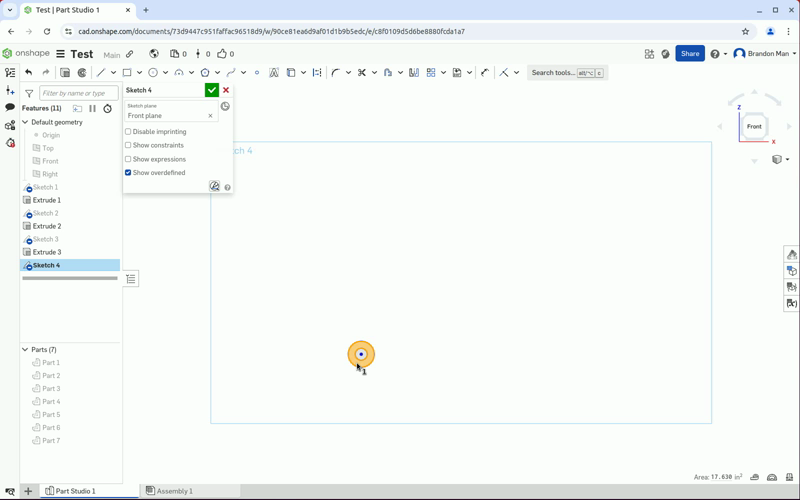
mouse_move(73, 352)
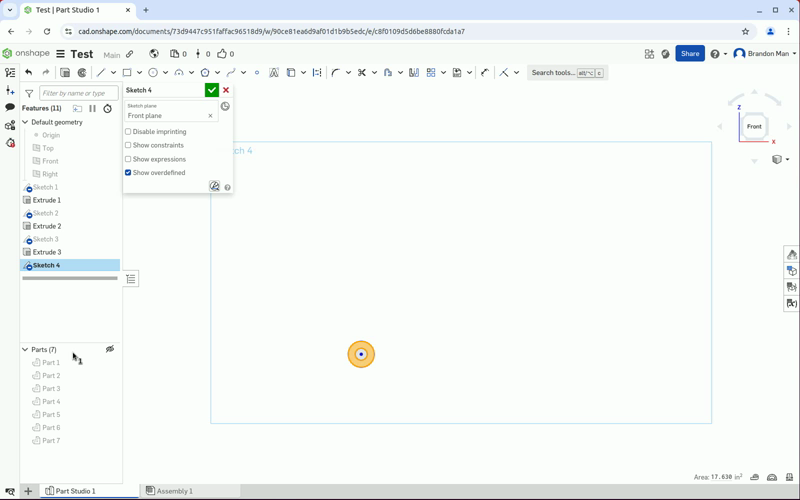
key(shift+y)
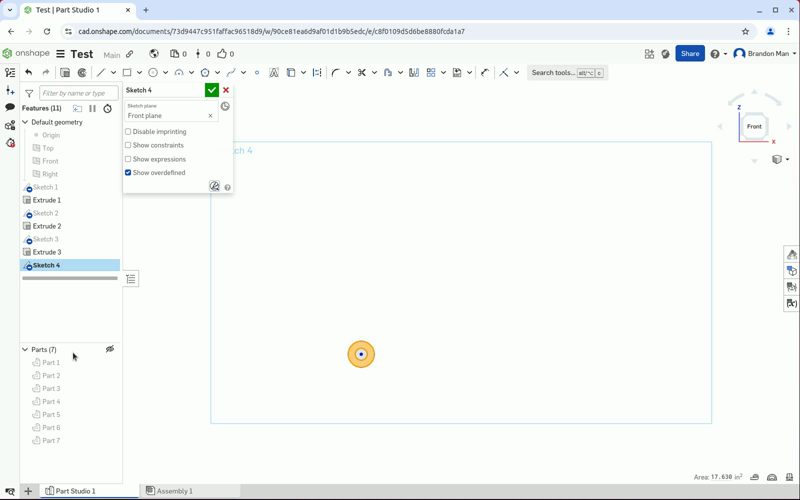
key(shift+e)
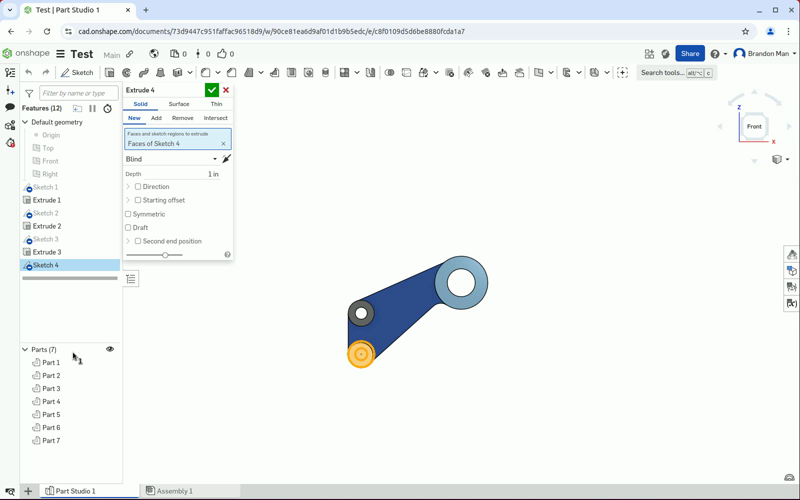
mouse_move(143, 106)
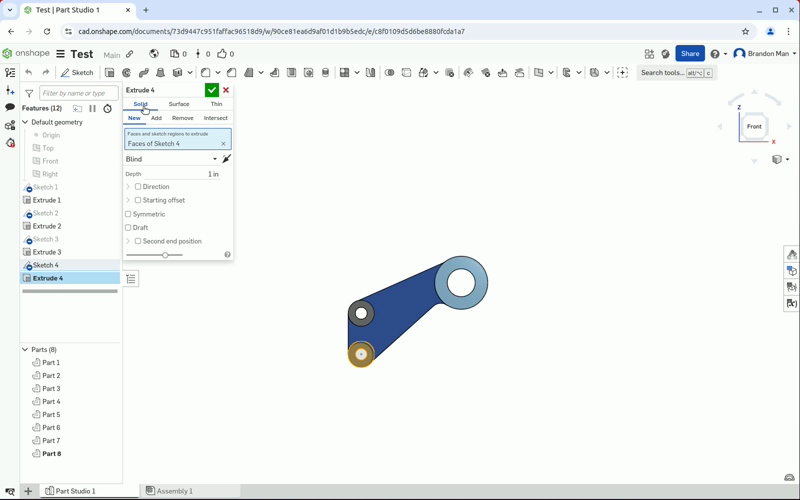
click(143, 106)
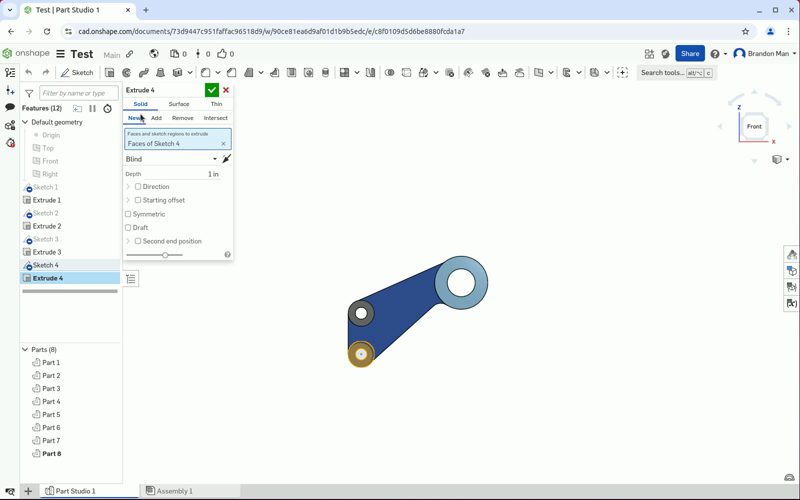
mouse_move(137, 120)
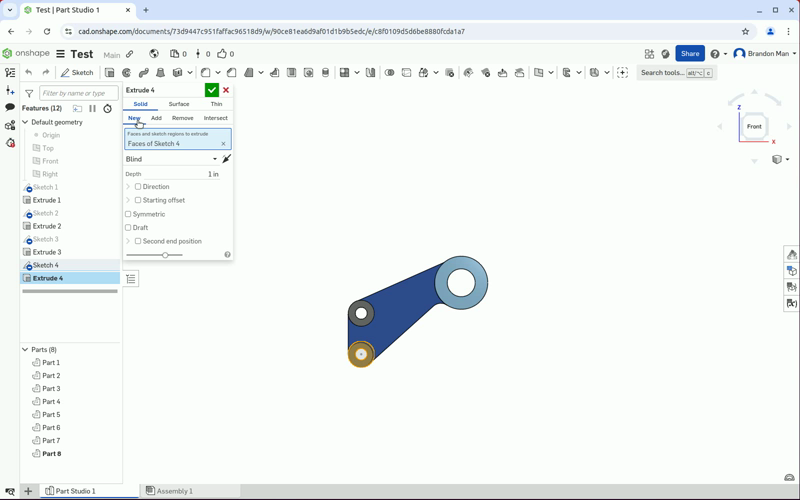
click(137, 120)
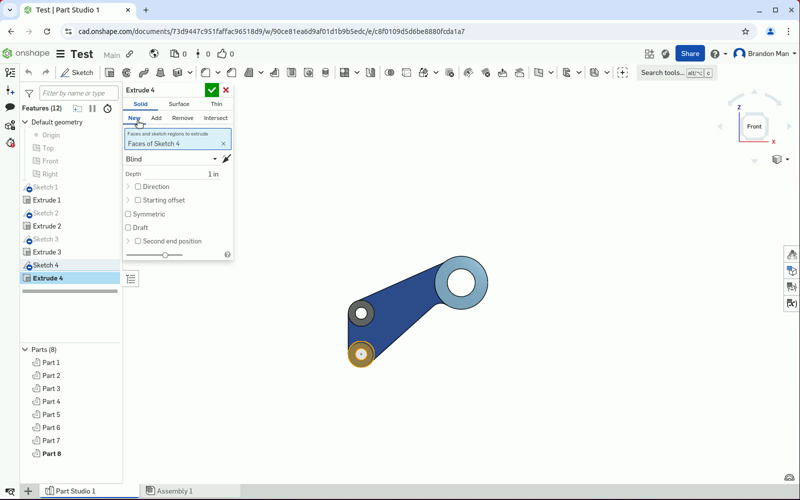
key(tab, 4)
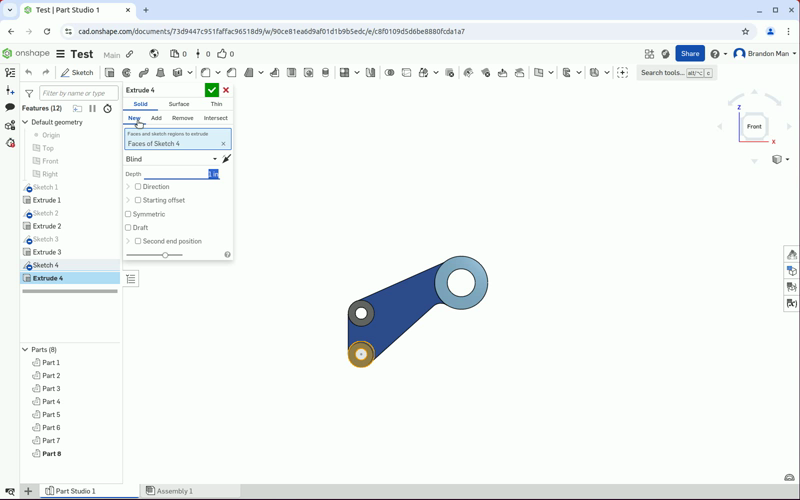
text(5.296)
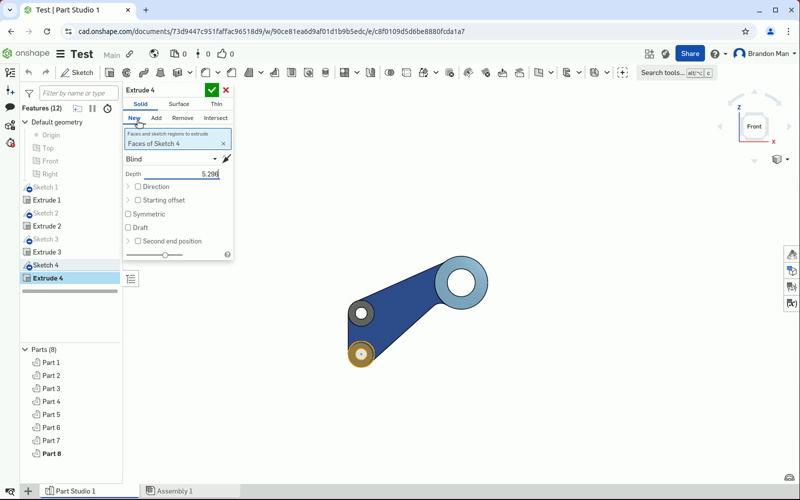
key(tab, 3)
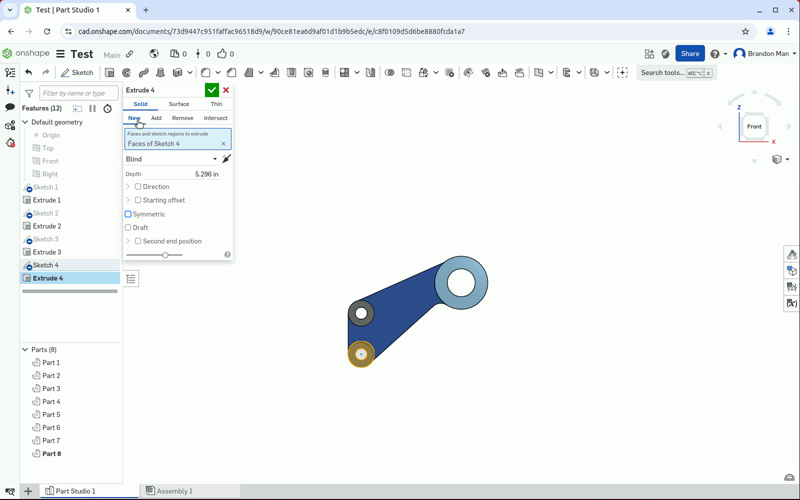
key(space)
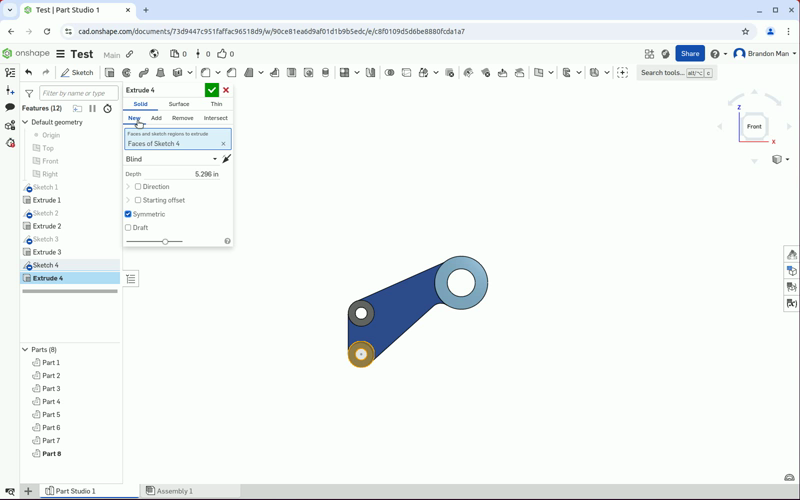
key(enter)
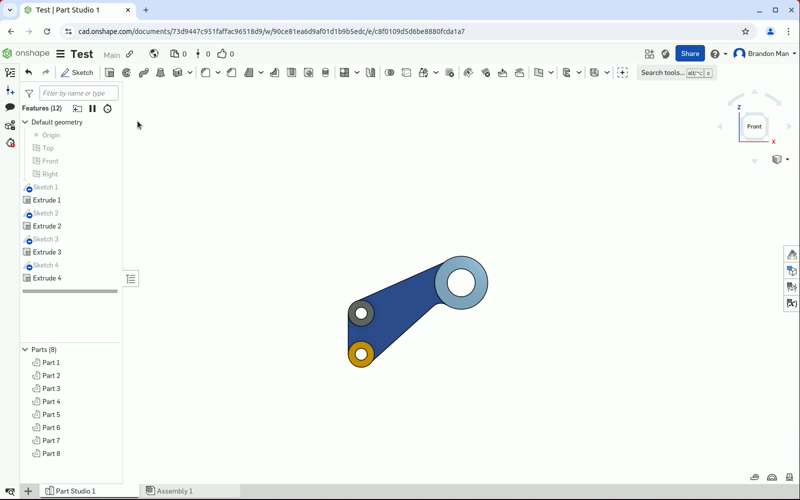
key(shift+h)
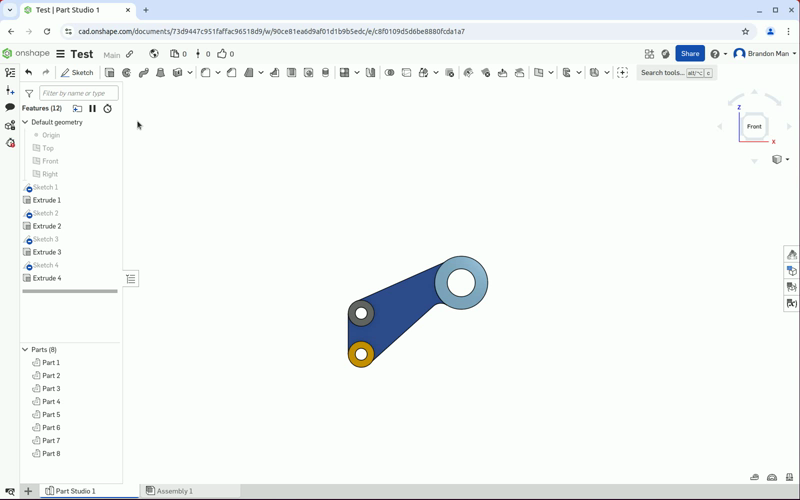
key(shift+h)
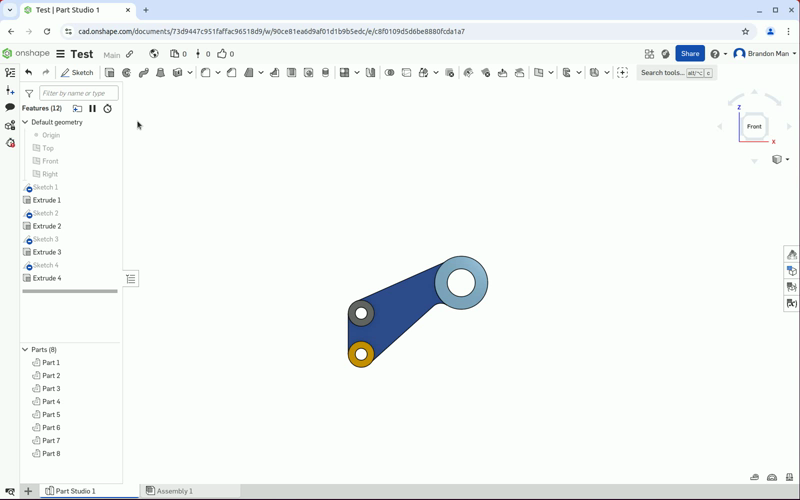
key(shift+7)
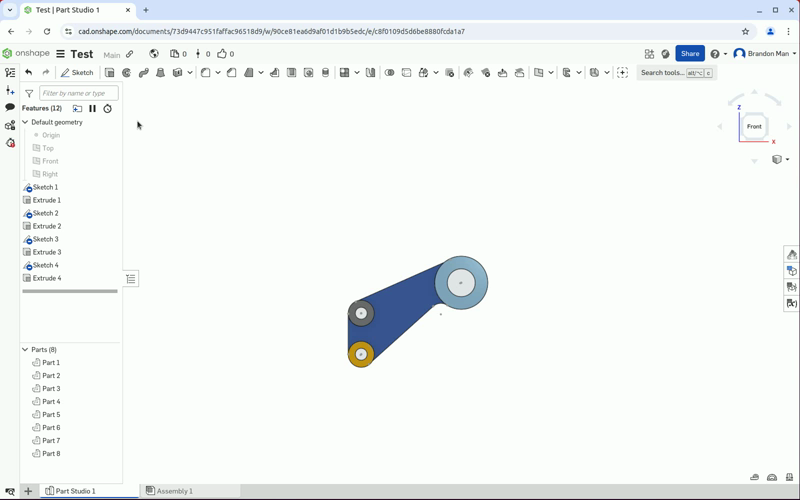
key(left, 2)
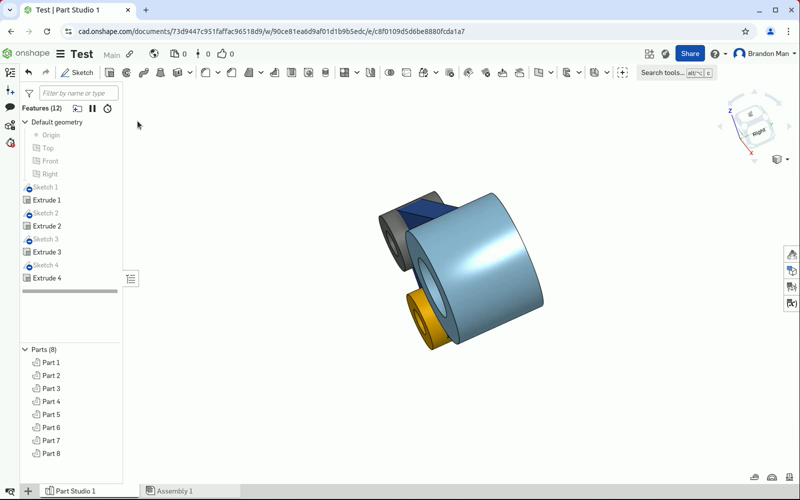
key(down, 2)
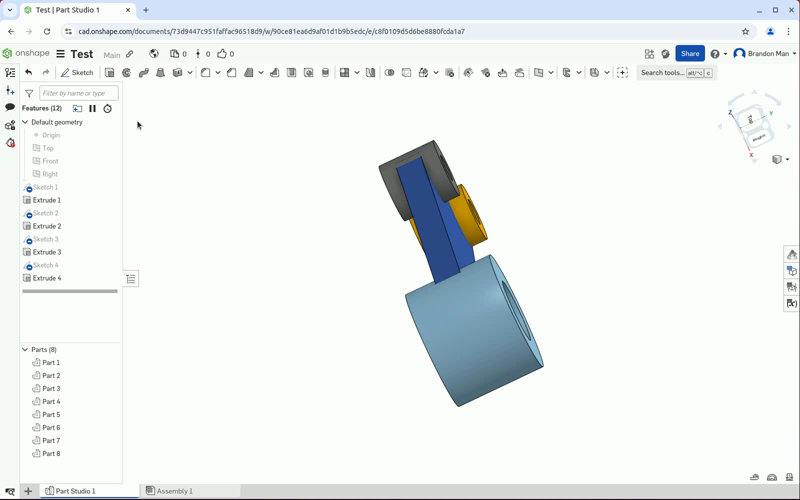
key(up, 2)
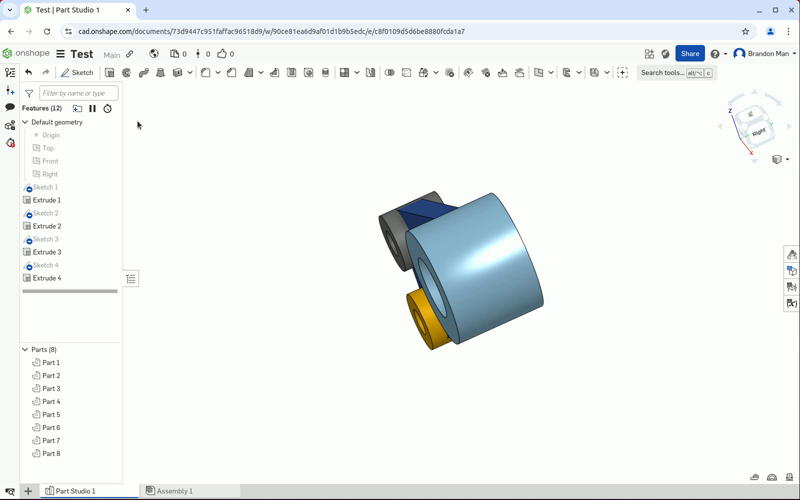
key(right, 2)
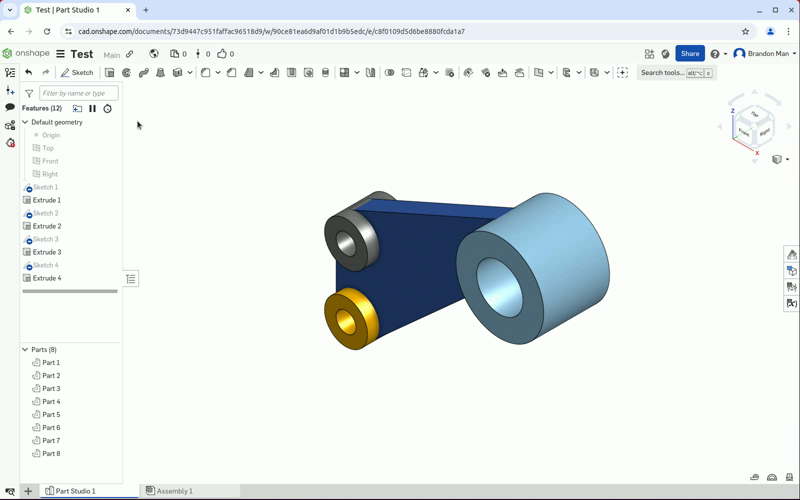
mouse_move(73, 189)
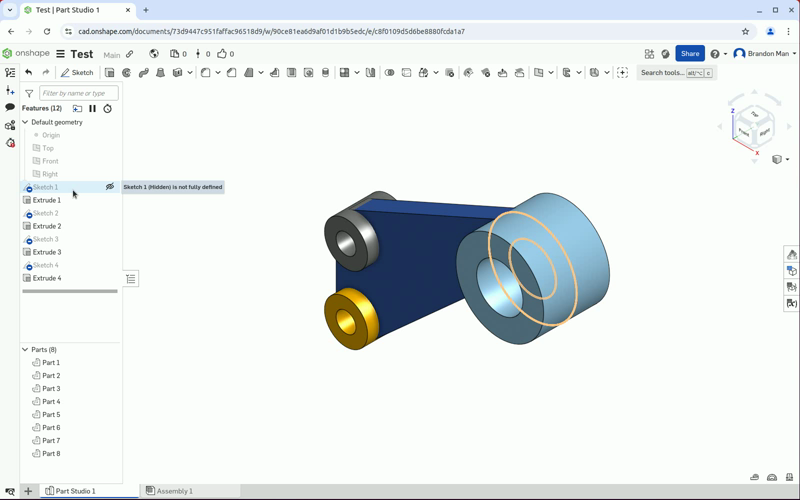
click(73, 189)